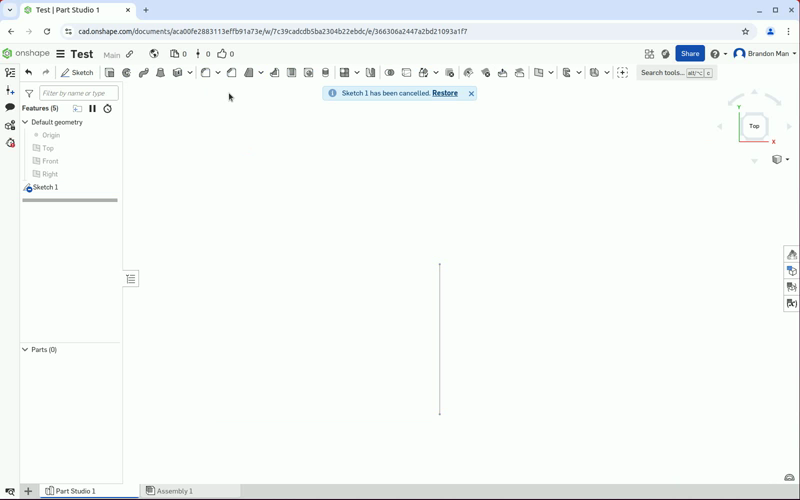
key(shift+h)
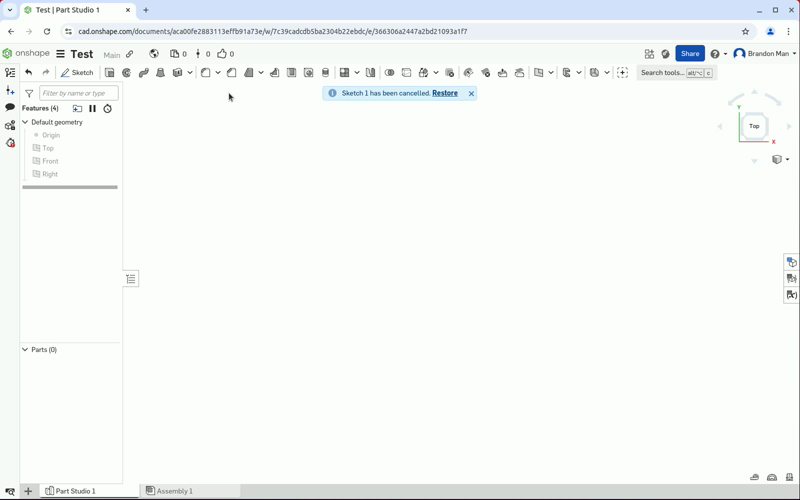
mouse_move(73, 352)
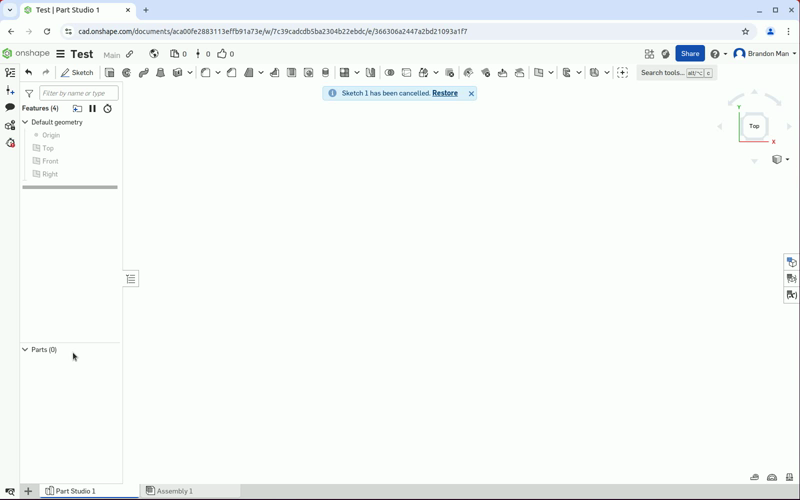
key(y)
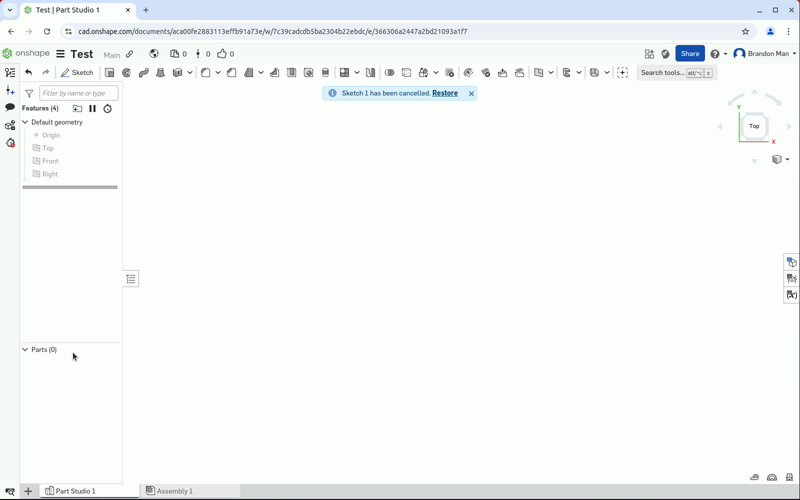
key(shift+p)
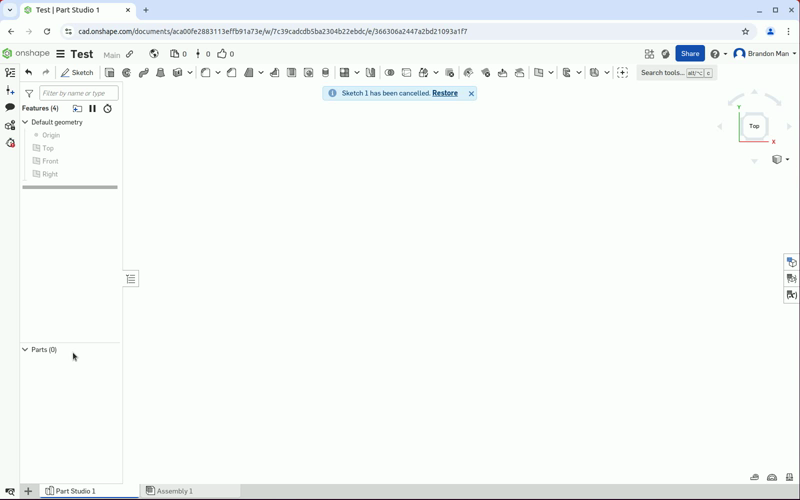
key(space)
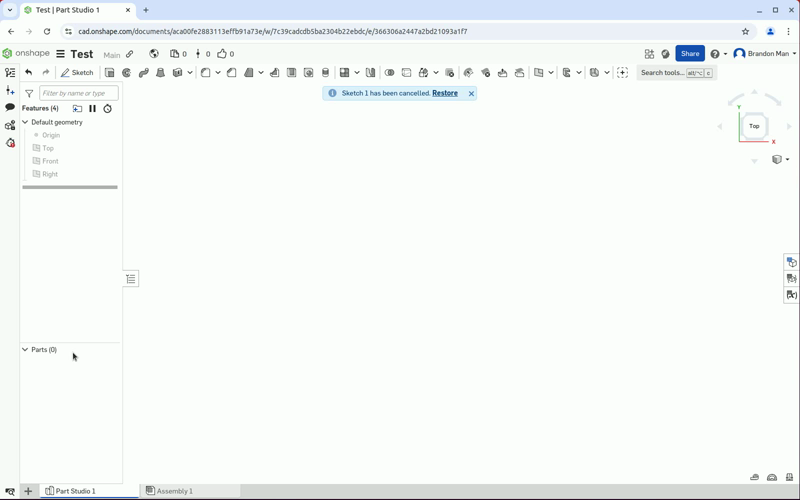
key_down(shift)
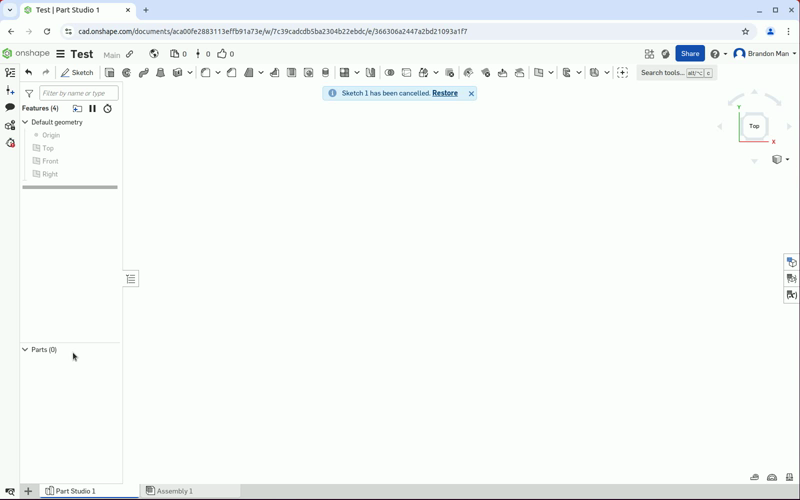
key(up)
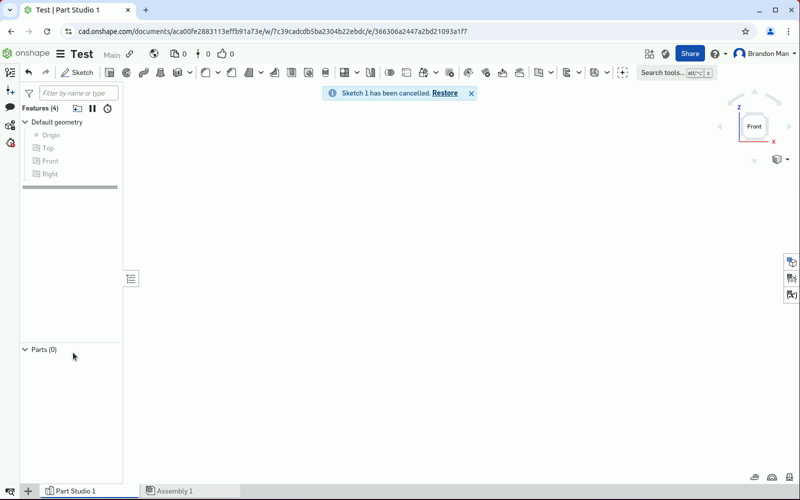
key_up(shift)
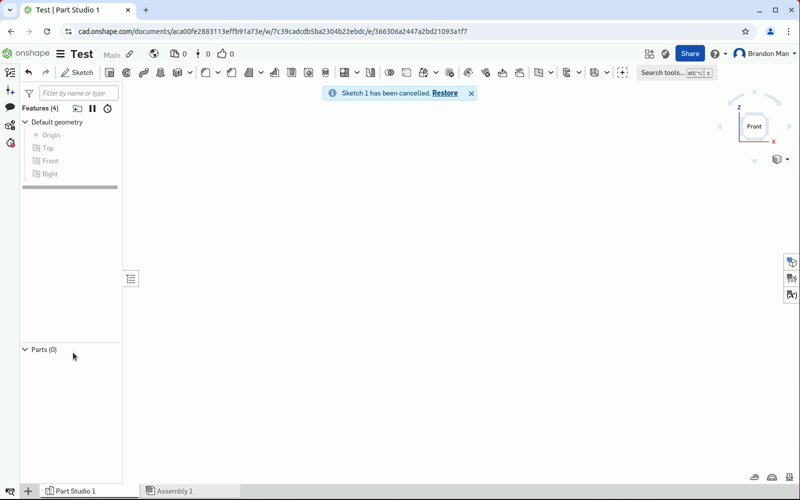
key(space)
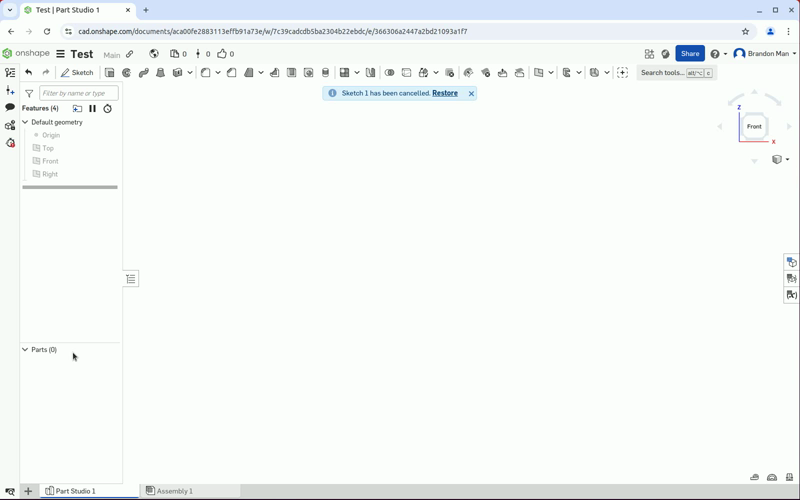
key_down(shift)
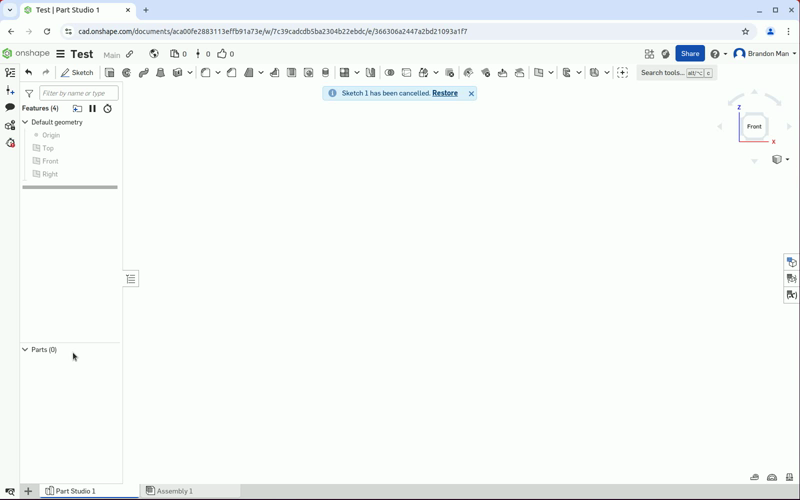
key(left)
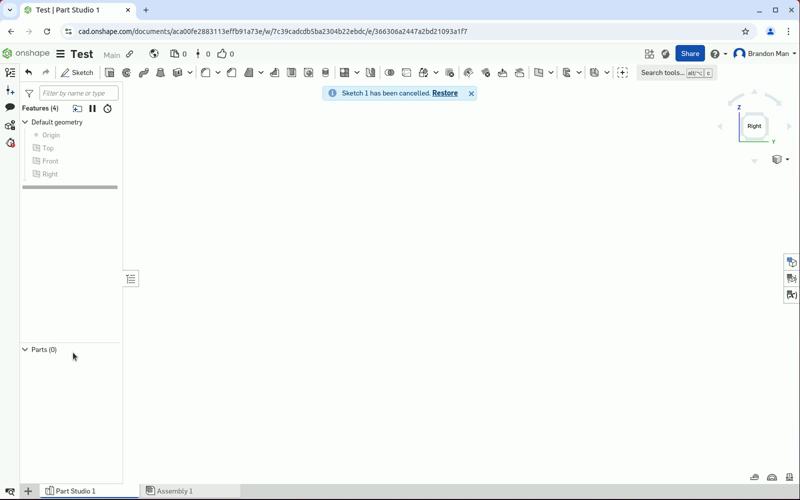
key_up(shift)
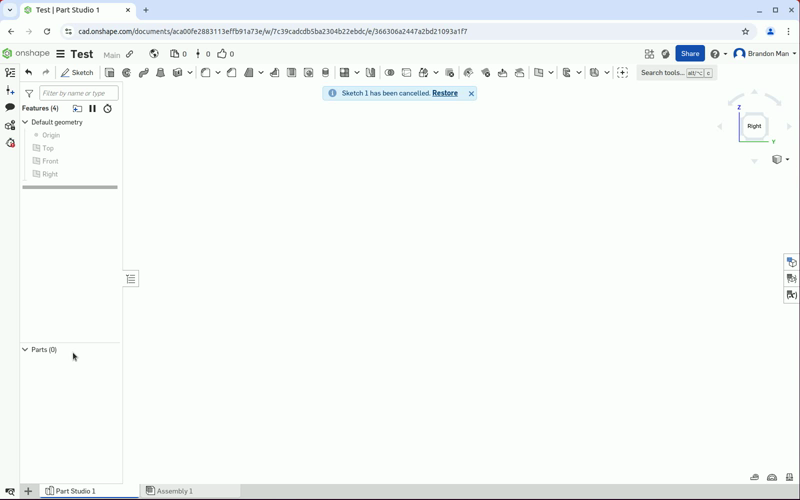
mouse_move(73, 352)
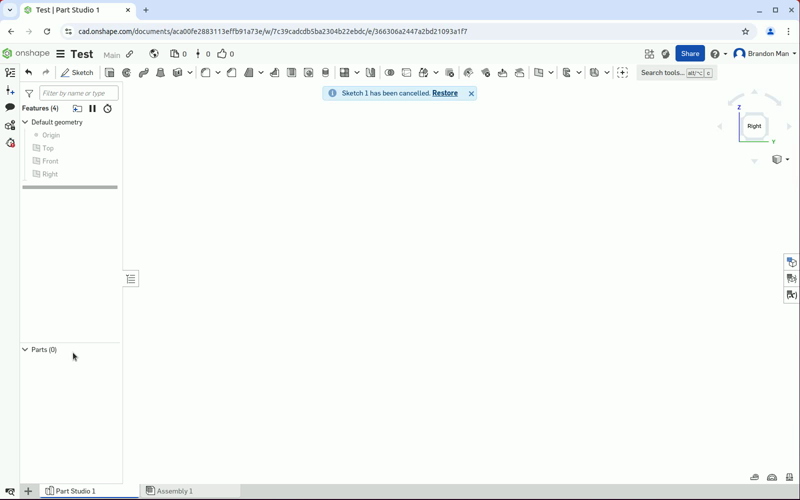
key(shift+y)
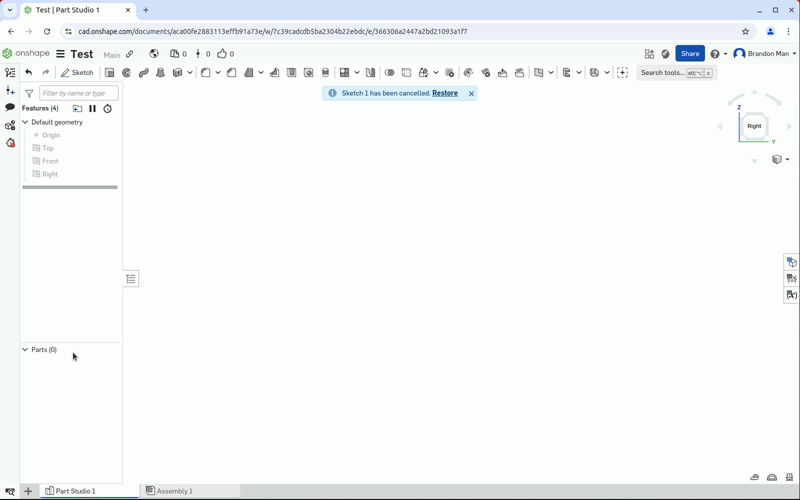
key(shift+s)
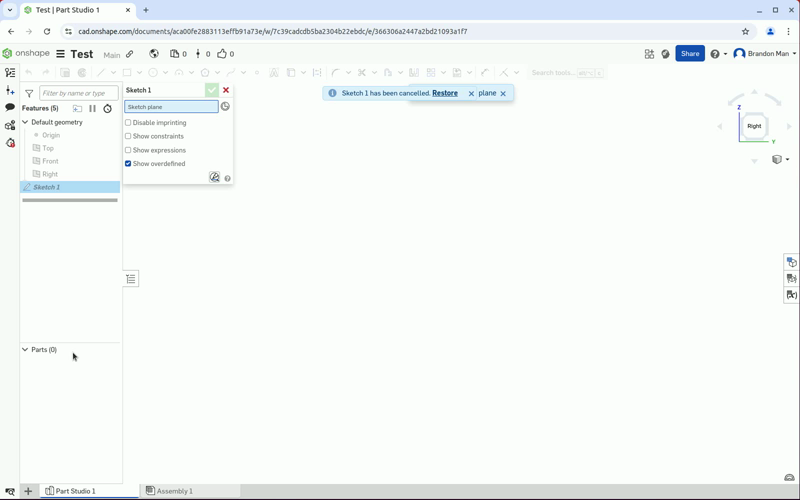
mouse_move(73, 176)
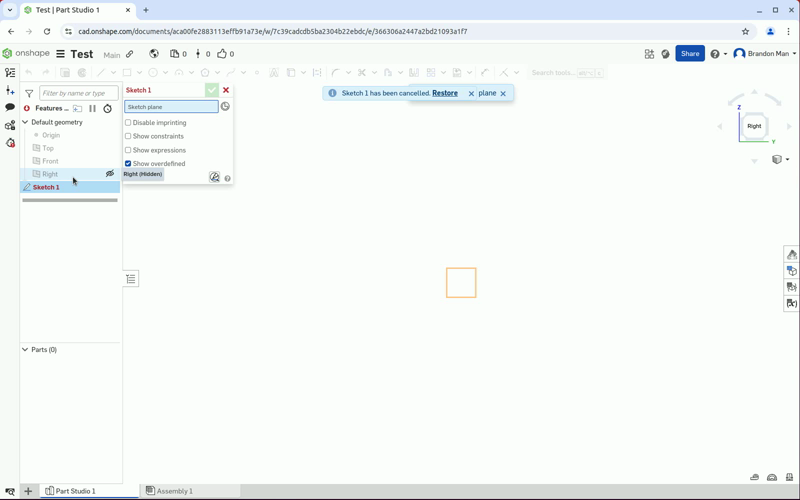
click(73, 176)
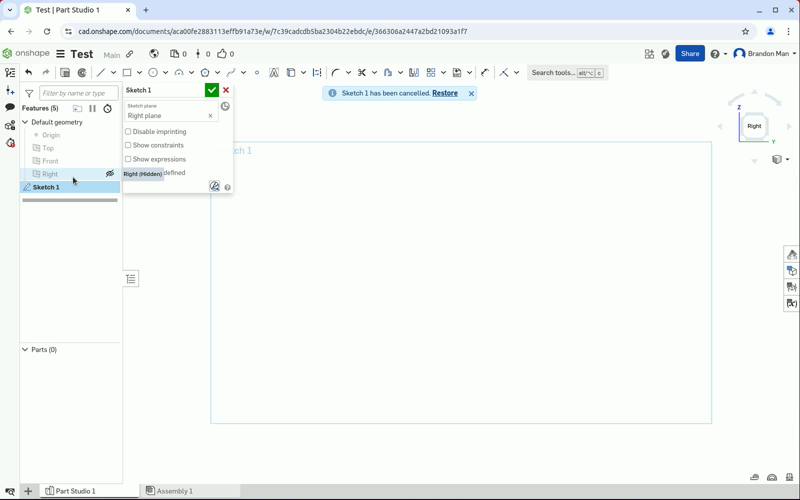
mouse_move(73, 352)
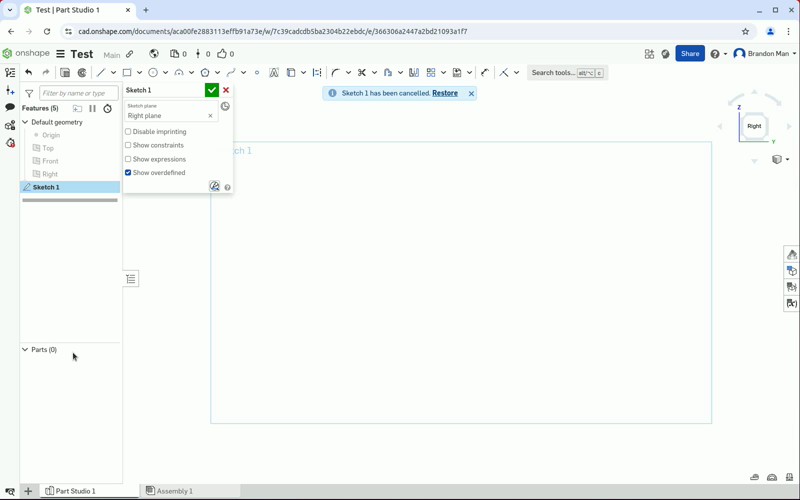
key(y)
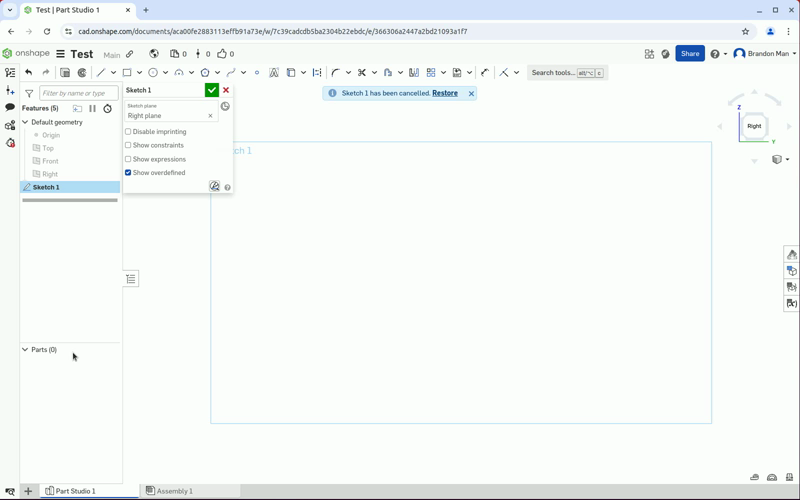
key(l)
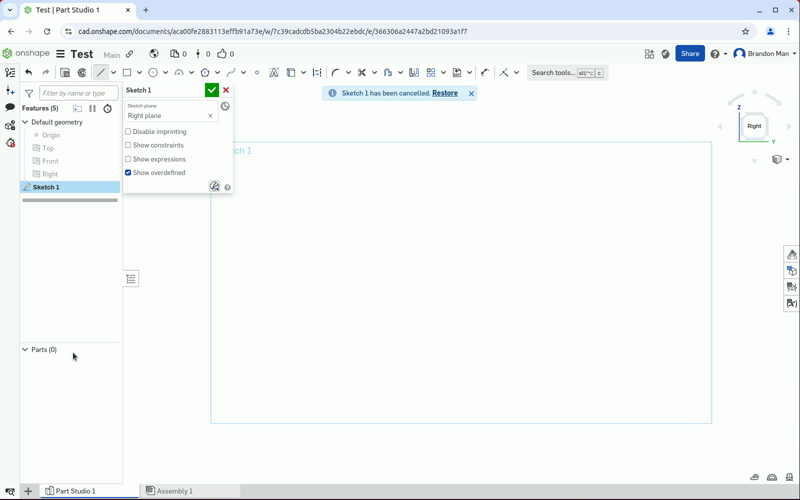
key_down(shift)
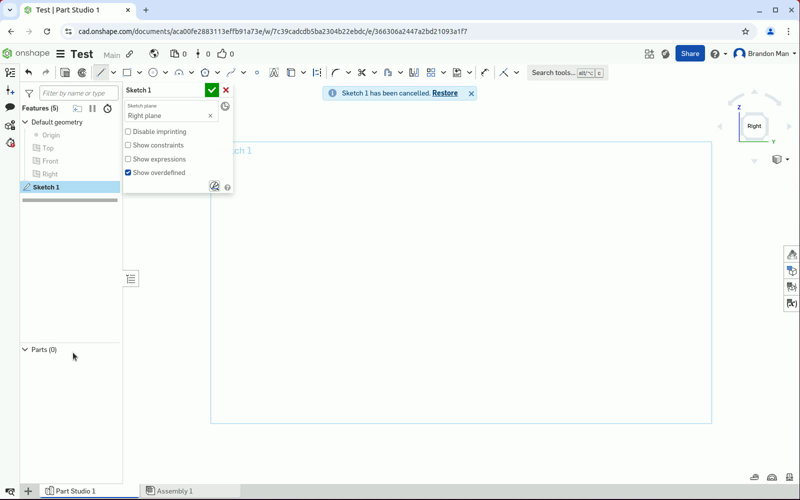
mouse_move(416, 253)
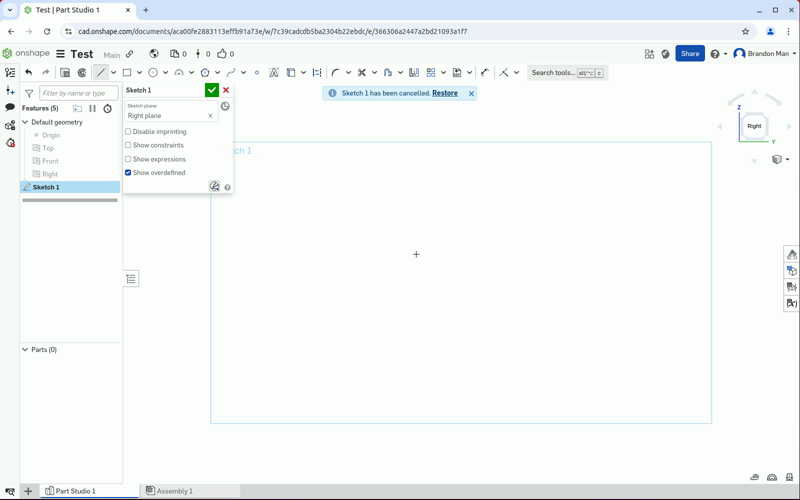
click(416, 253)
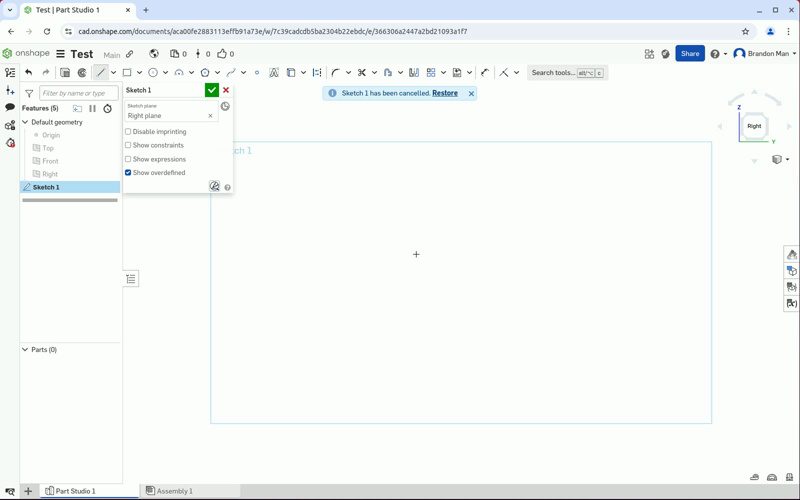
key_up(shift)
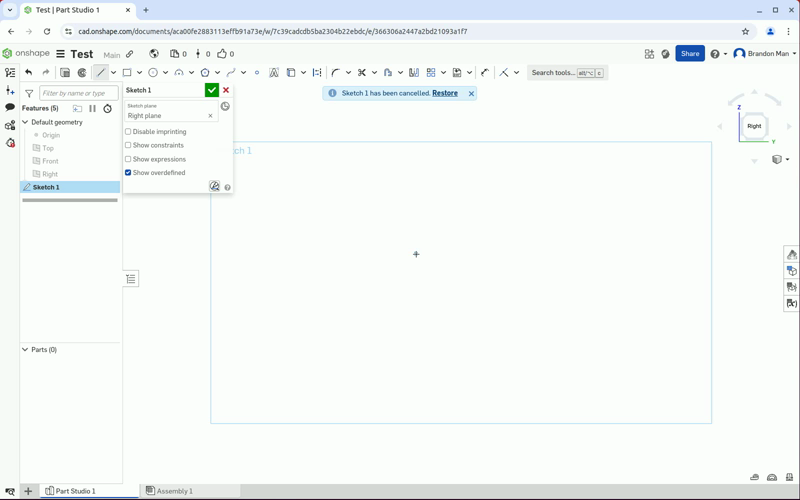
key_down(shift)
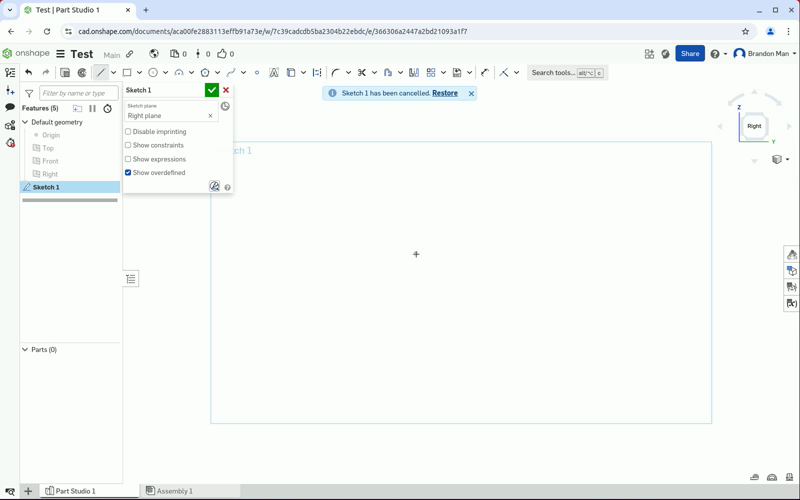
mouse_move(446, 253)
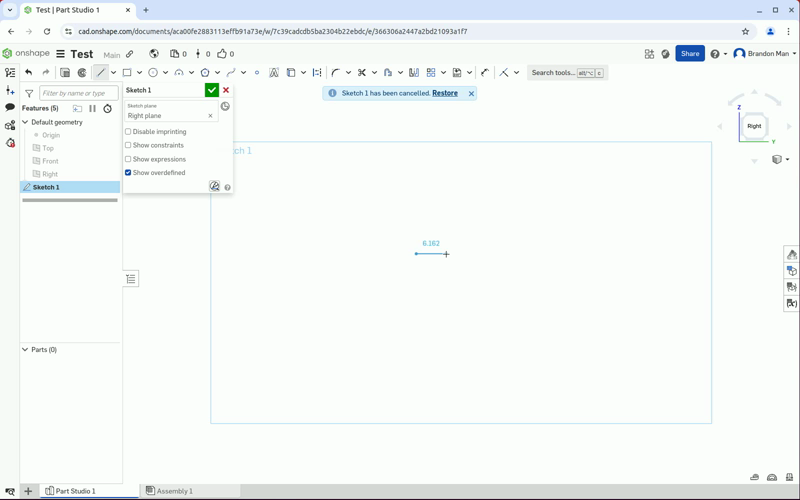
mouse_move(463, 253)
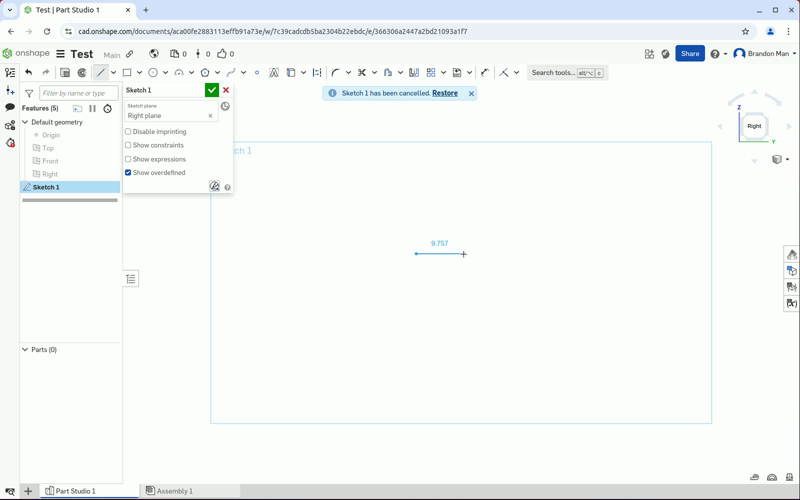
click(463, 253)
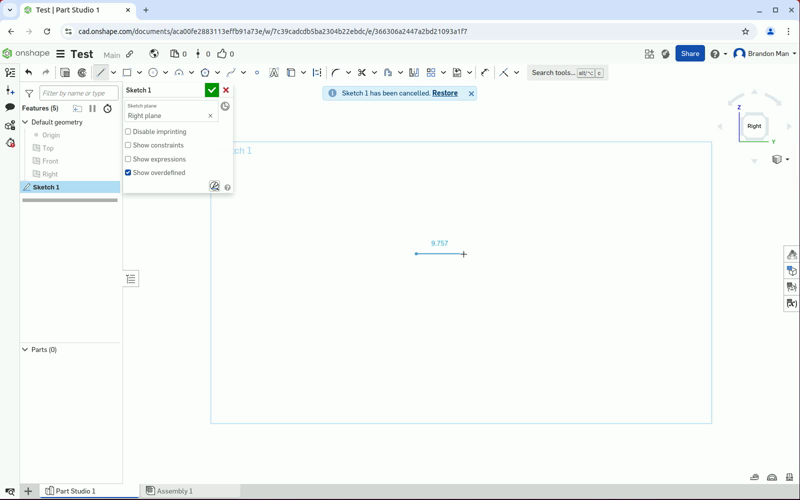
key_up(shift)
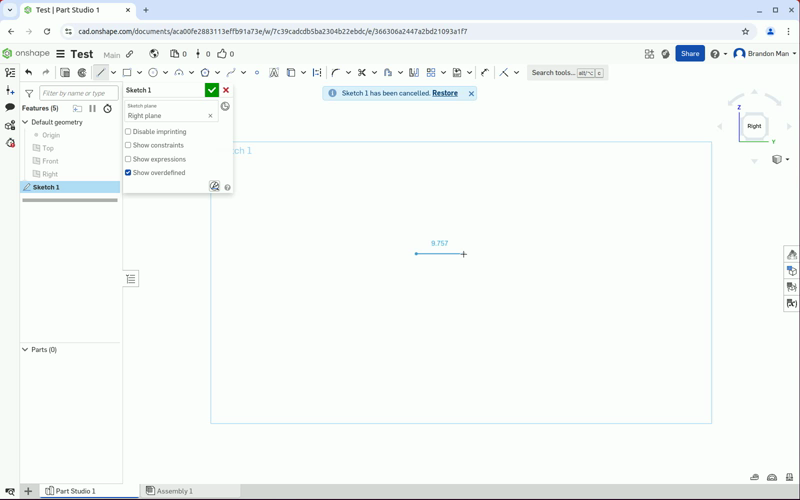
key_down(shift)
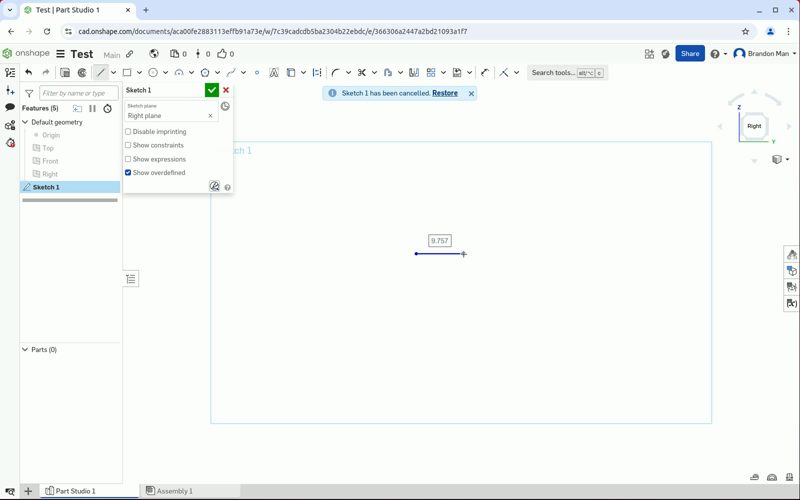
mouse_move(493, 253)
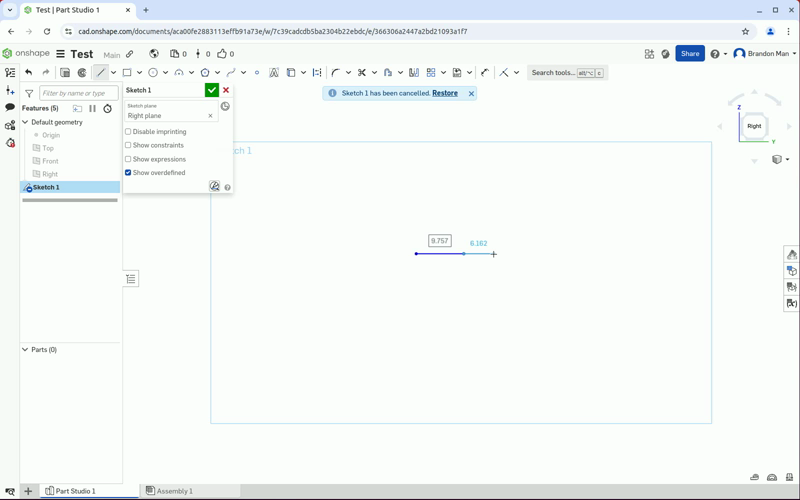
mouse_move(416, 221)
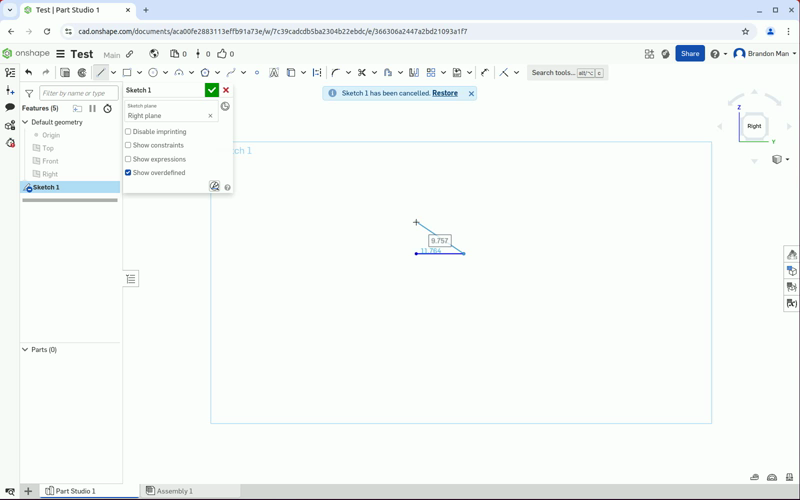
click(416, 221)
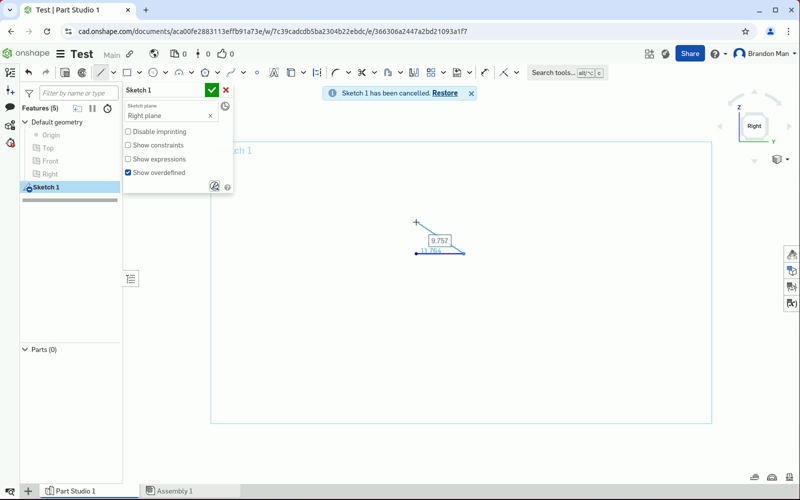
key_up(shift)
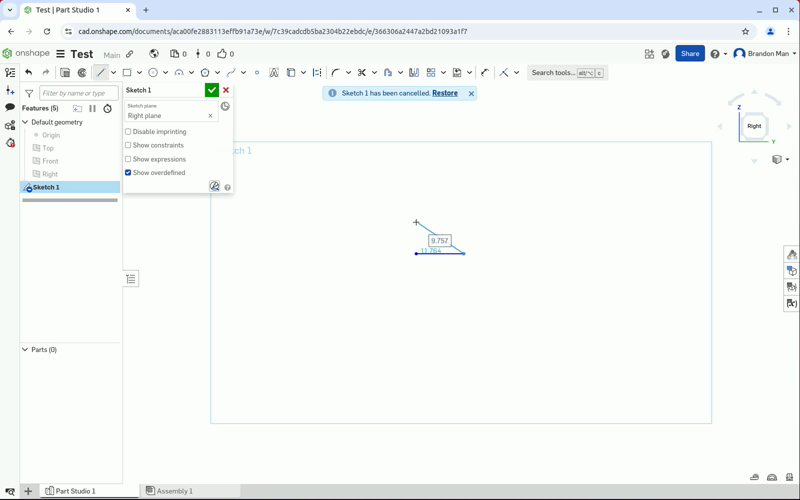
mouse_move(446, 221)
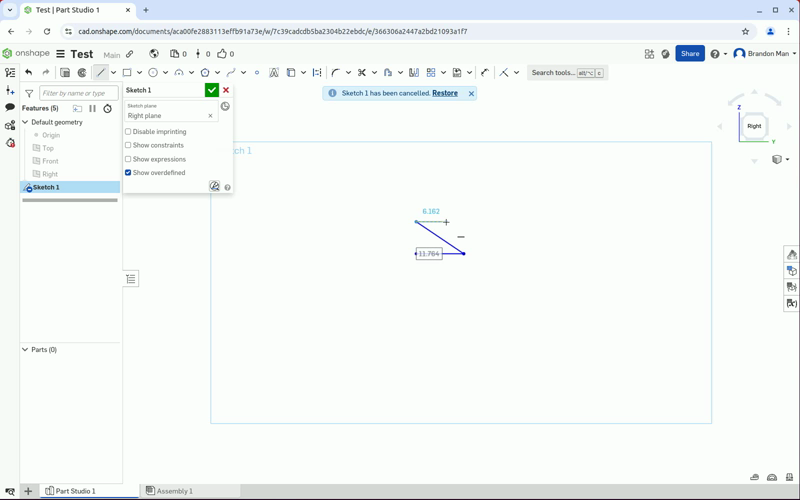
key_down(shift)
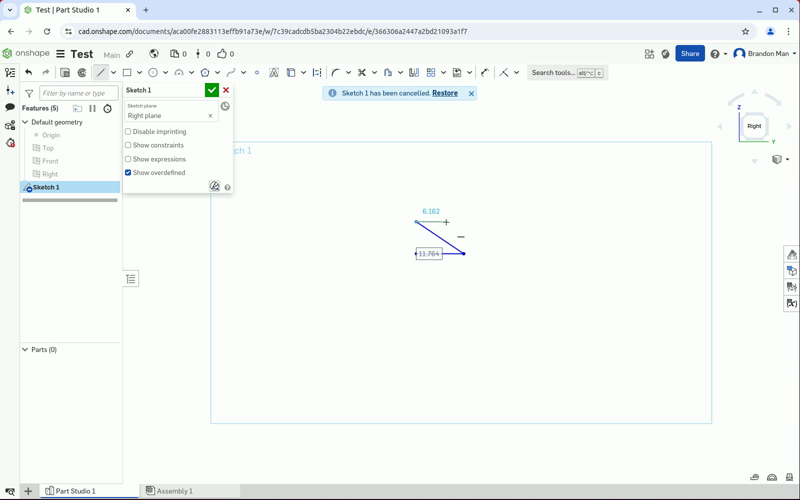
mouse_move(416, 253)
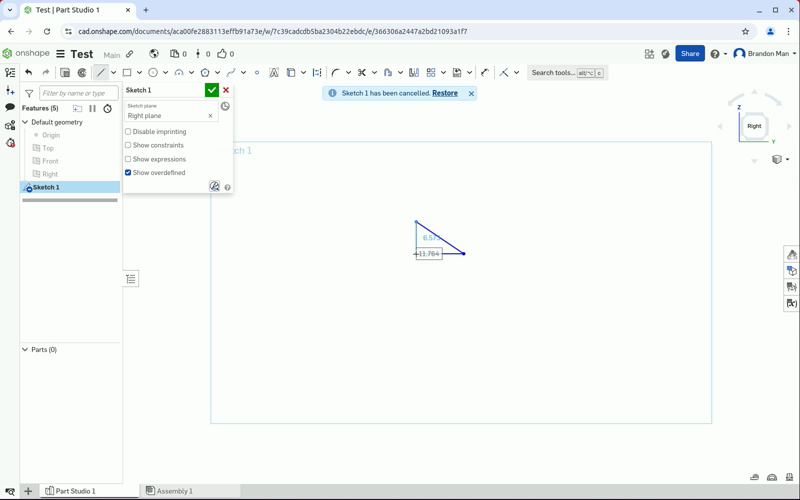
key_up(shift)
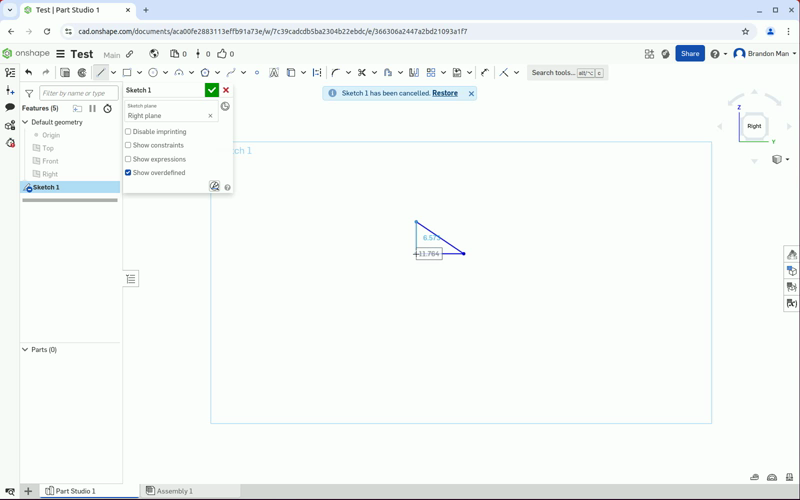
click(416, 253)
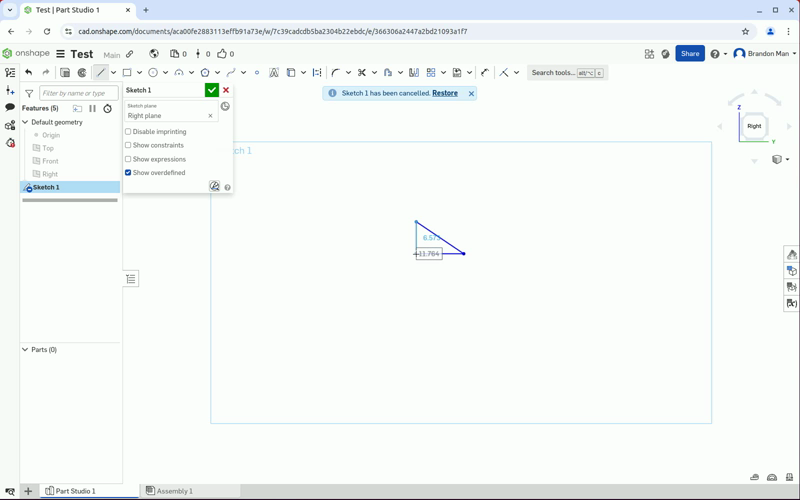
key(esc)
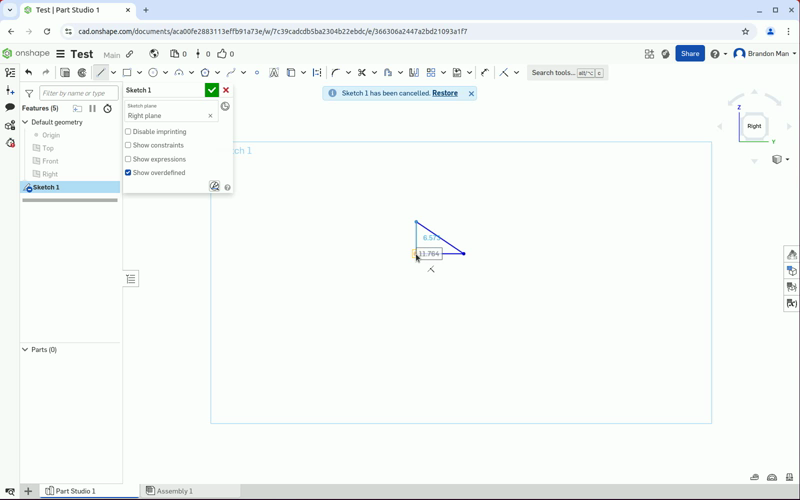
mouse_move(443, 252)
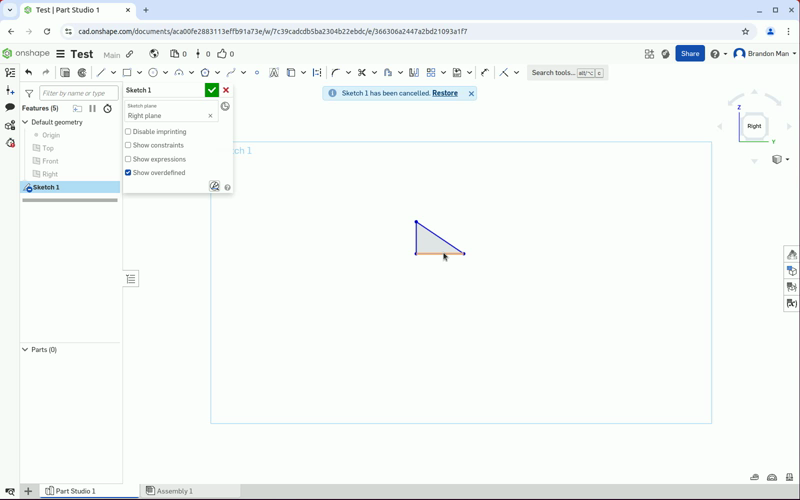
scroll(6)
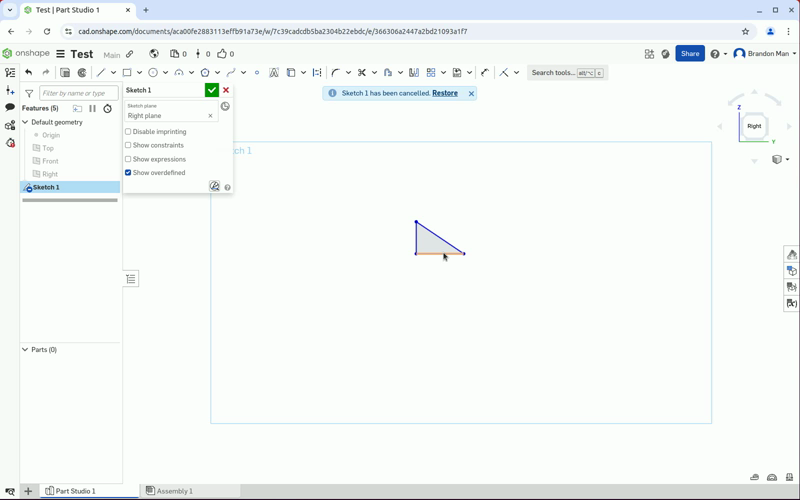
scroll(6)
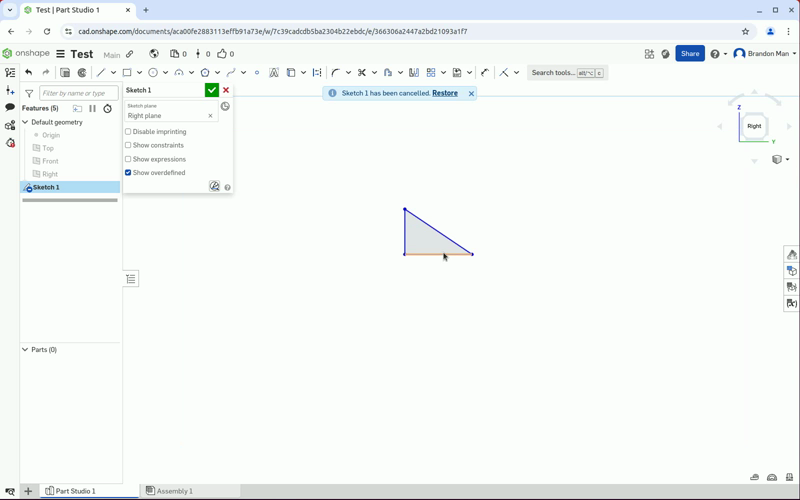
scroll(6)
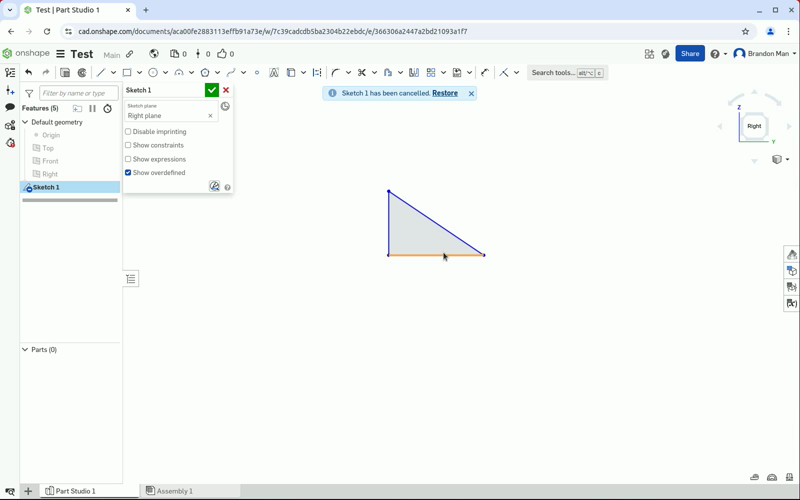
scroll(6)
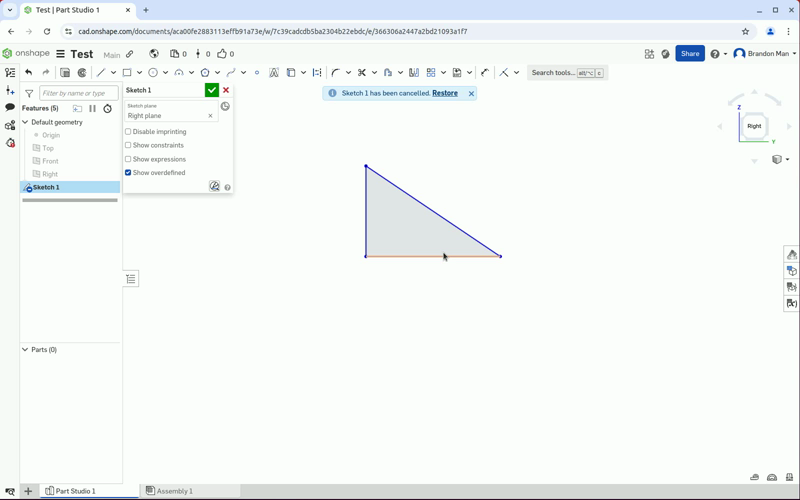
scroll(6)
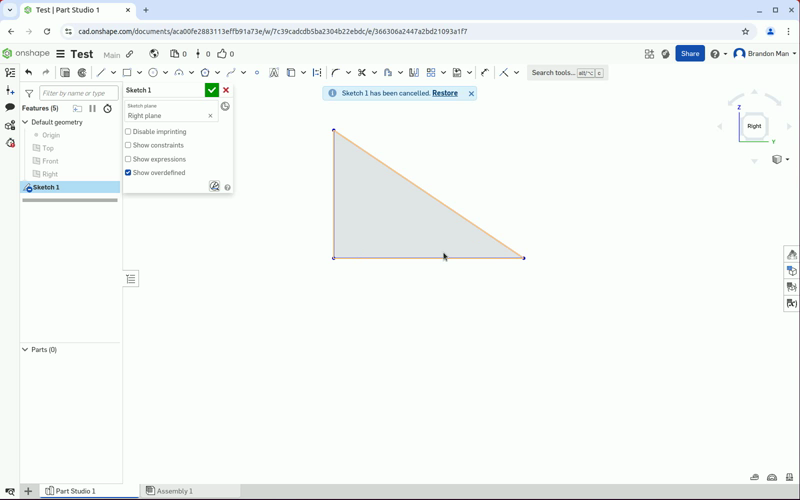
scroll(6)
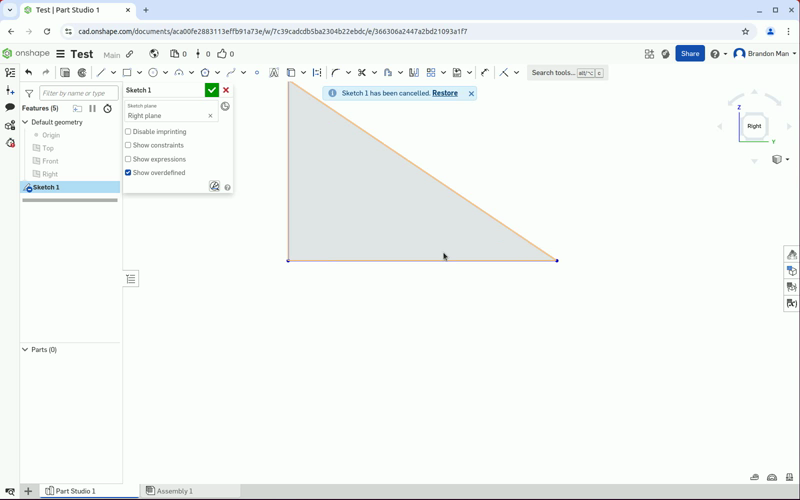
scroll(6)
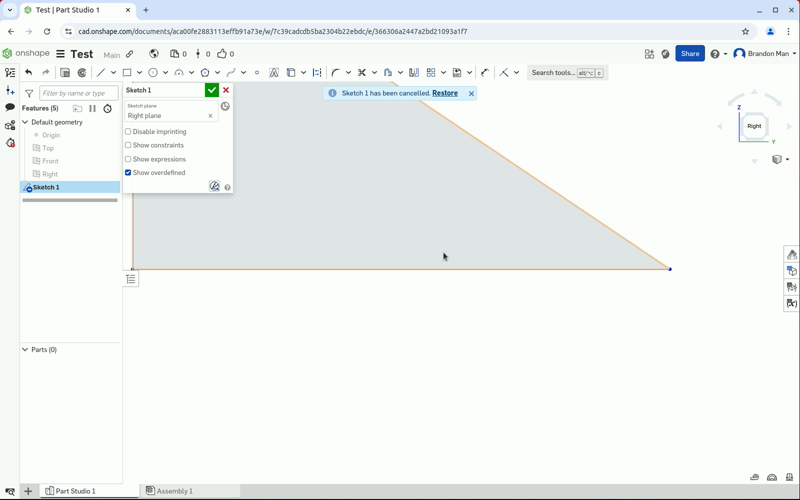
click(443, 252)
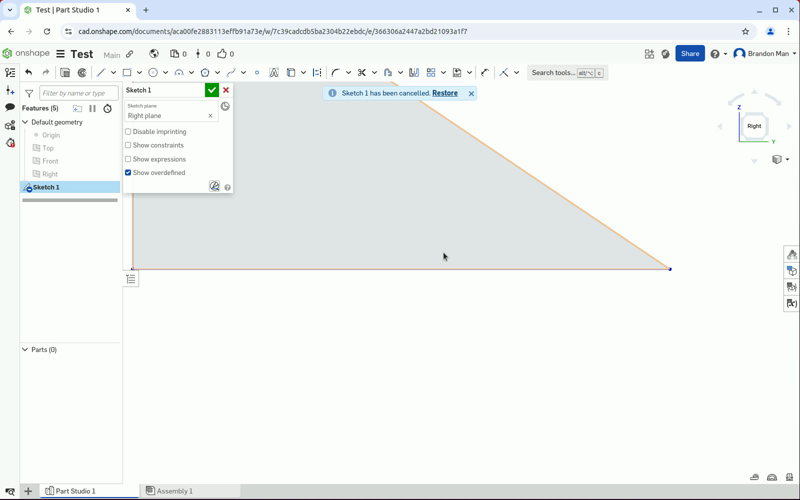
scroll(-6)
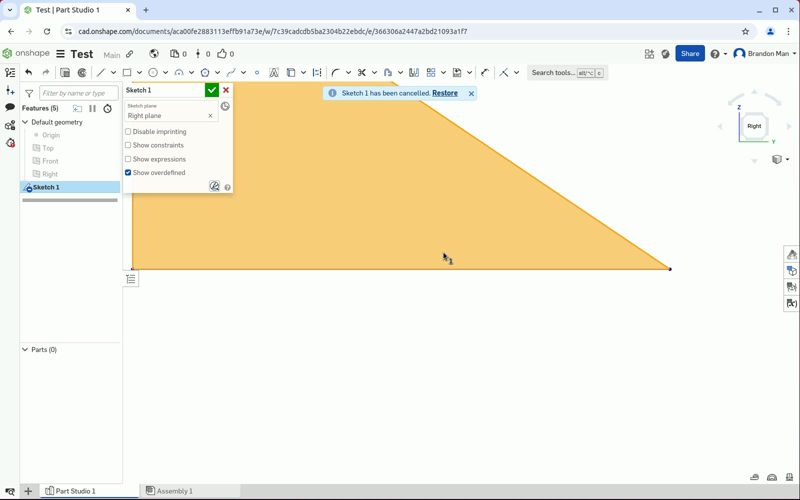
scroll(-6)
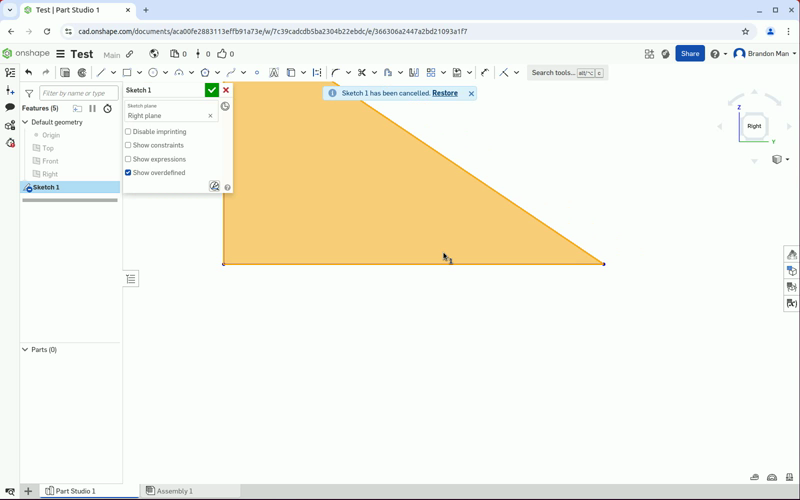
scroll(-6)
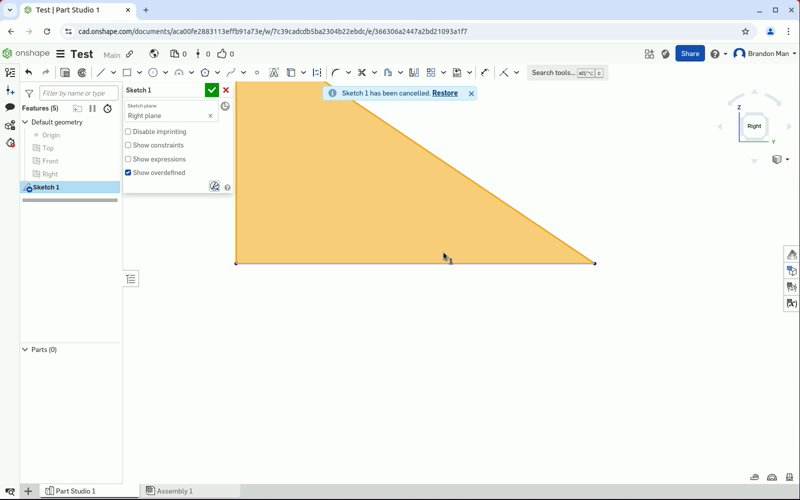
scroll(-6)
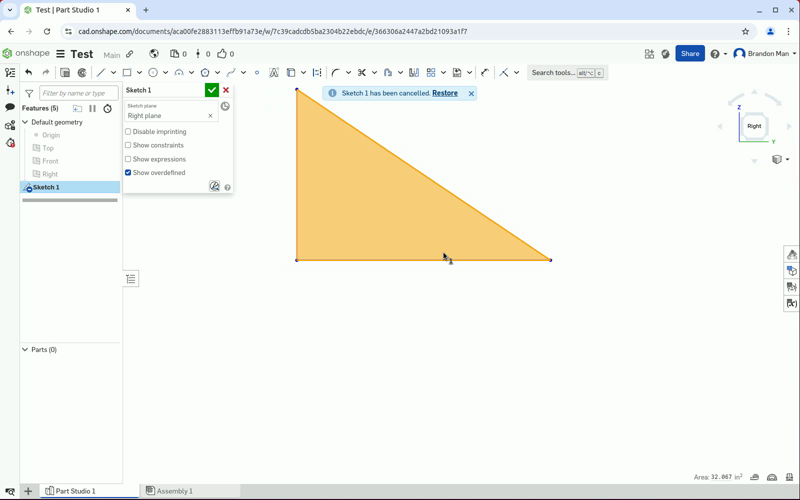
scroll(-6)
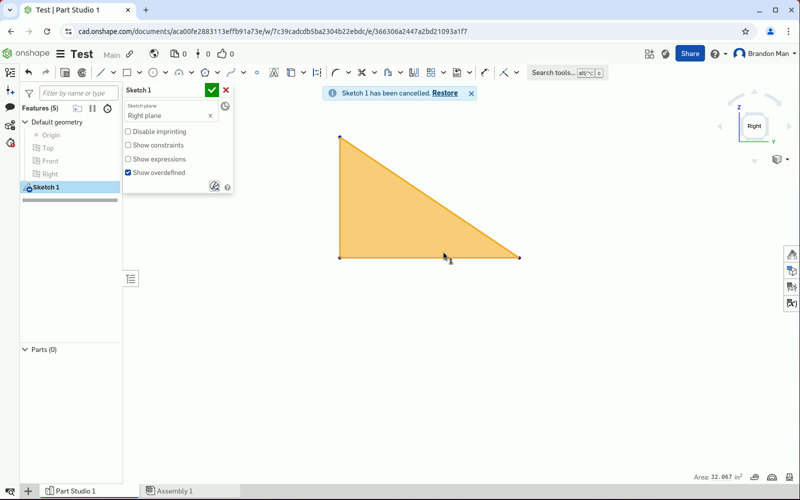
scroll(-6)
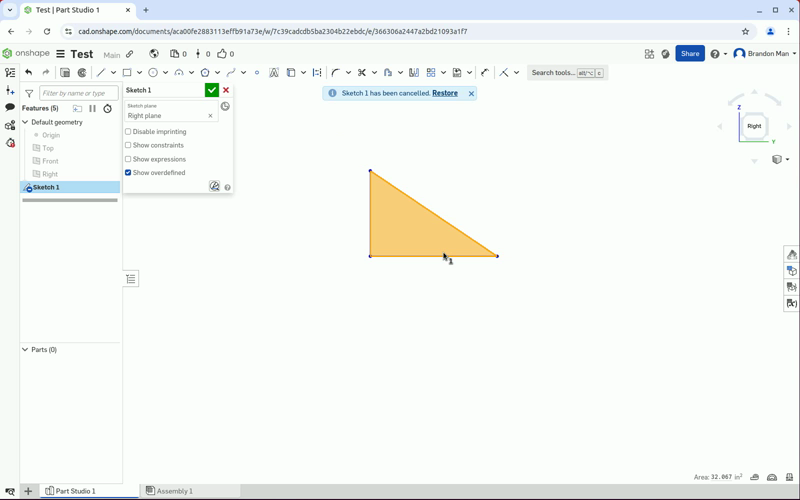
scroll(-6)
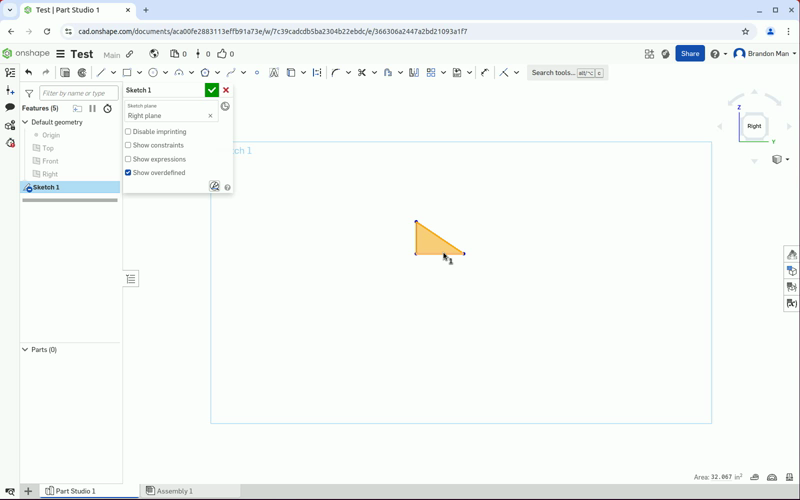
mouse_move(73, 352)
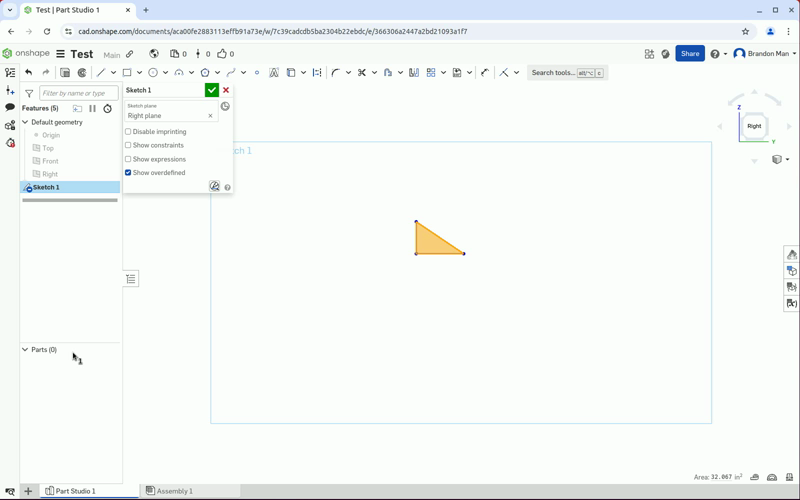
key(shift+y)
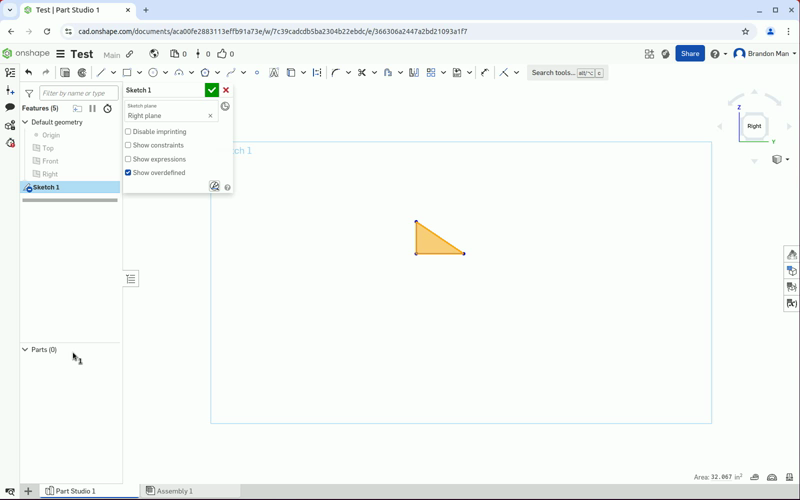
key(shift+e)
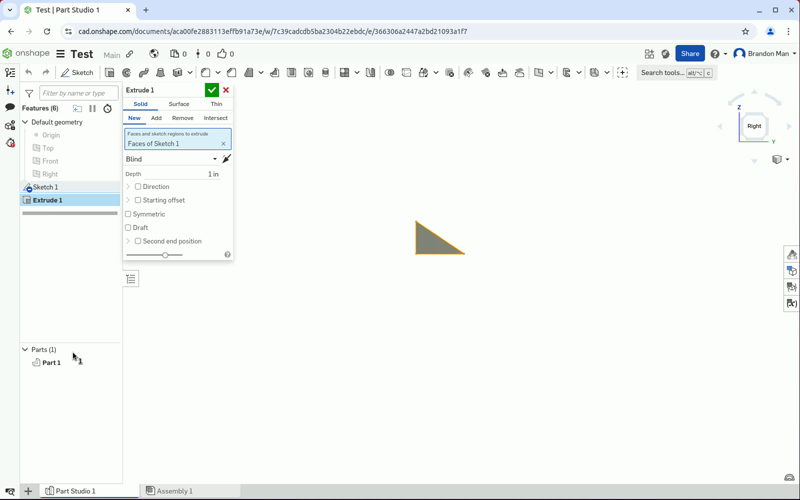
mouse_move(143, 106)
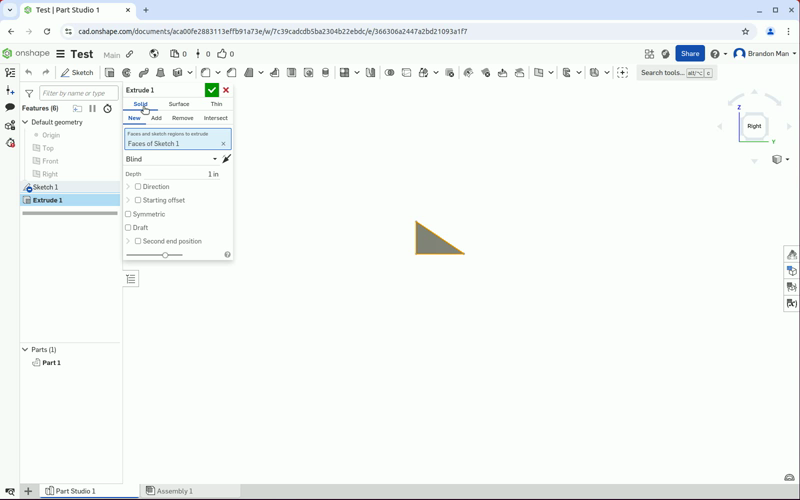
click(143, 106)
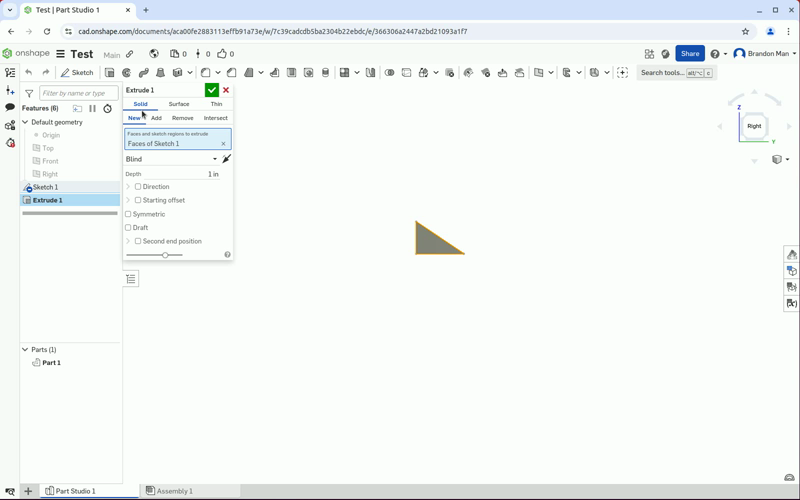
mouse_move(137, 120)
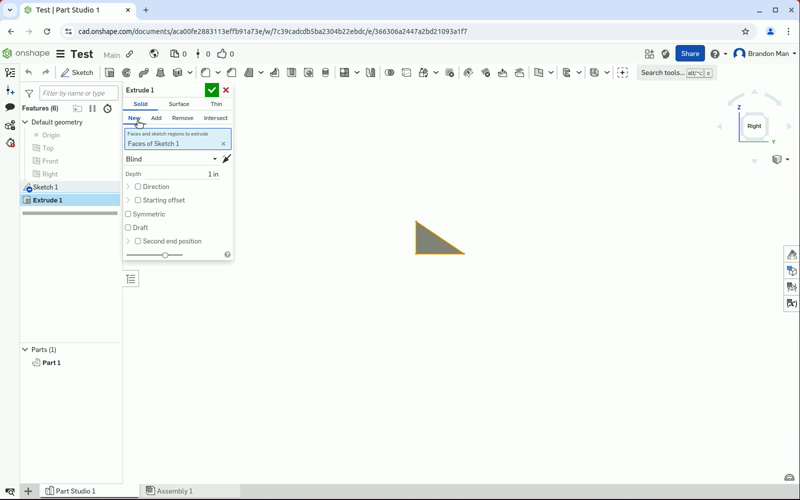
click(137, 120)
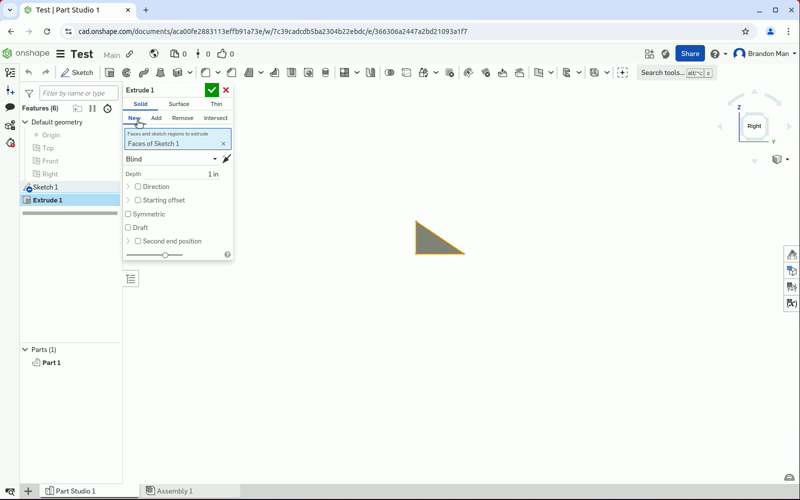
key(tab, 4)
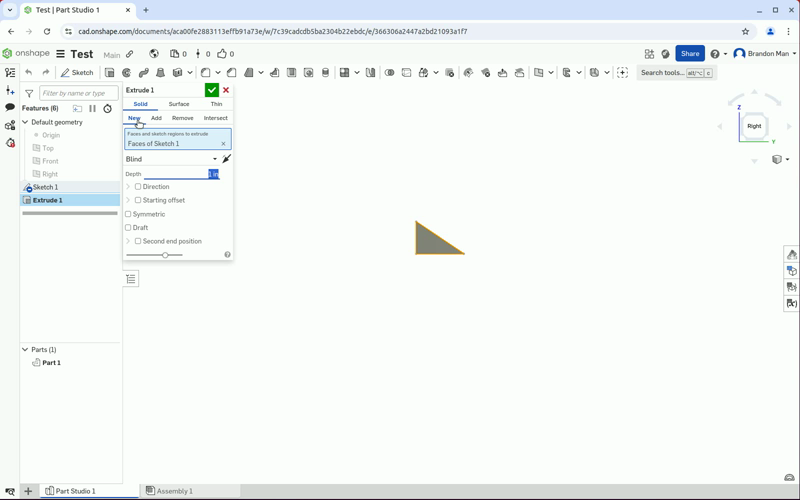
text(14.442)
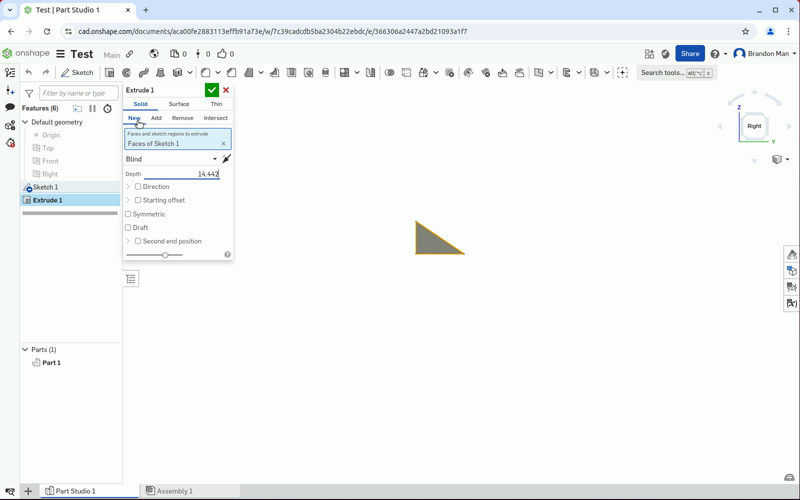
key(tab, 3)
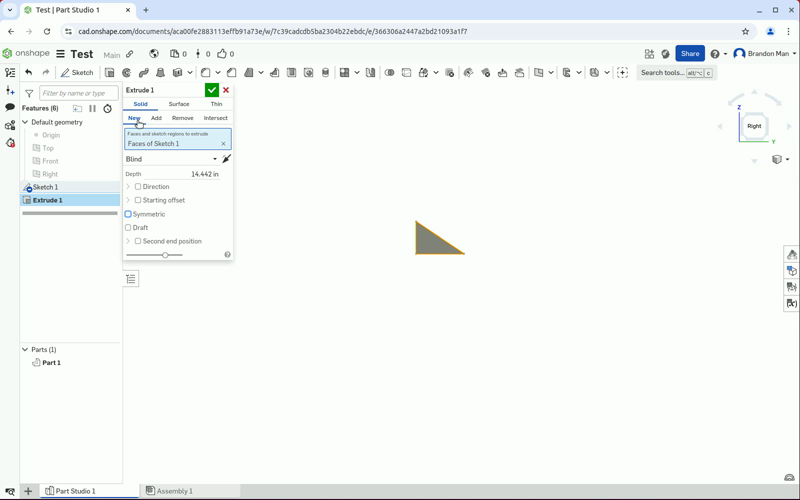
key(space)
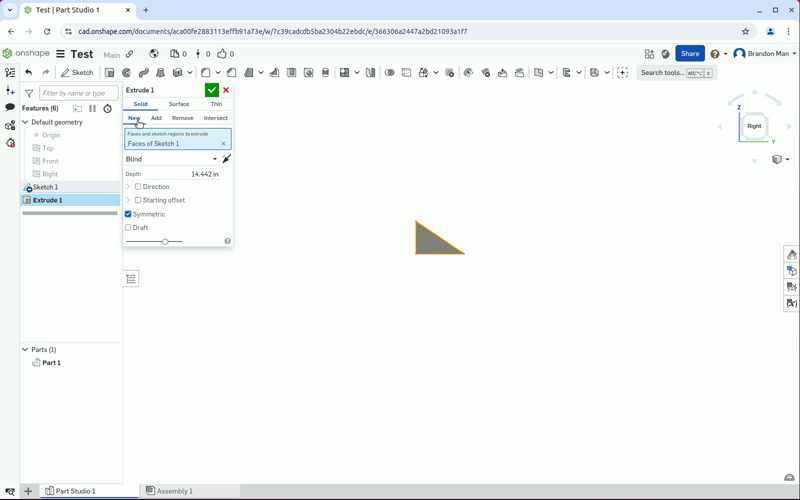
key(enter)
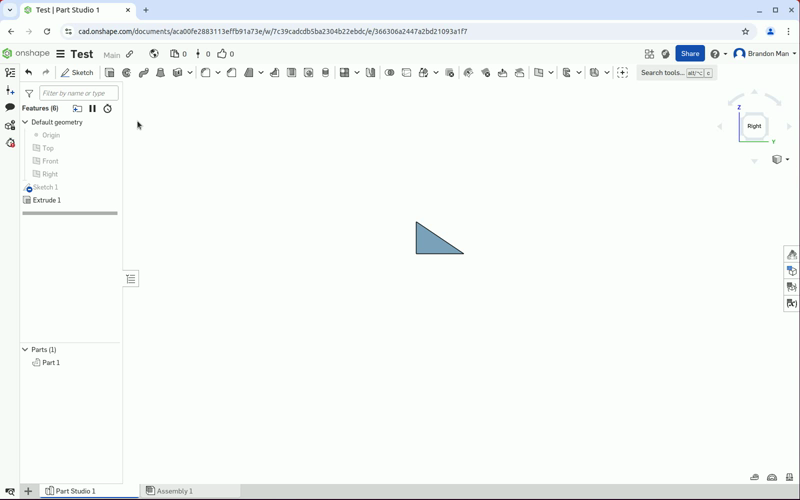
key(shift+h)
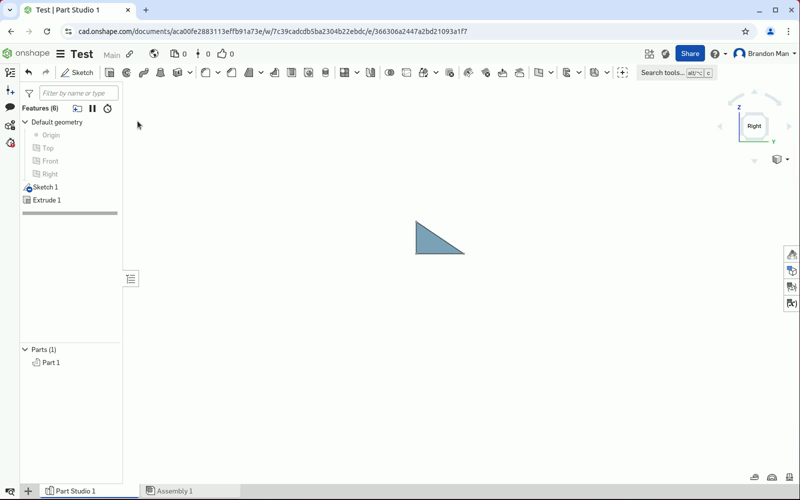
key(shift+h)
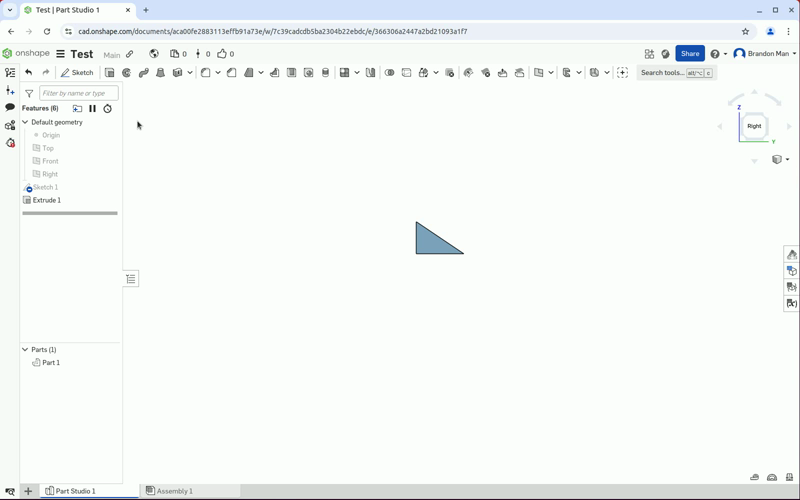
mouse_move(73, 189)
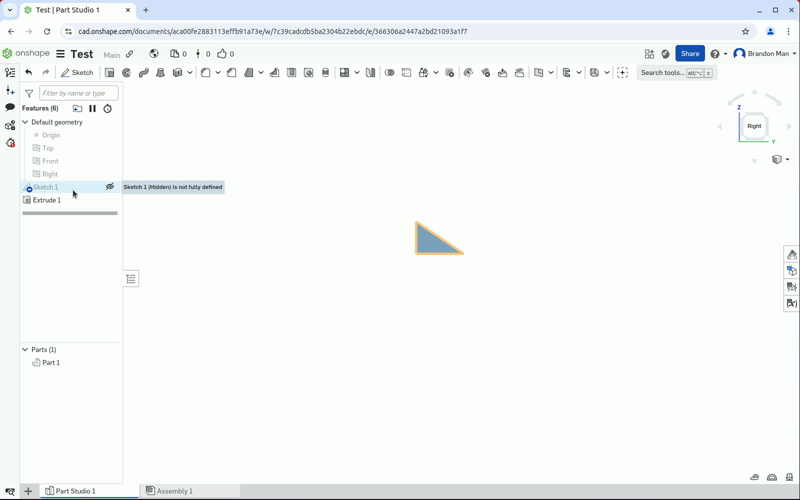
click(73, 189)
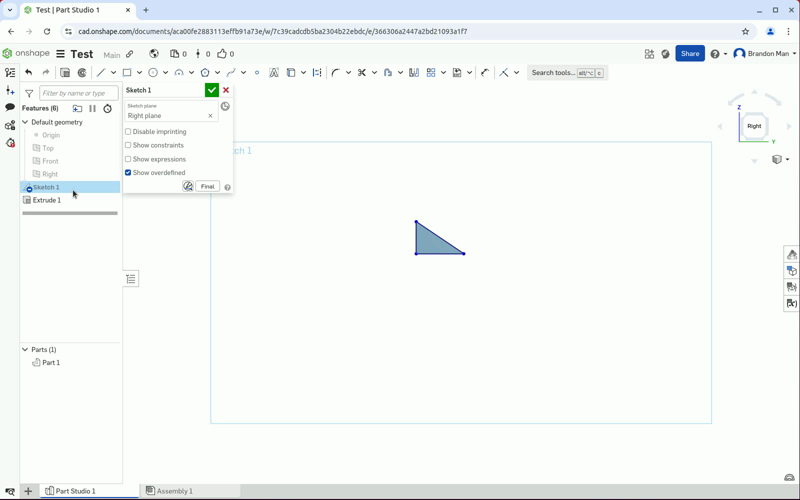
mouse_move(229, 92)
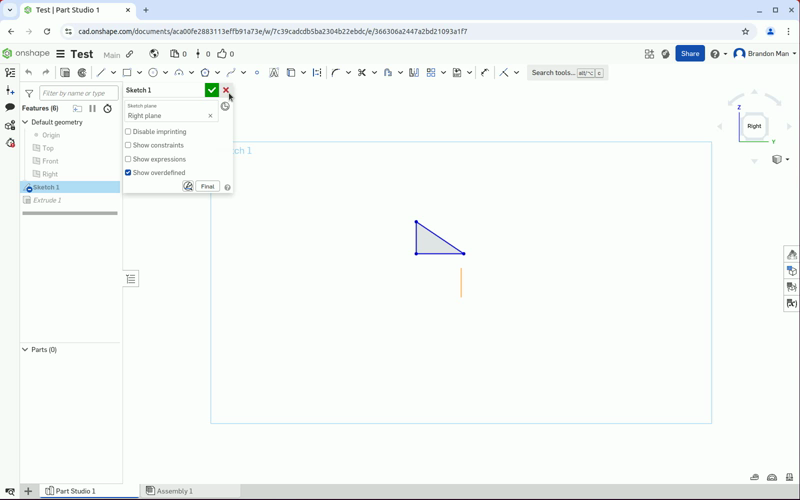
click(229, 92)
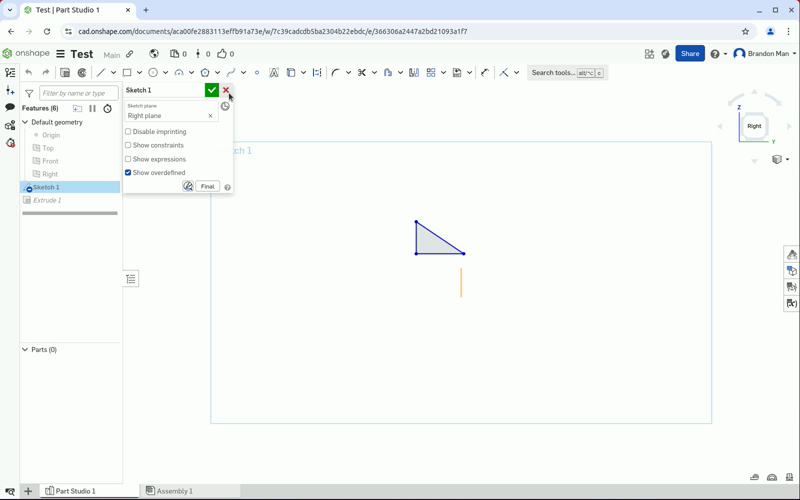
key(shift+s)
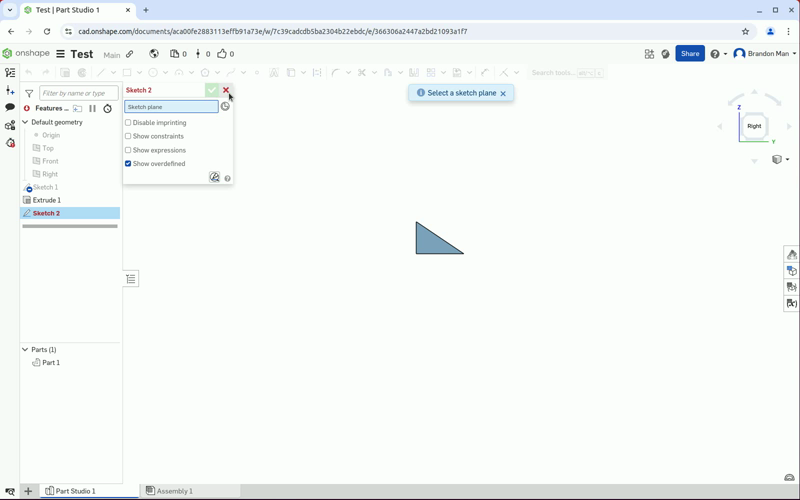
mouse_move(73, 176)
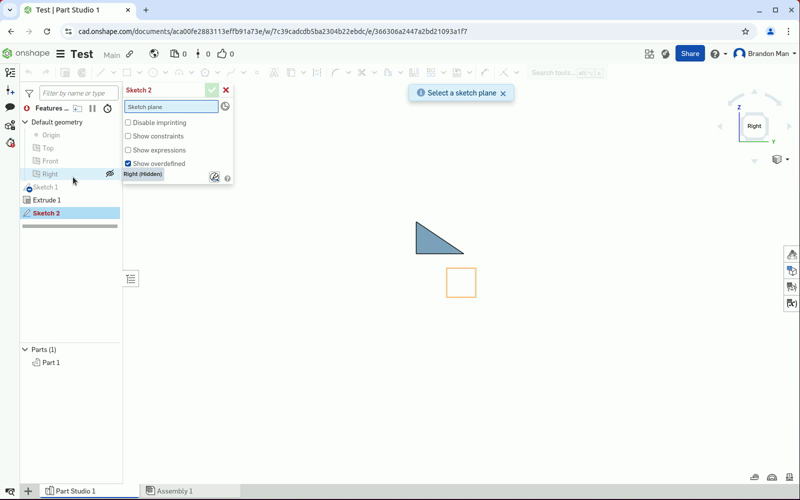
click(73, 176)
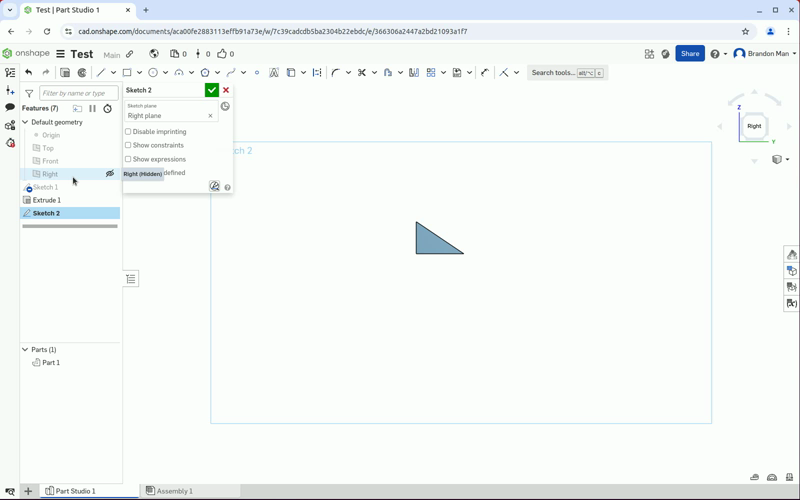
mouse_move(73, 352)
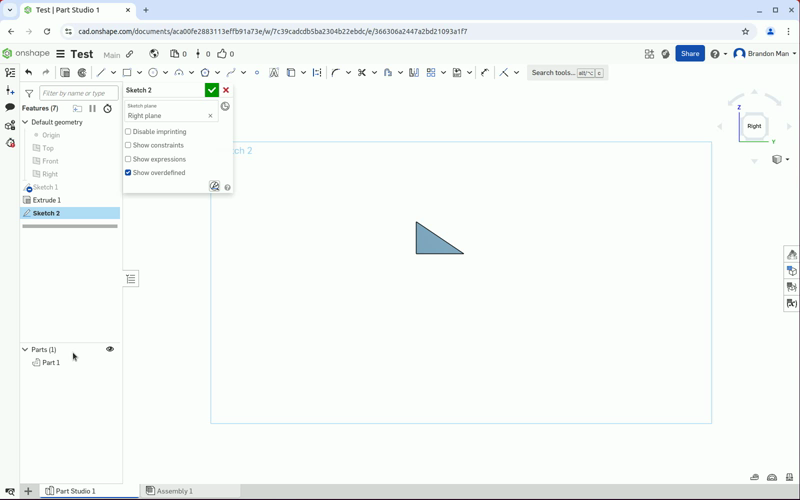
key(y)
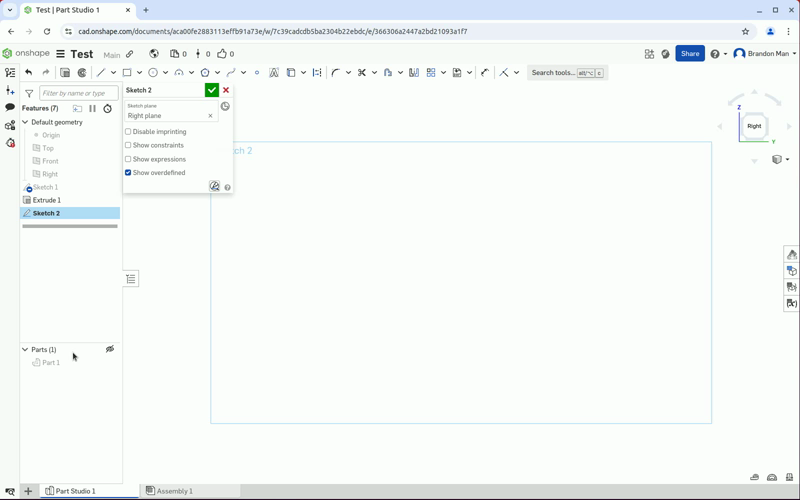
key(l)
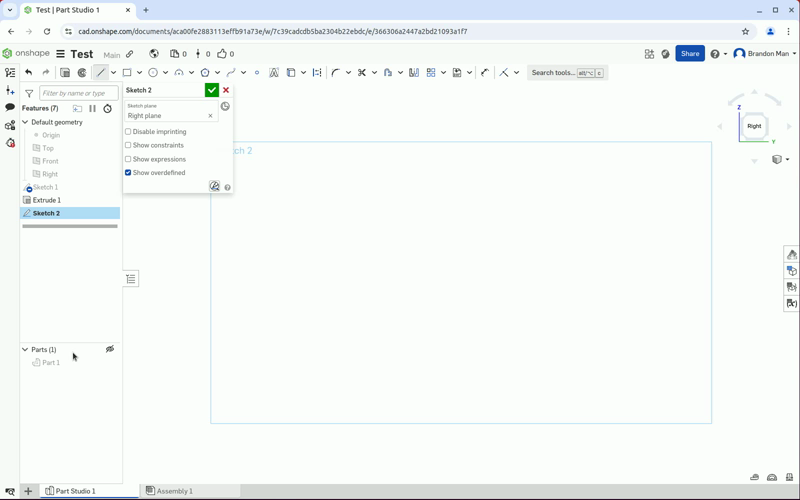
key_down(shift)
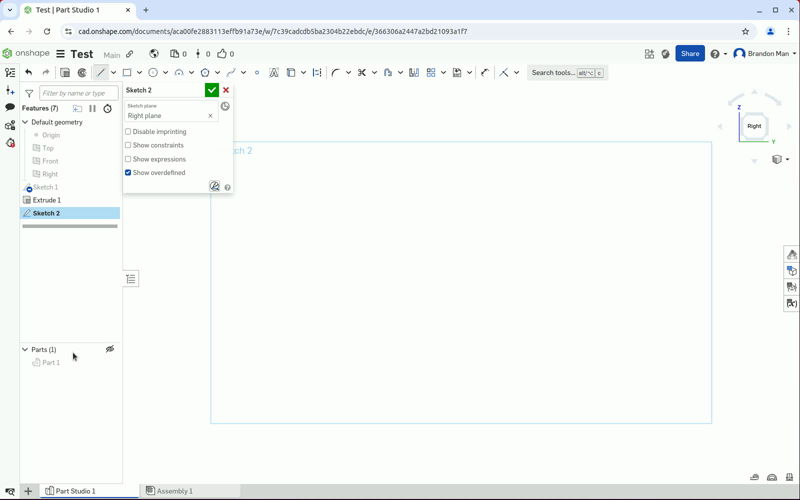
mouse_move(518, 253)
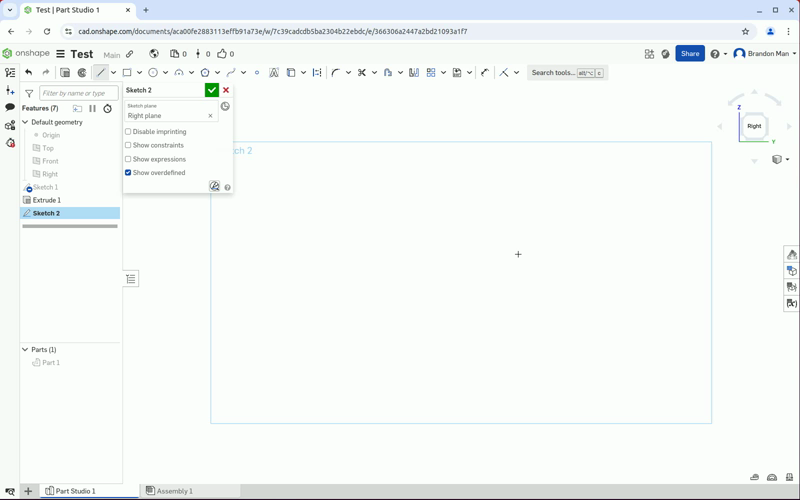
click(518, 253)
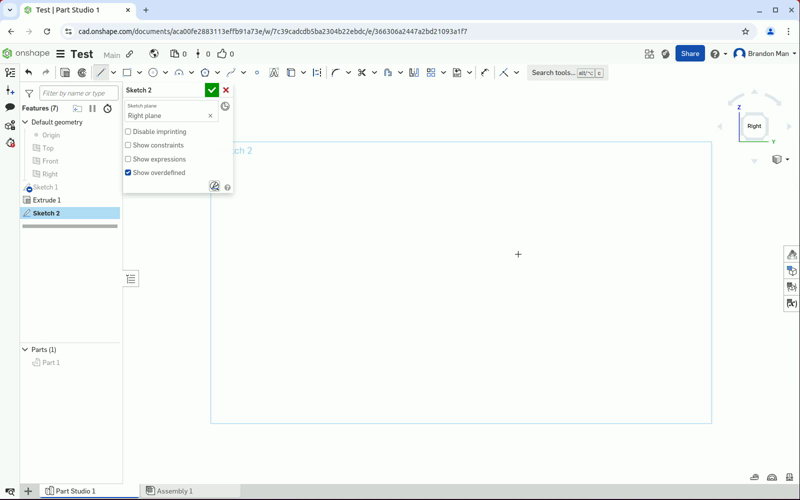
key_up(shift)
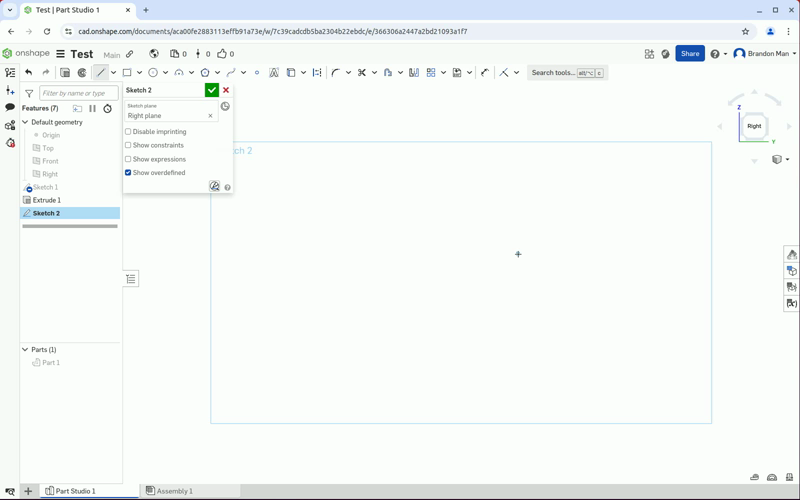
key_down(shift)
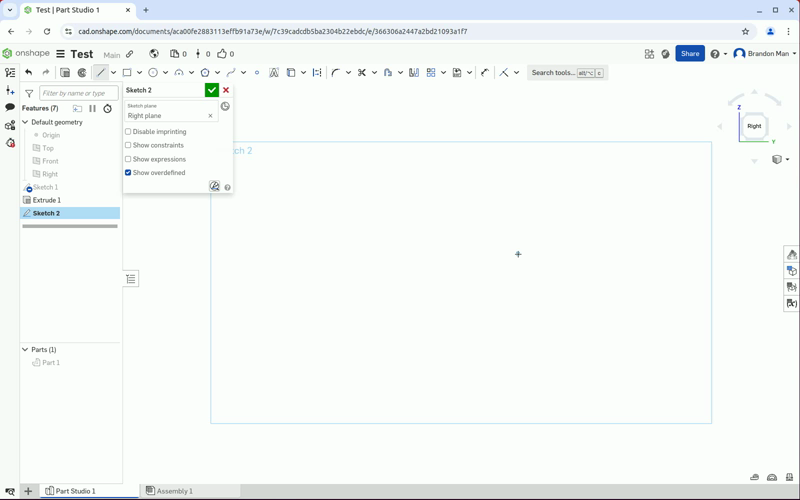
mouse_move(548, 253)
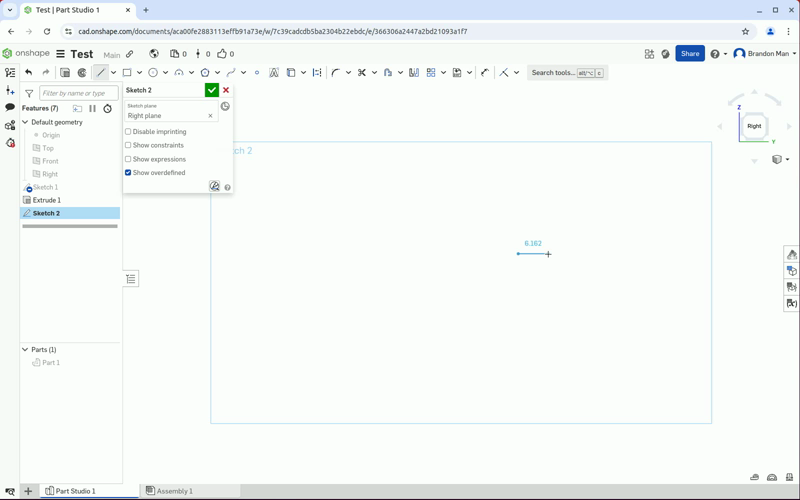
mouse_move(573, 253)
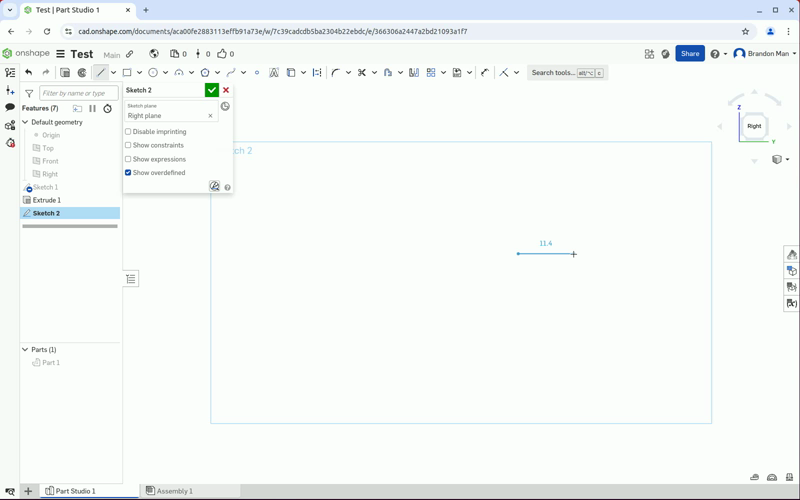
click(573, 253)
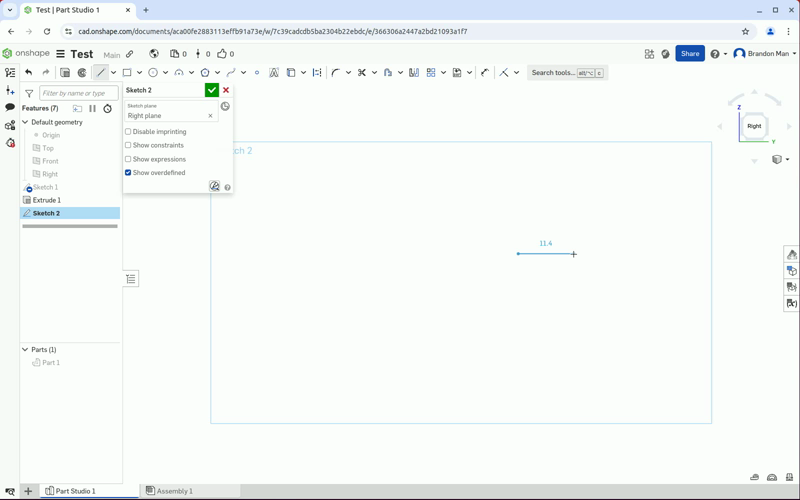
key_up(shift)
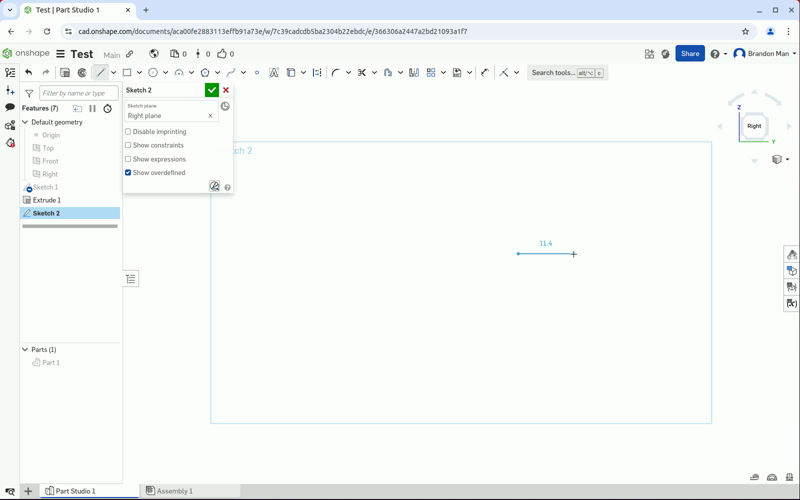
key_down(shift)
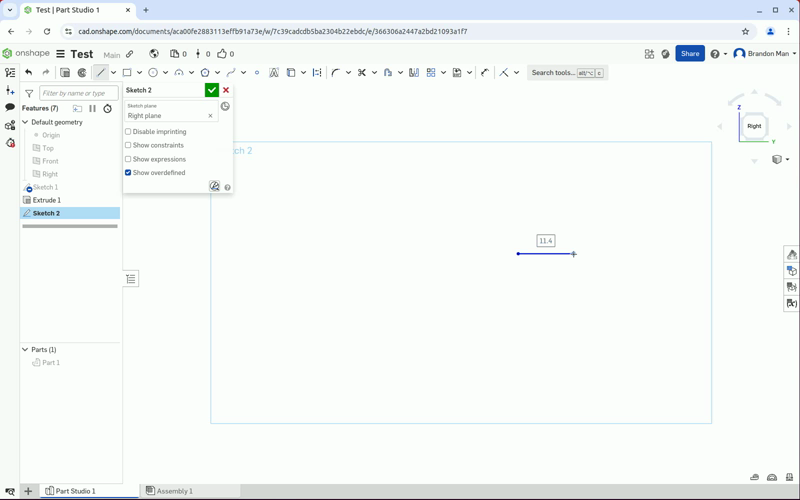
mouse_move(518, 216)
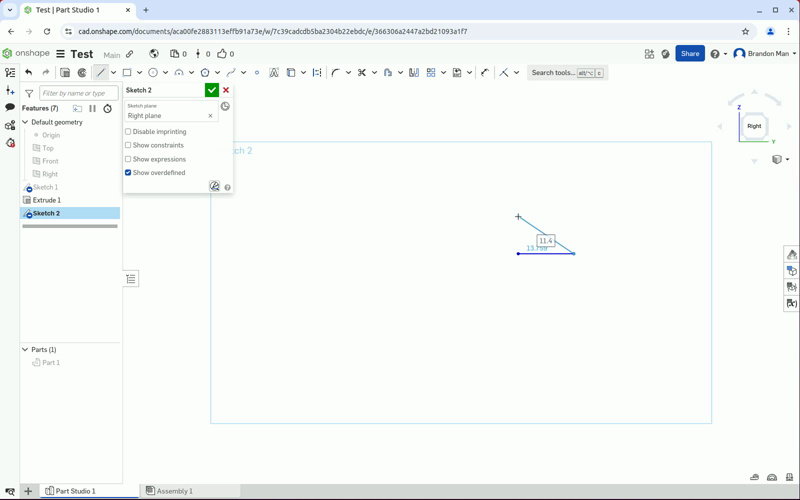
click(518, 216)
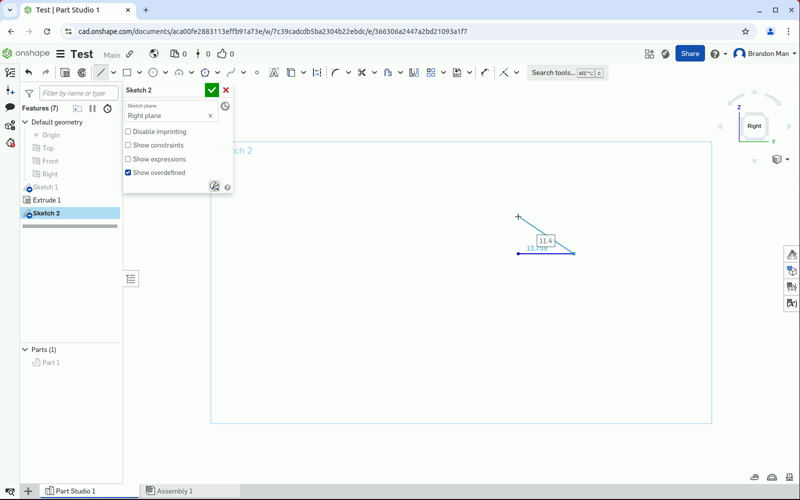
key_up(shift)
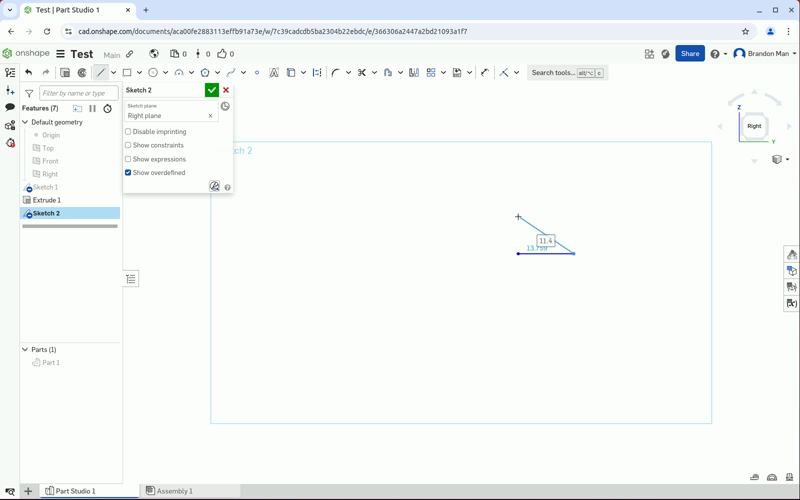
mouse_move(548, 216)
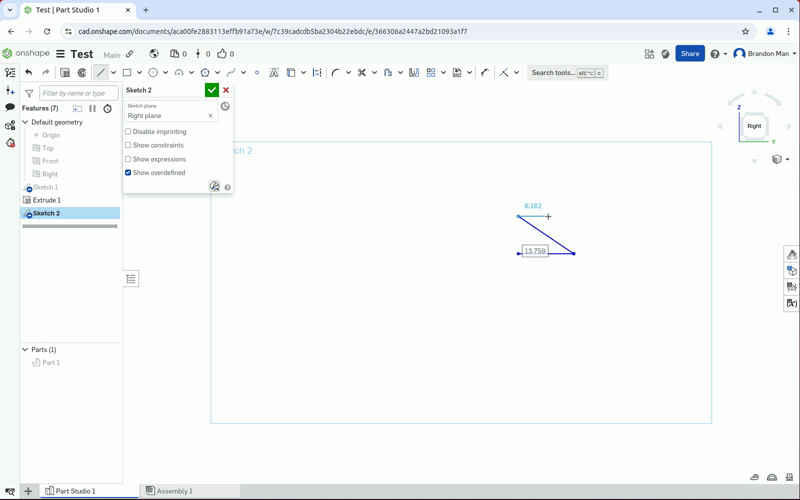
key_down(shift)
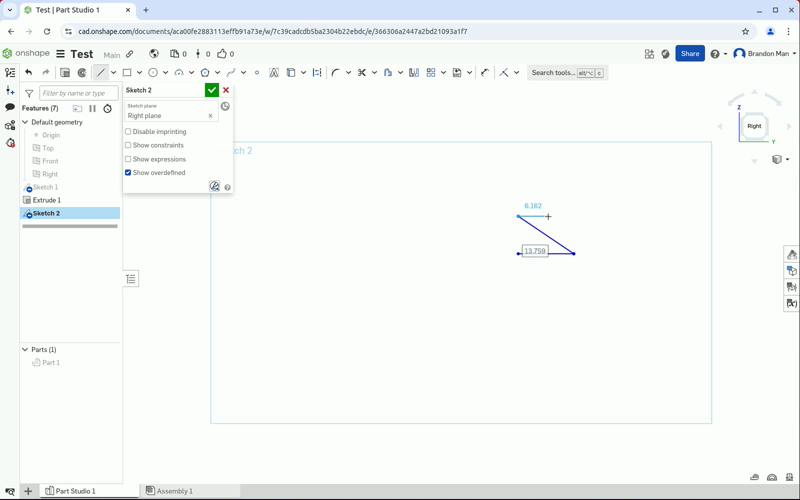
mouse_move(518, 253)
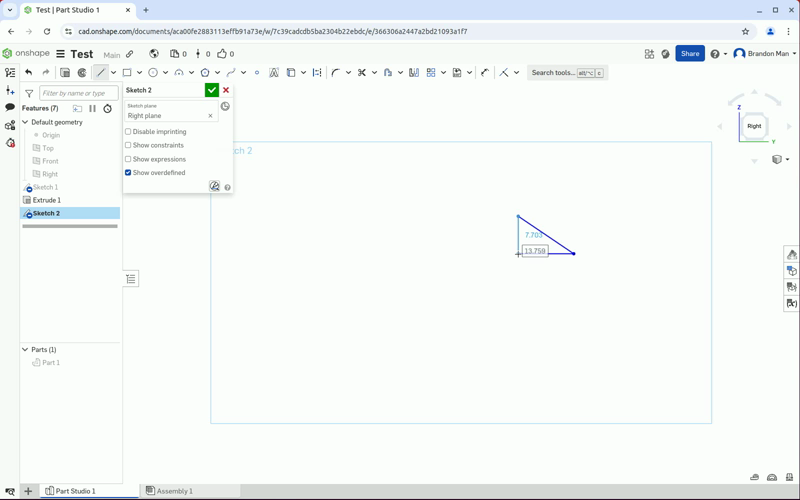
key_up(shift)
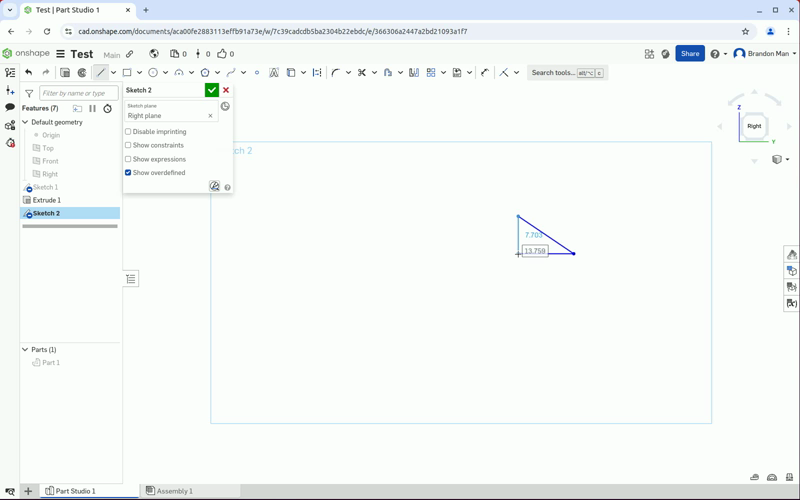
click(518, 253)
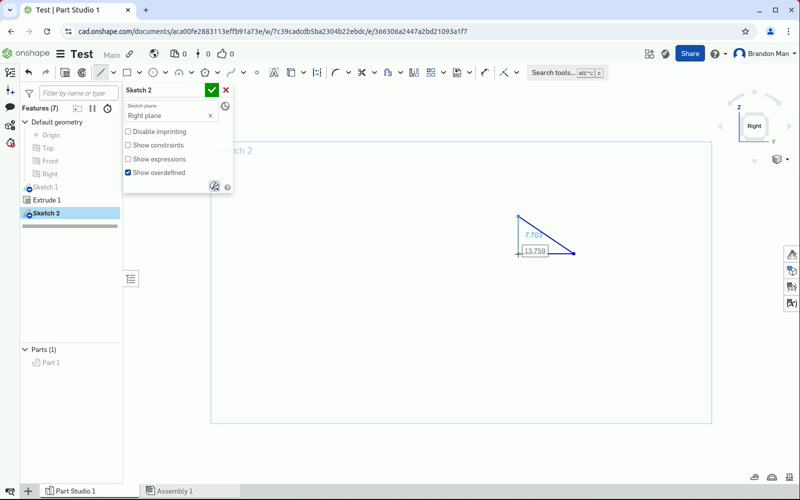
key(esc)
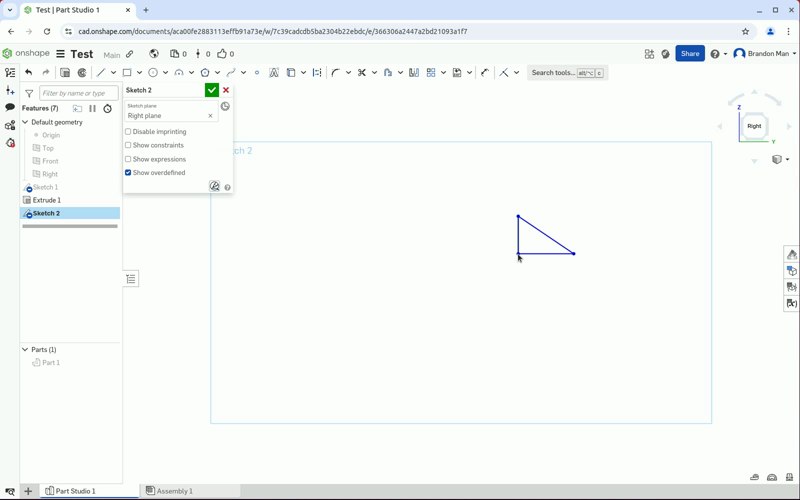
mouse_move(551, 239)
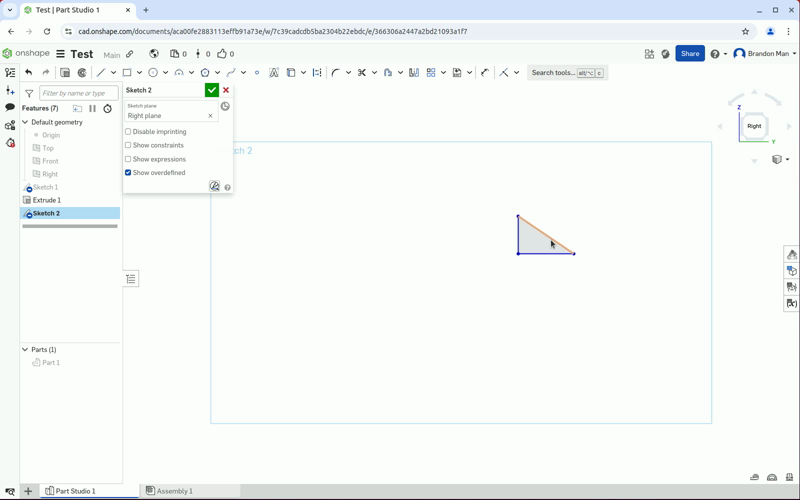
scroll(6)
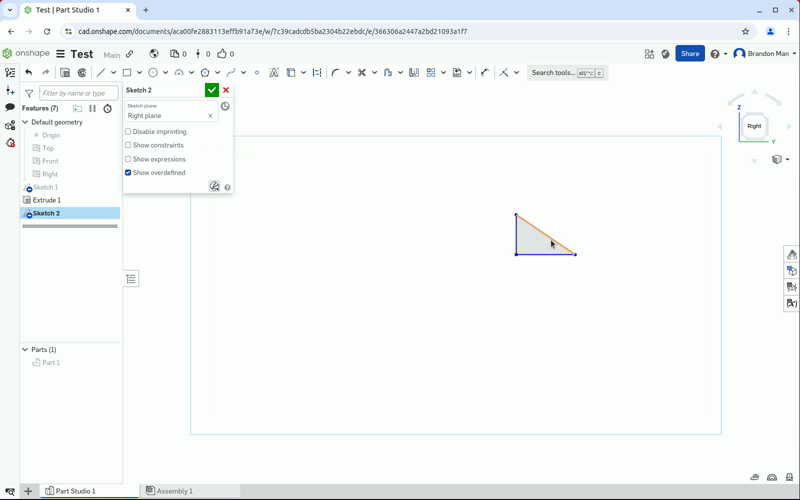
scroll(6)
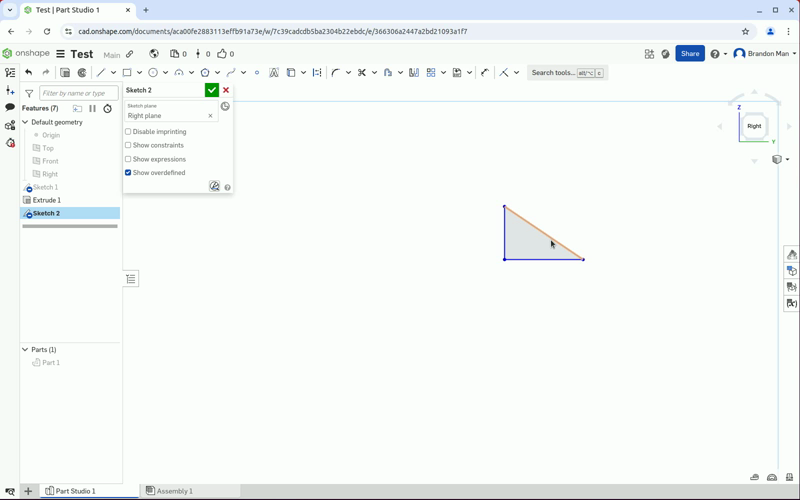
scroll(6)
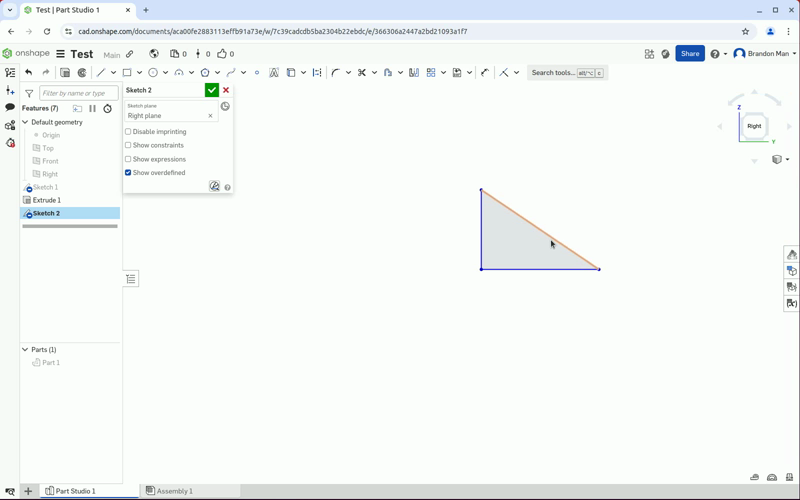
scroll(6)
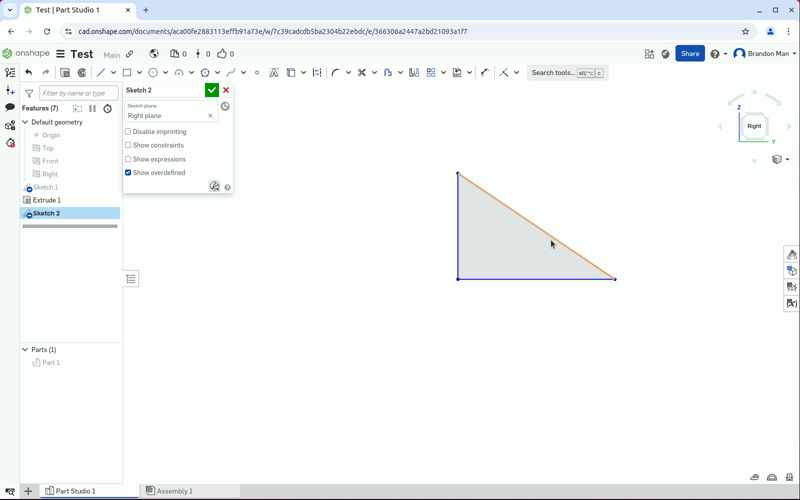
scroll(6)
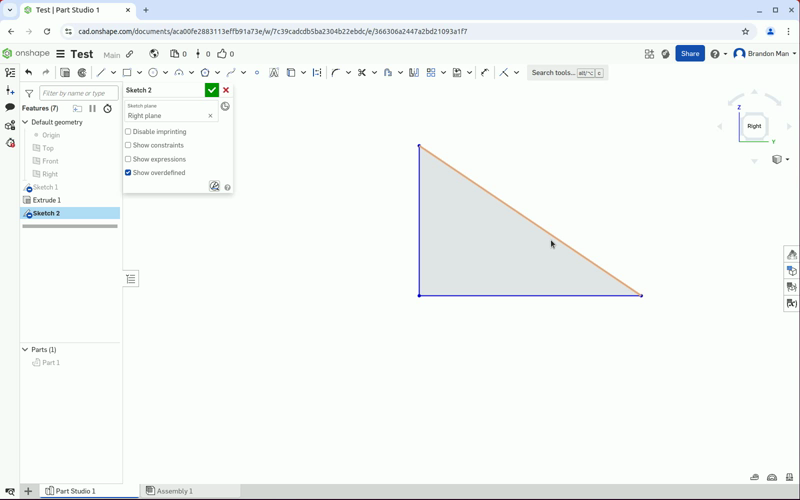
scroll(6)
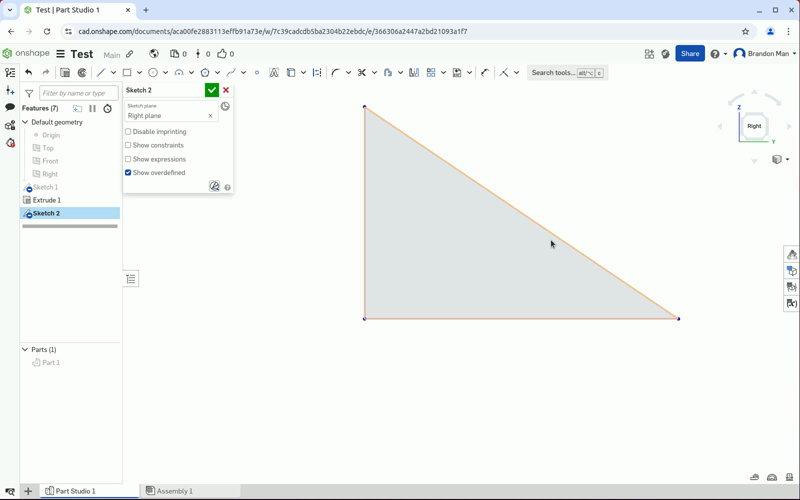
scroll(6)
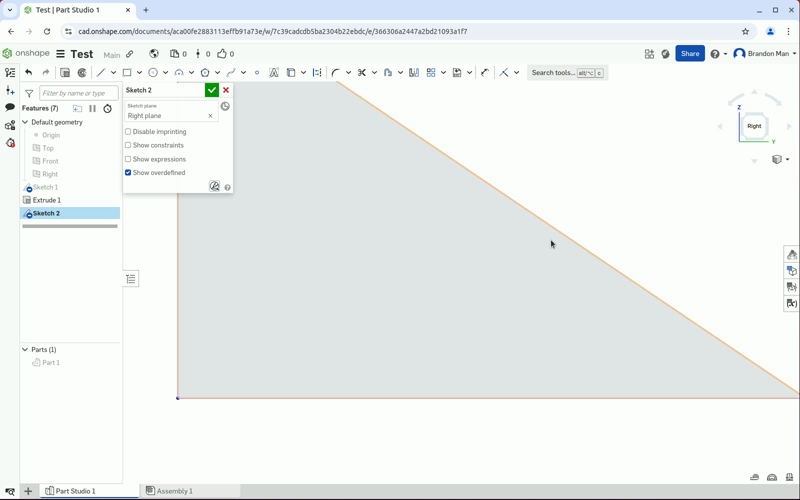
click(551, 239)
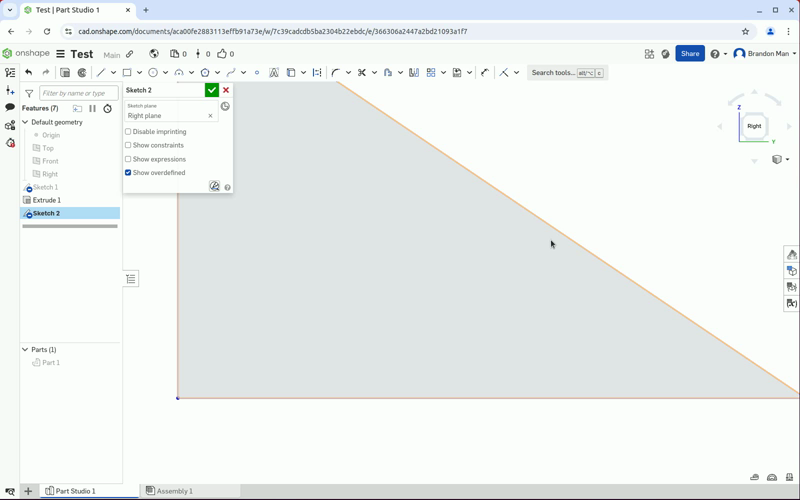
scroll(-6)
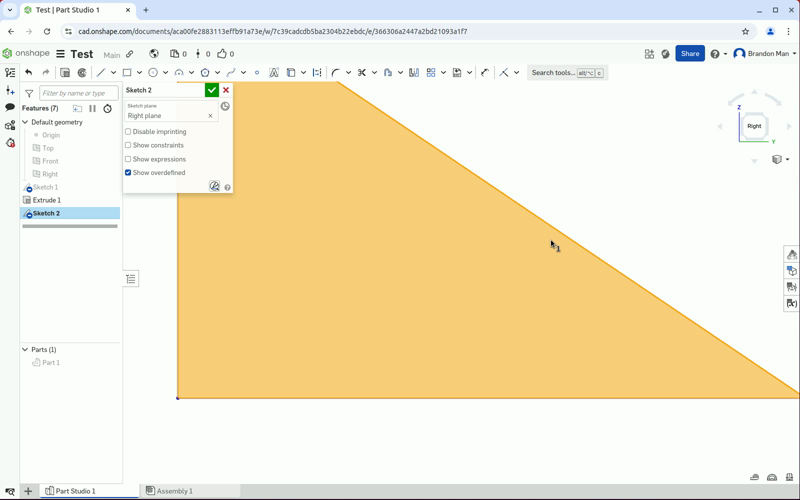
scroll(-6)
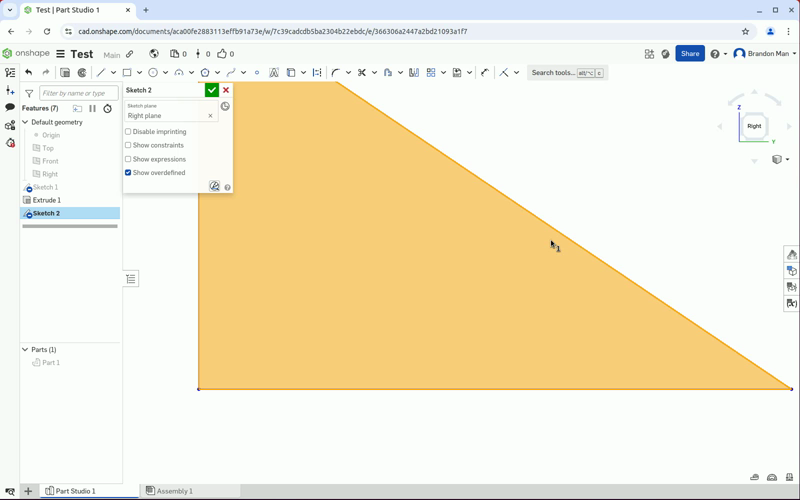
scroll(-6)
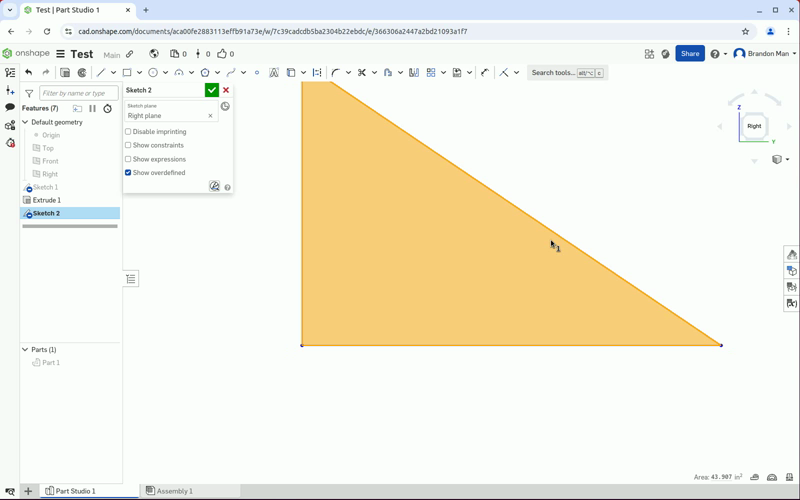
scroll(-6)
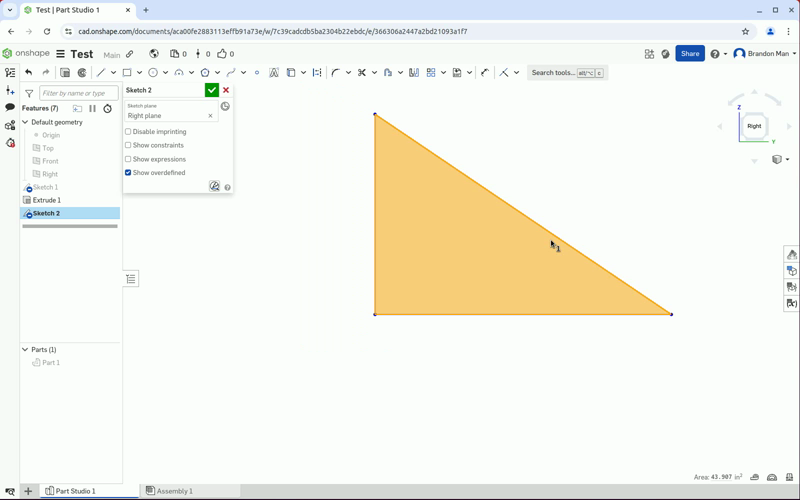
scroll(-6)
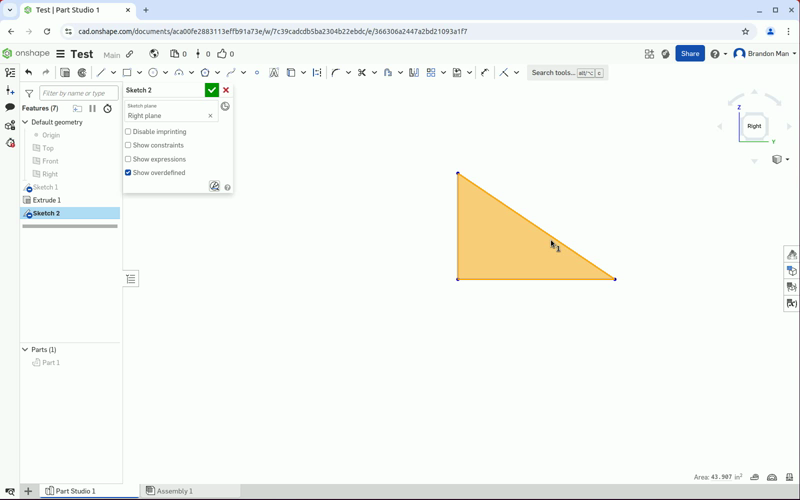
scroll(-6)
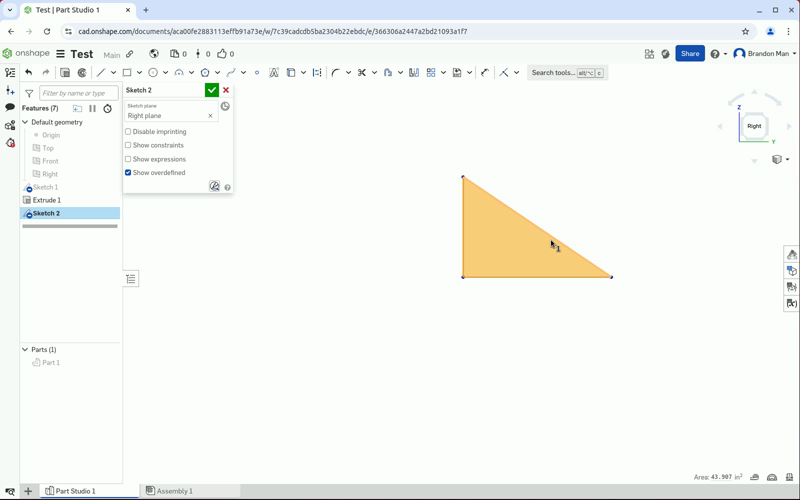
scroll(-6)
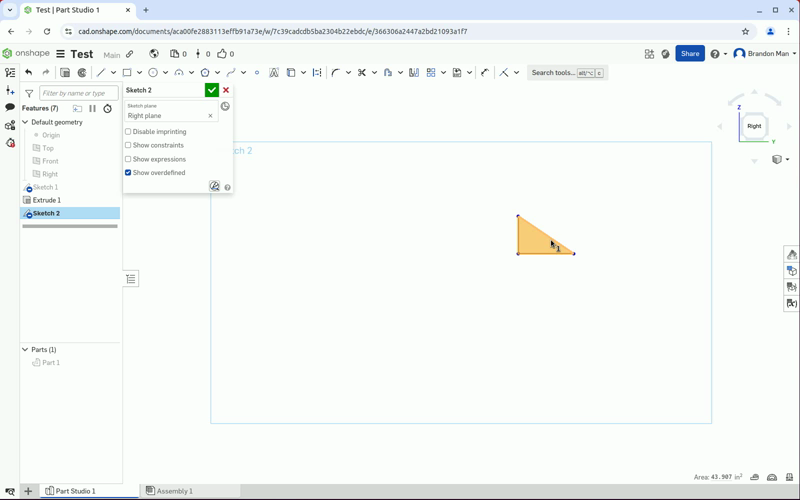
mouse_move(73, 352)
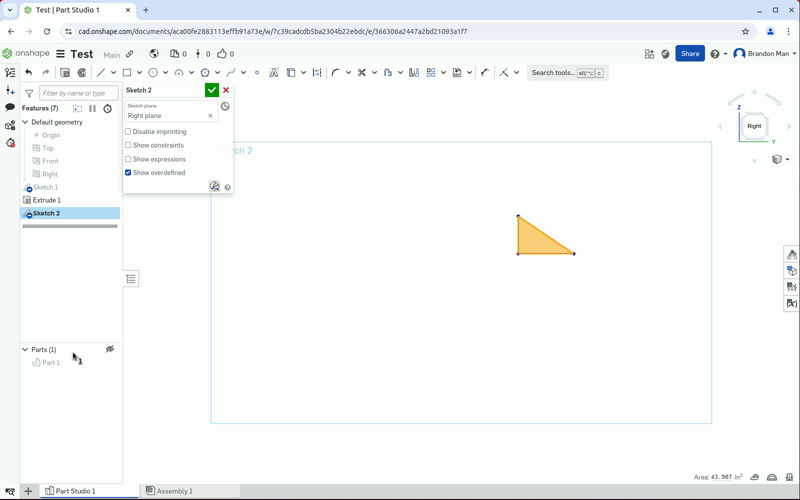
key(shift+y)
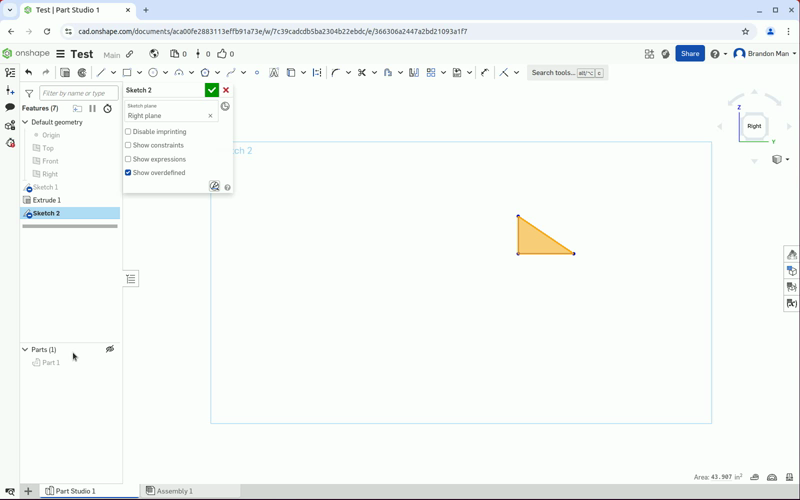
key(shift+e)
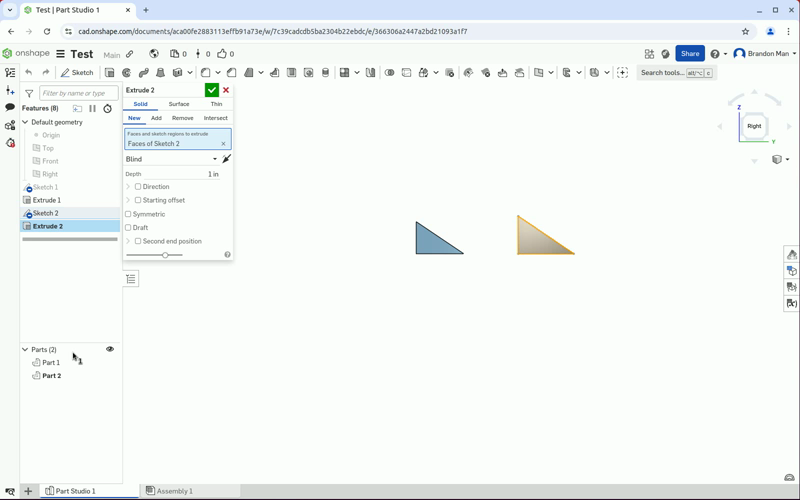
mouse_move(143, 106)
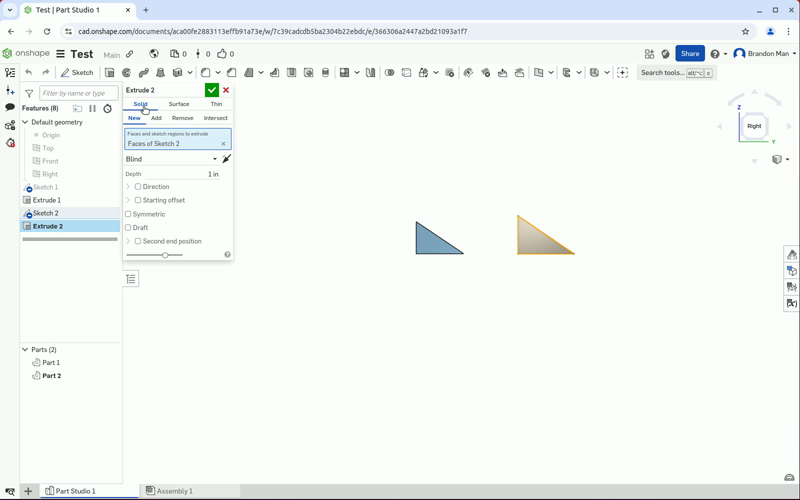
click(143, 106)
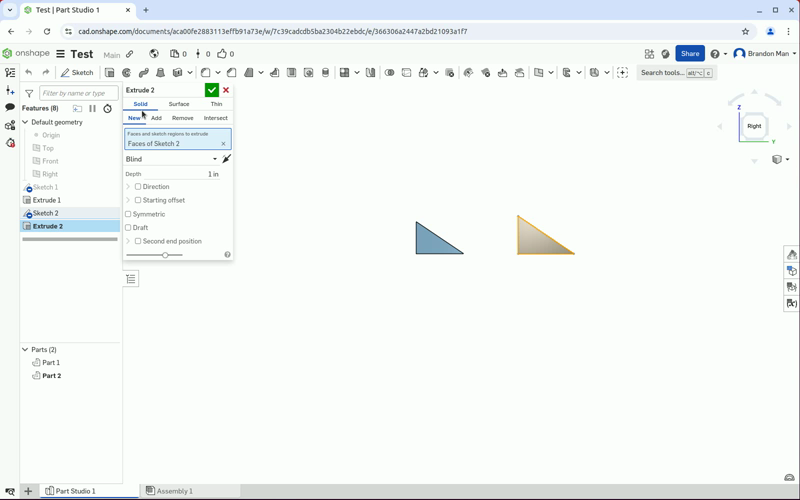
mouse_move(137, 120)
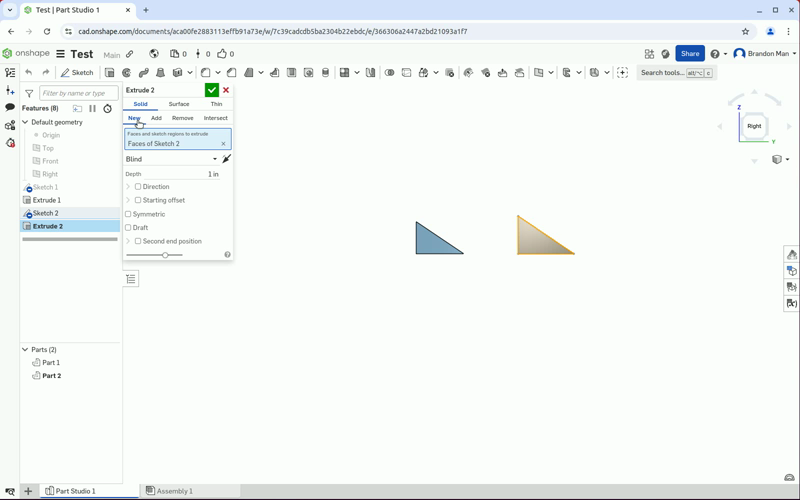
click(137, 120)
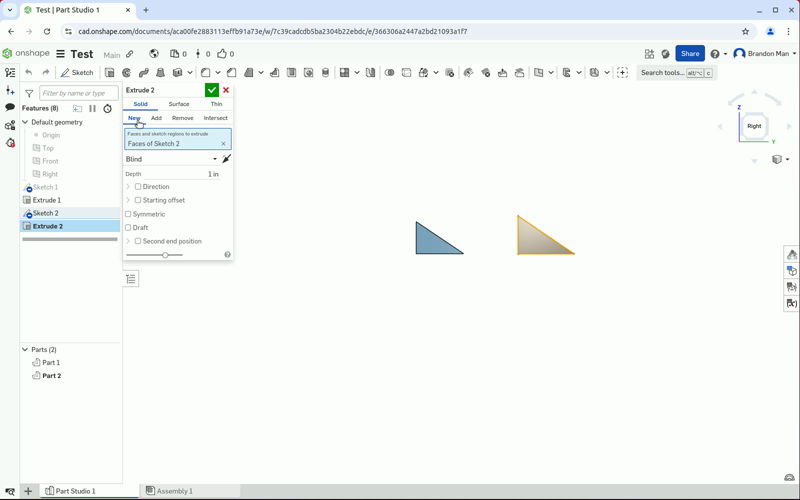
key(tab, 4)
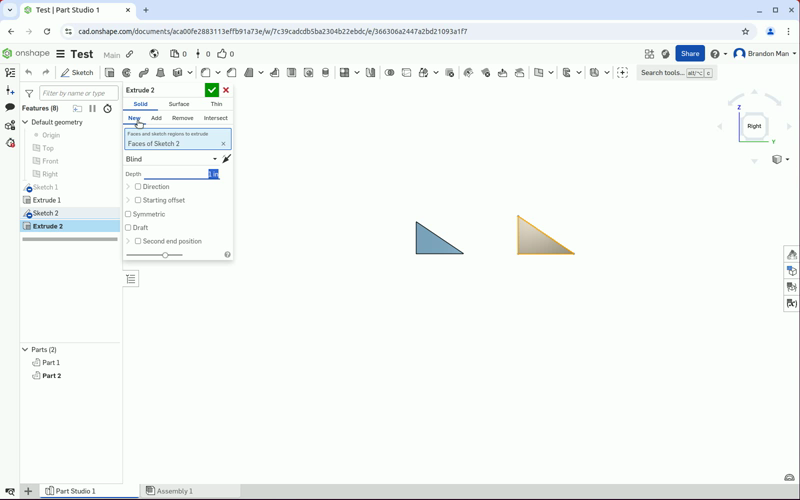
text(14.442)
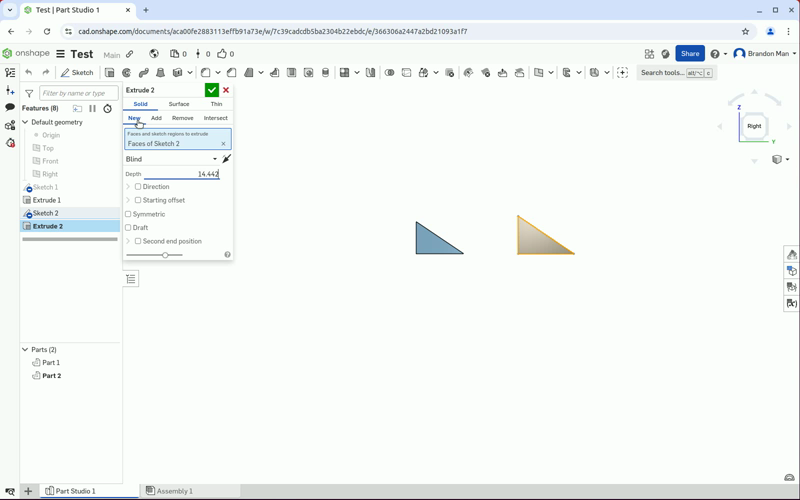
key(tab, 3)
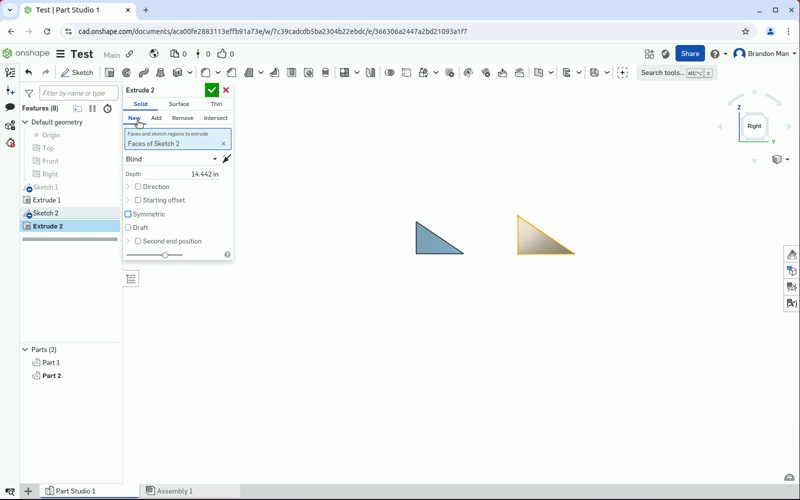
key(space)
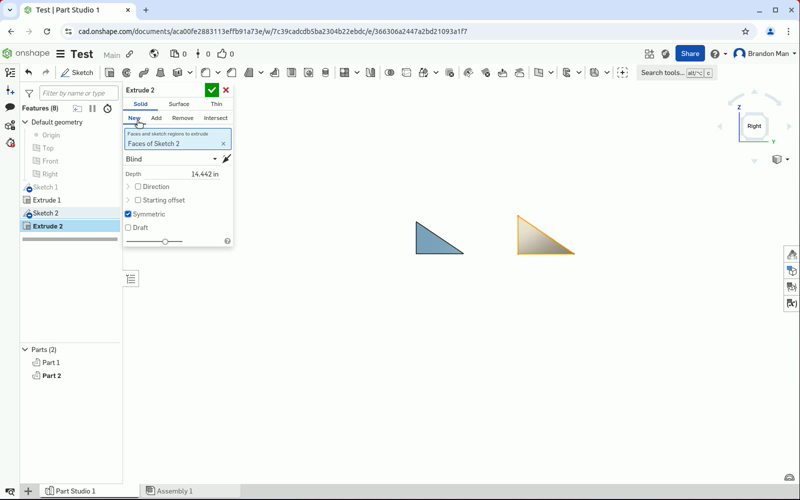
key(enter)
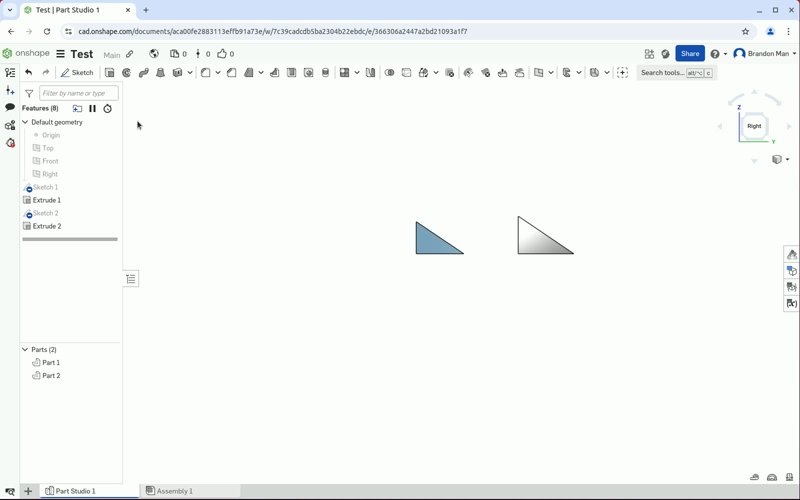
key(shift+h)
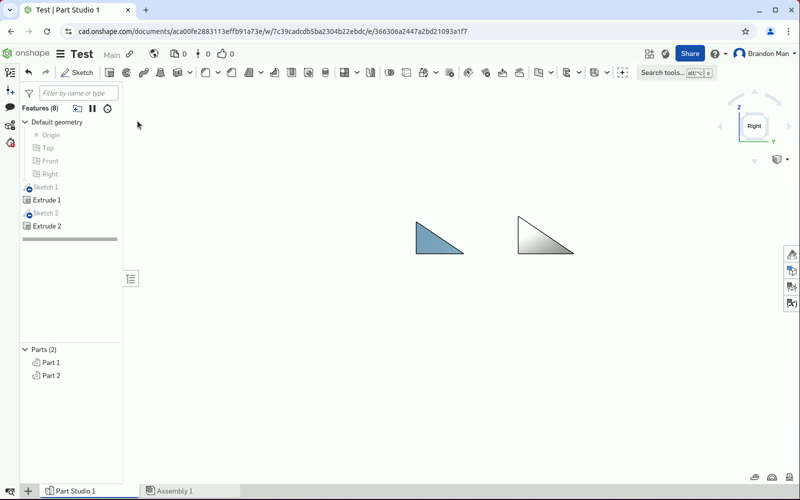
key(shift+h)
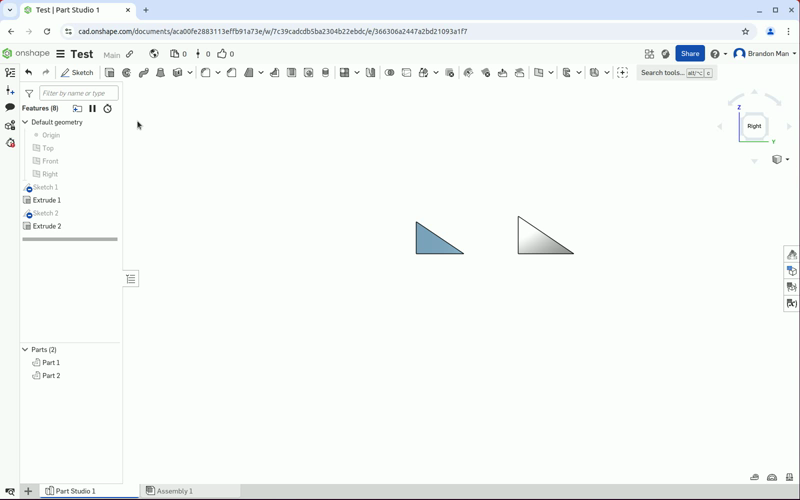
mouse_move(73, 189)
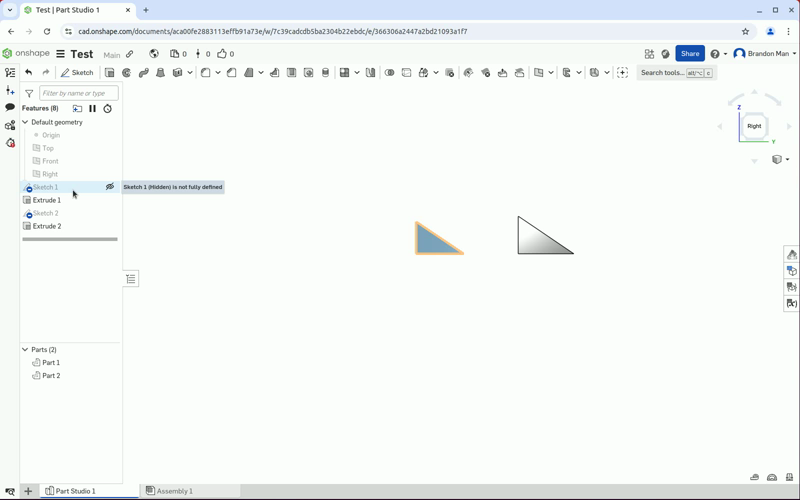
click(73, 189)
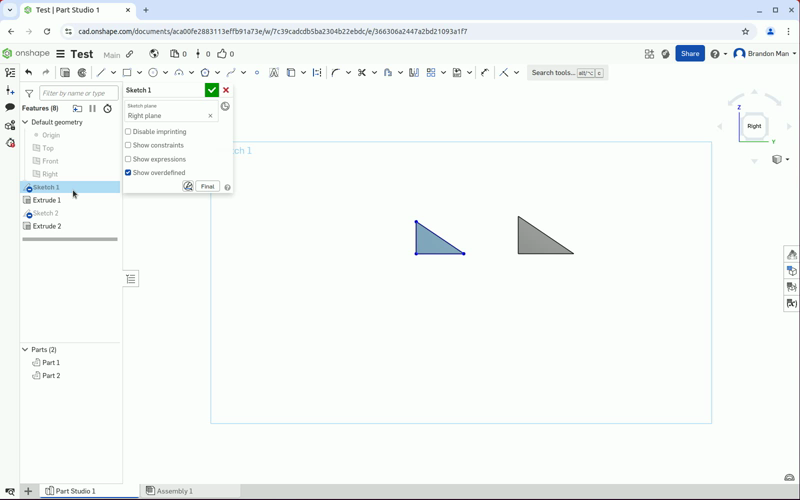
mouse_move(229, 92)
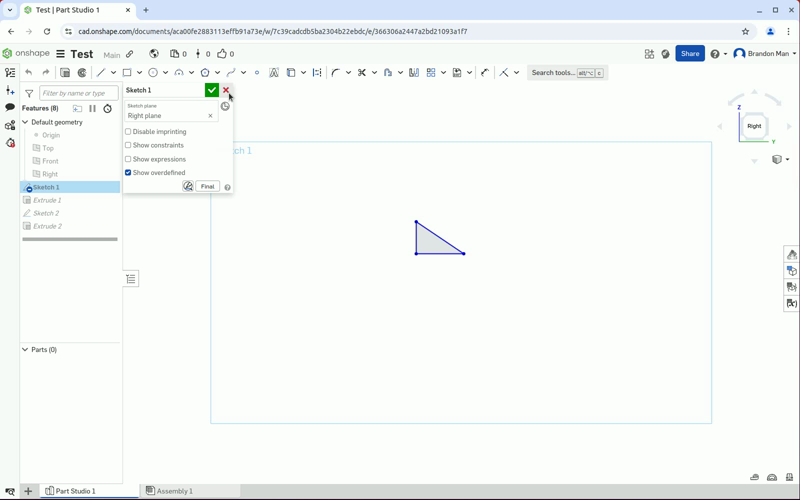
click(229, 92)
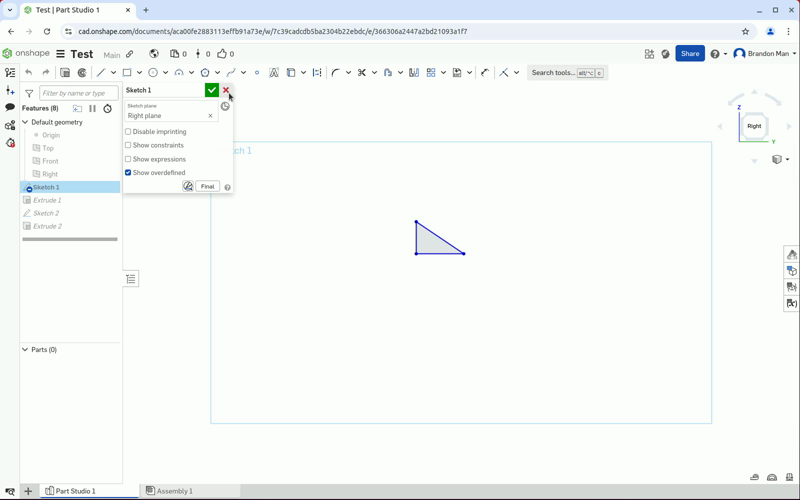
key(shift+s)
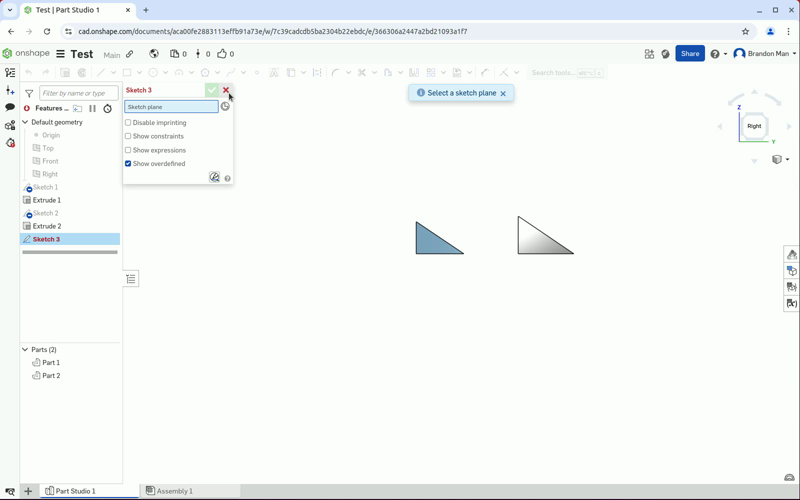
mouse_move(73, 176)
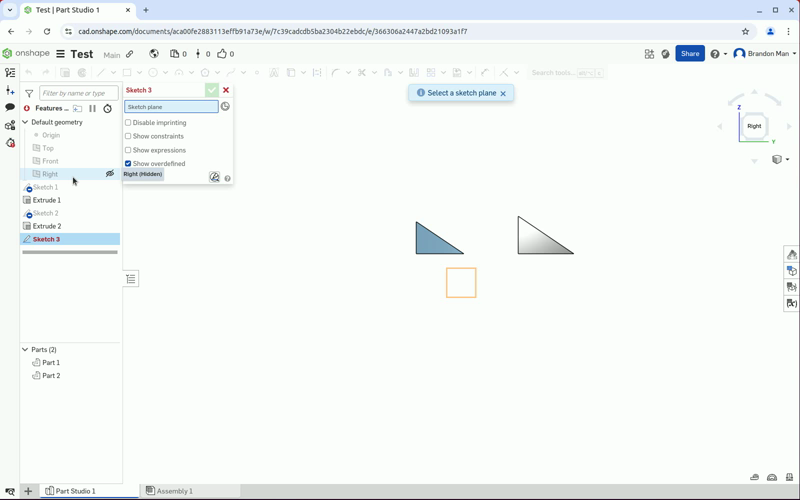
click(73, 176)
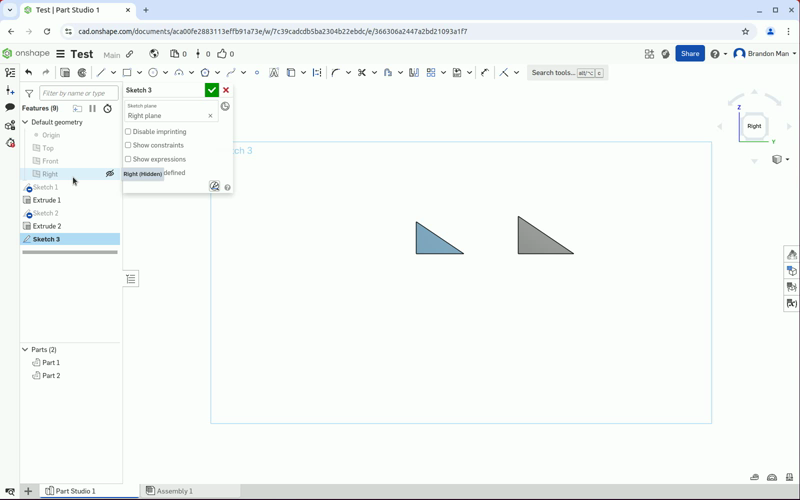
mouse_move(73, 352)
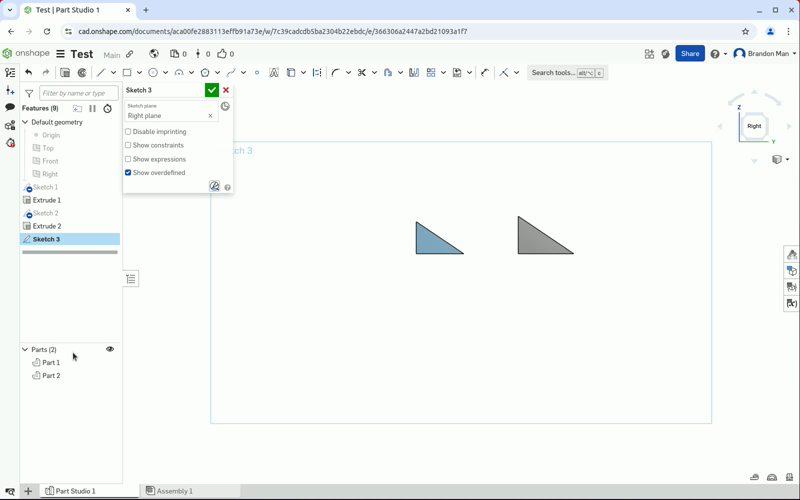
key(y)
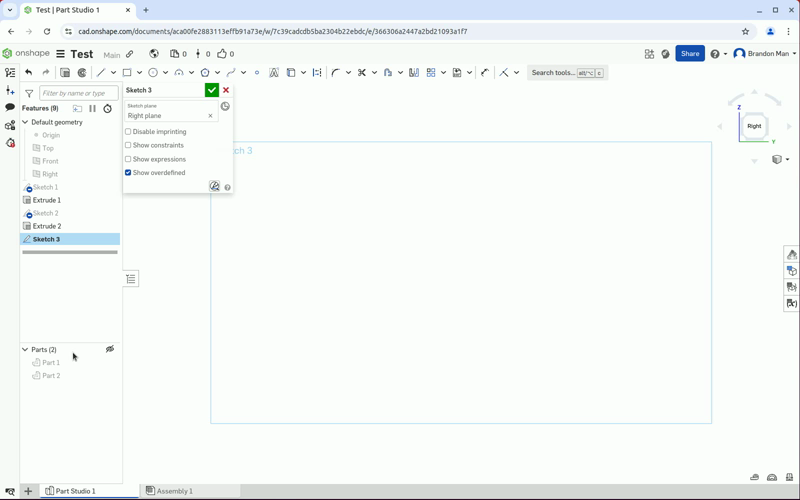
key(l)
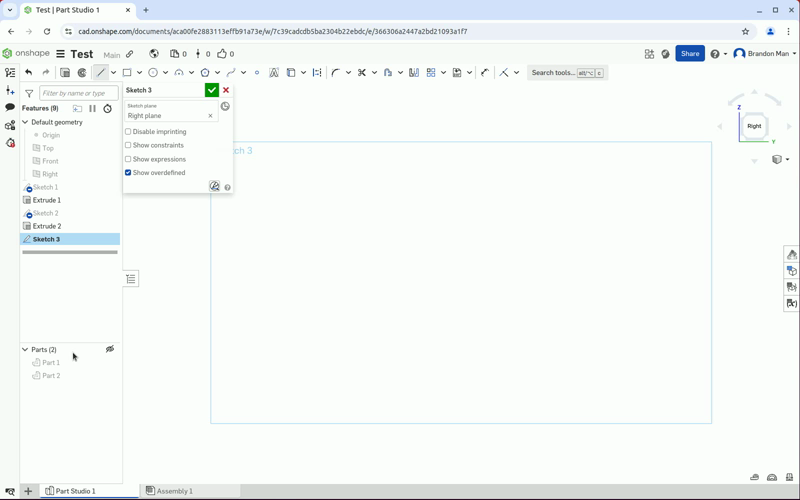
key_down(shift)
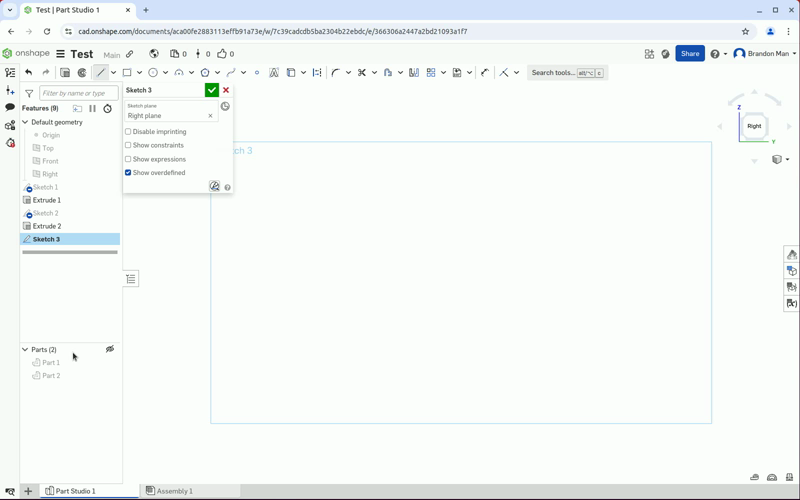
mouse_move(416, 324)
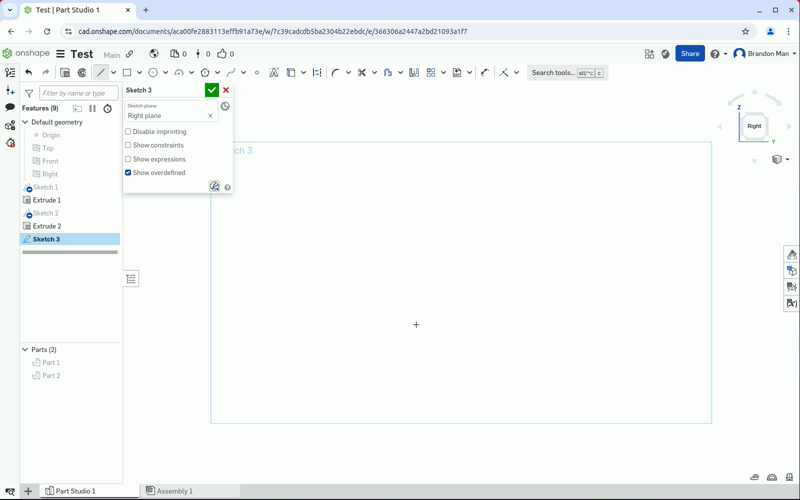
click(416, 324)
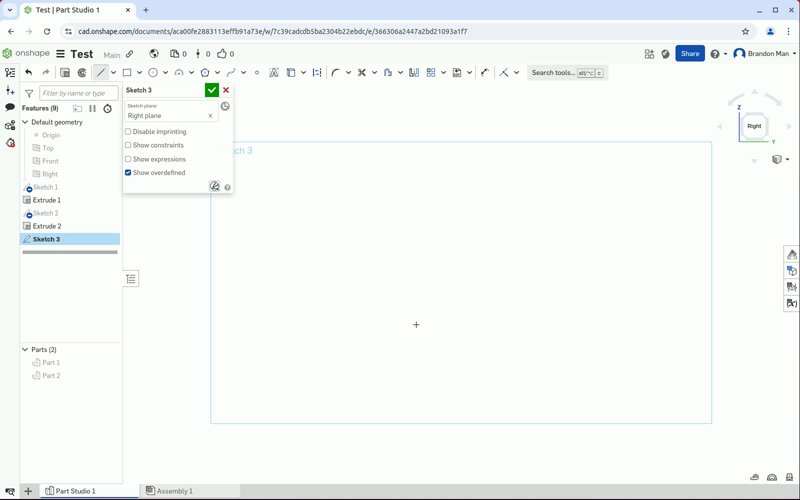
key_up(shift)
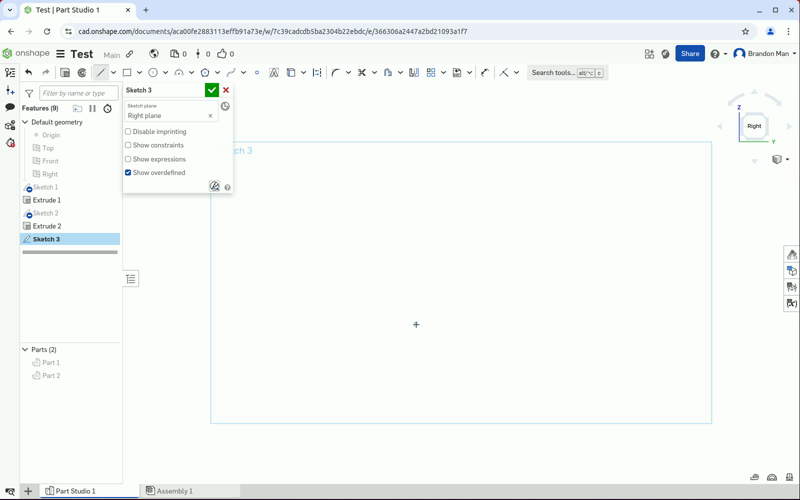
key_down(shift)
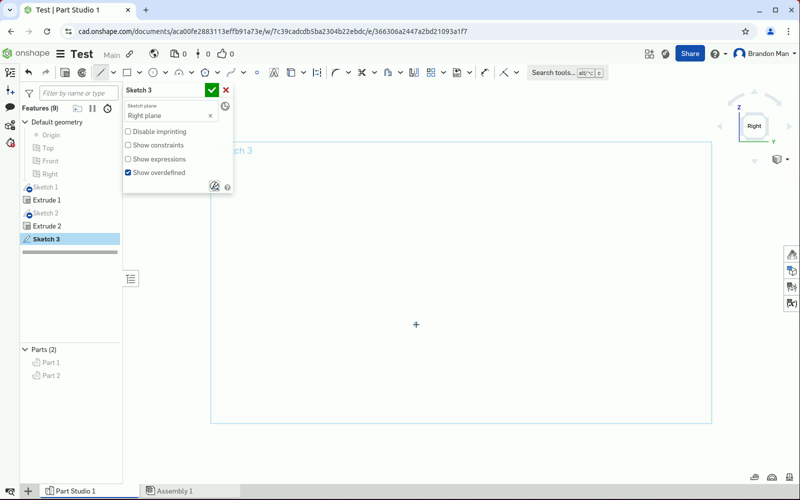
mouse_move(572, 324)
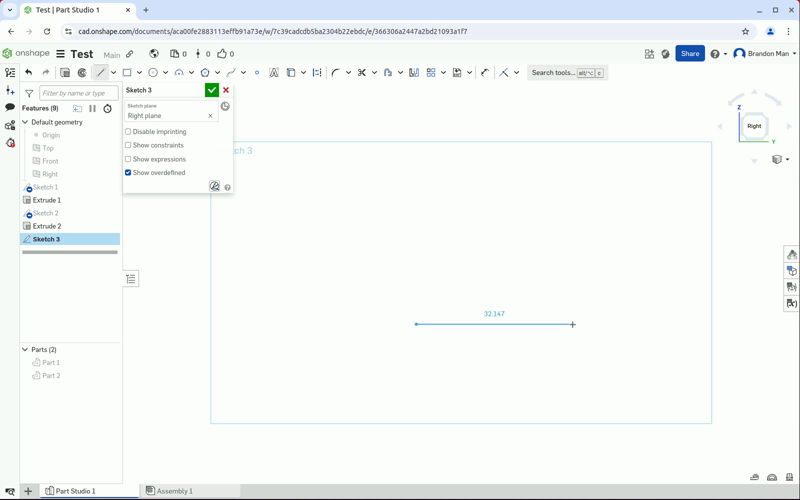
click(572, 324)
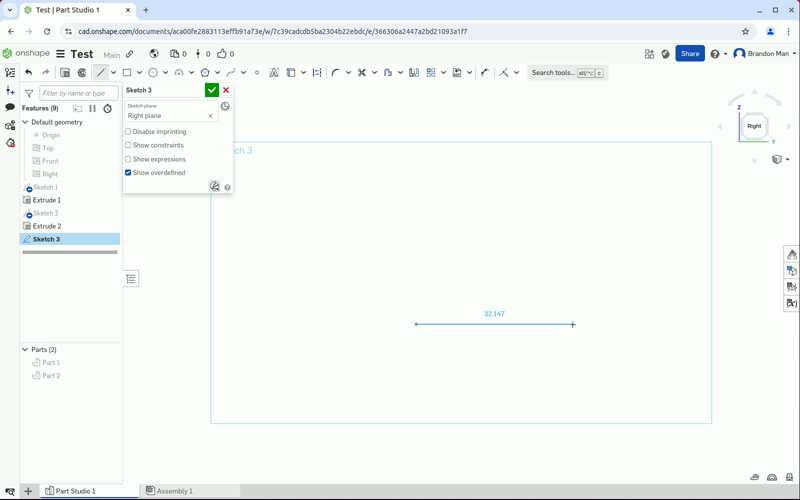
key_up(shift)
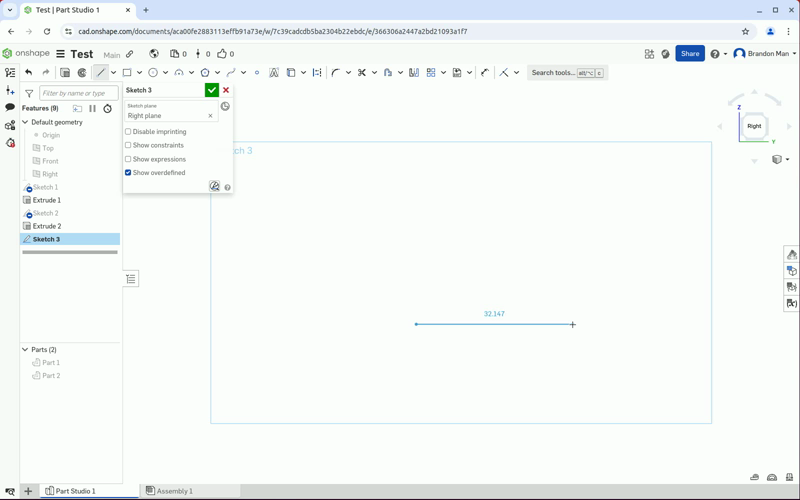
key_down(shift)
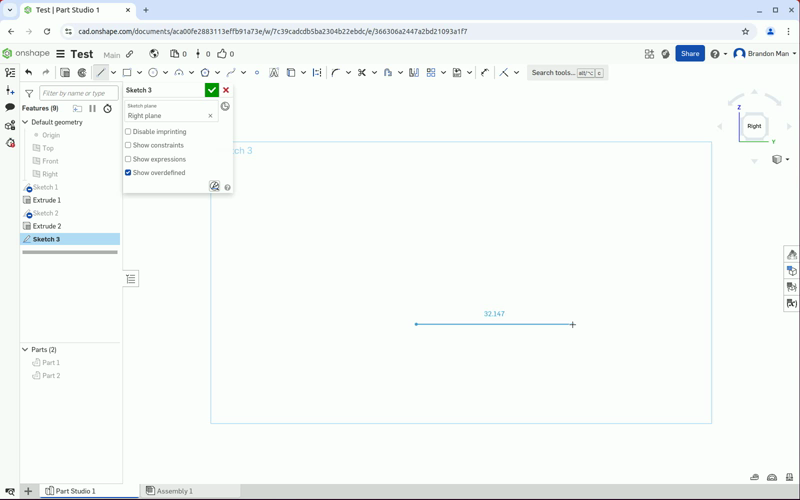
mouse_move(572, 254)
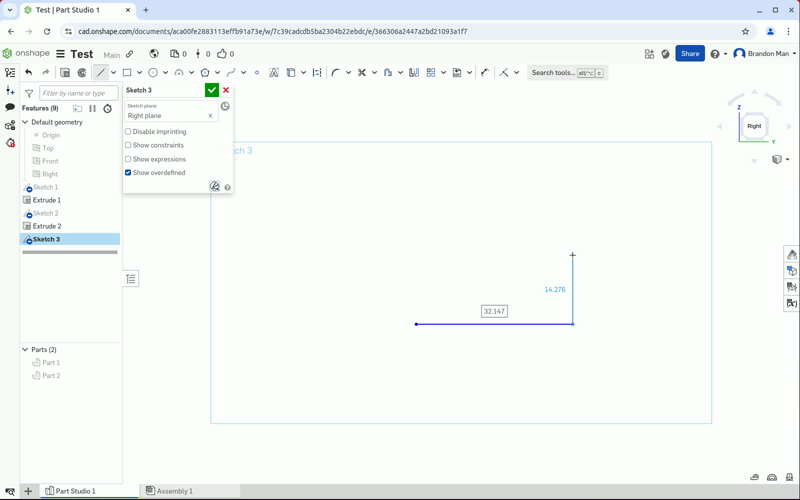
click(572, 254)
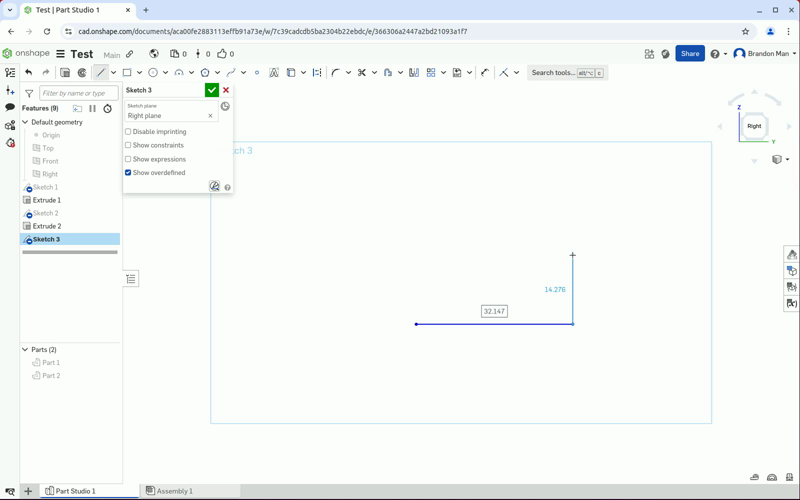
key_up(shift)
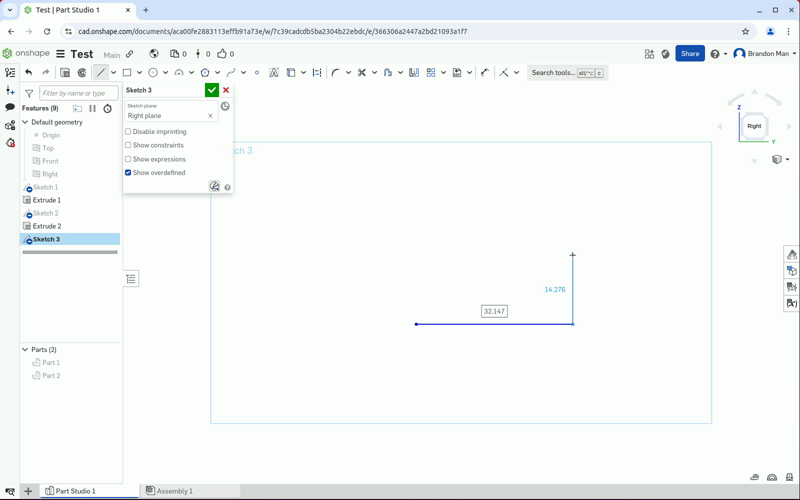
key_down(shift)
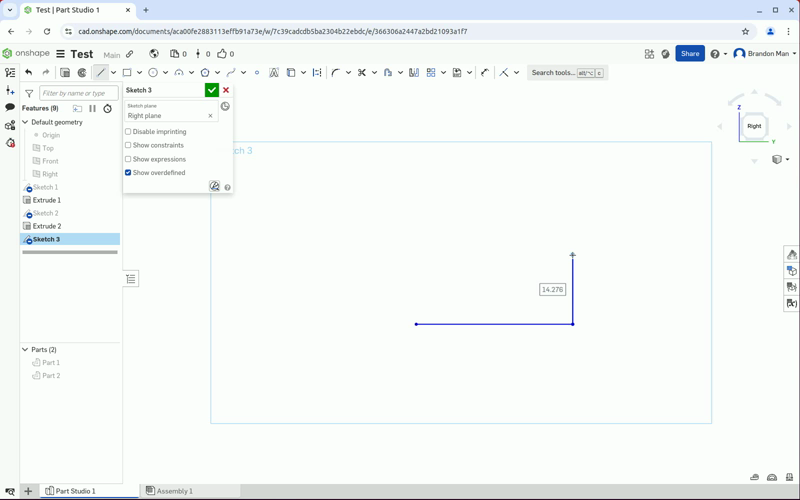
mouse_move(589, 254)
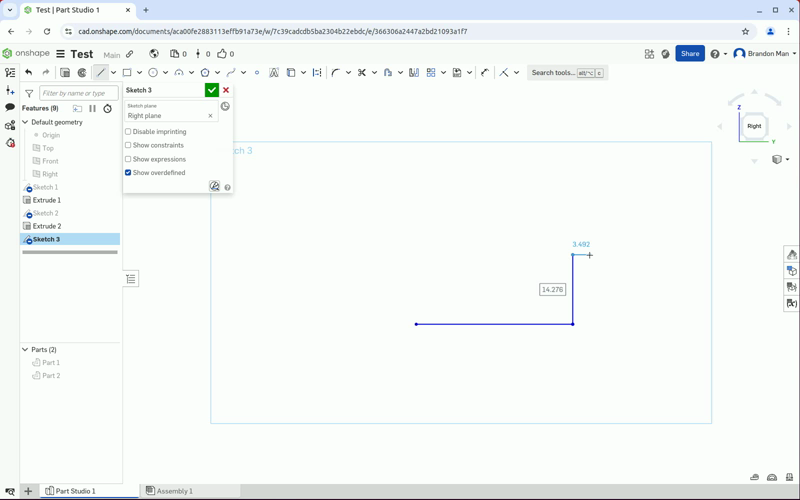
mouse_move(518, 254)
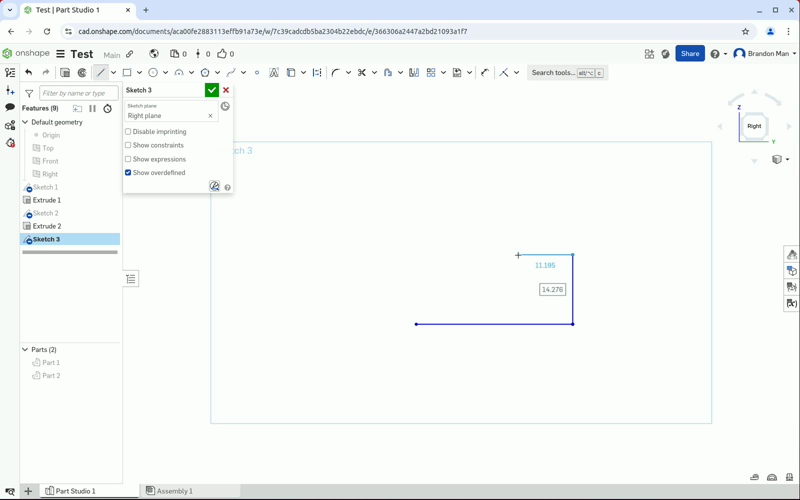
click(518, 254)
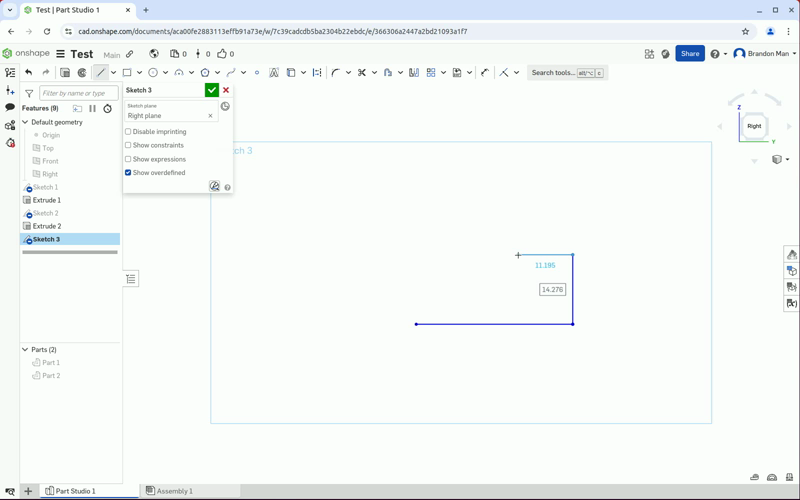
key_up(shift)
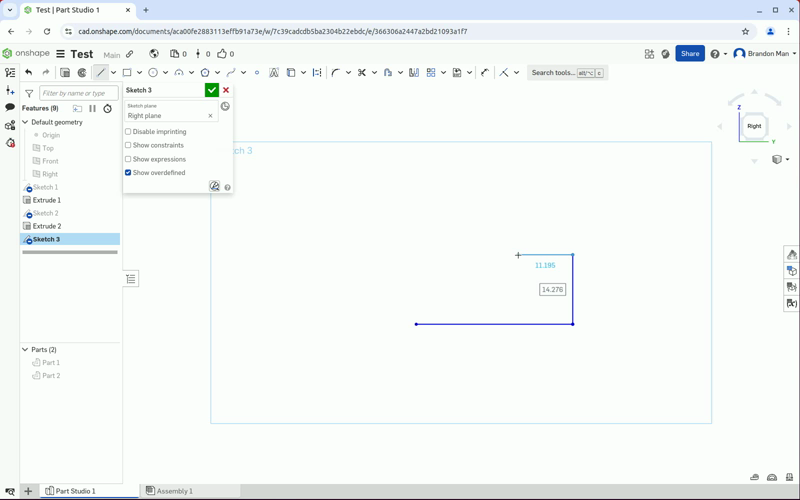
key_down(shift)
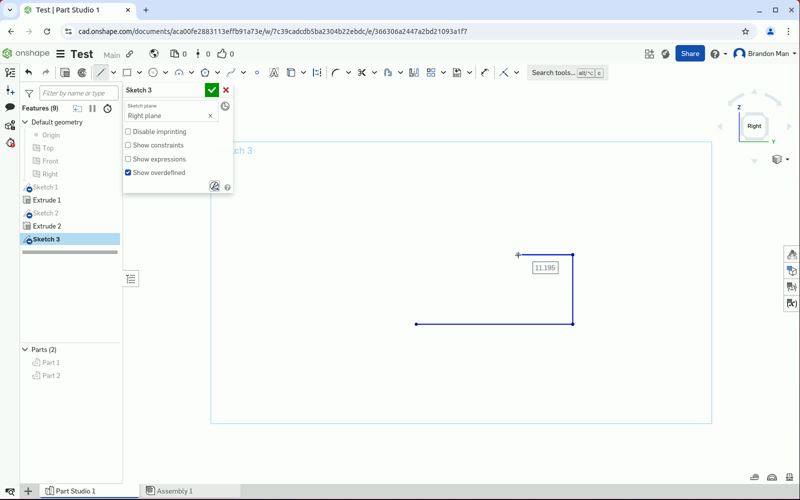
mouse_move(548, 254)
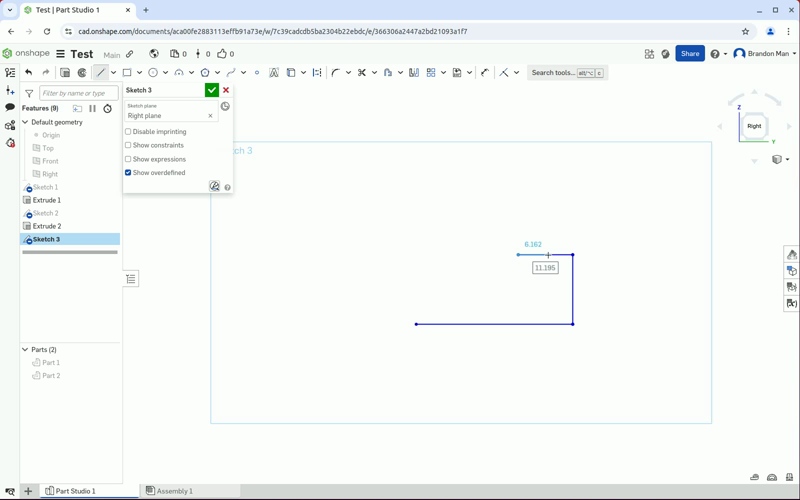
mouse_move(464, 254)
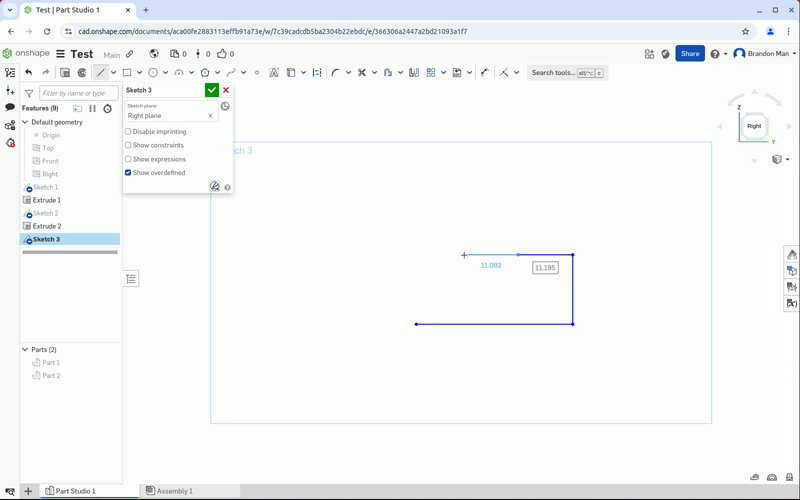
click(464, 254)
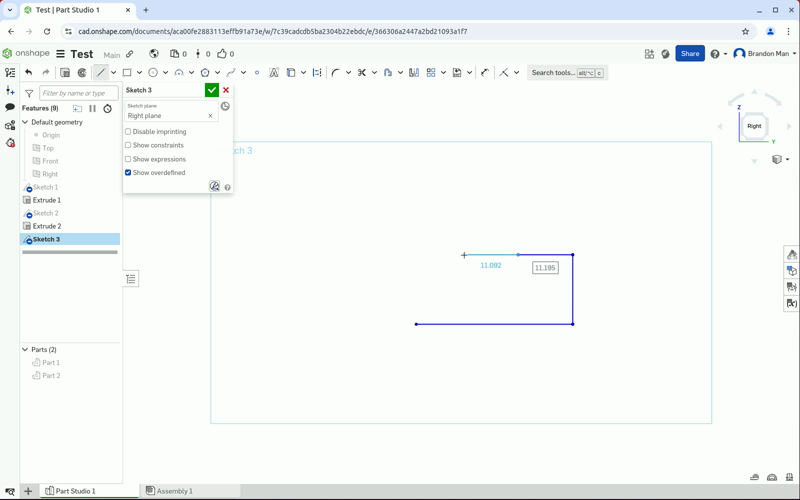
key_up(shift)
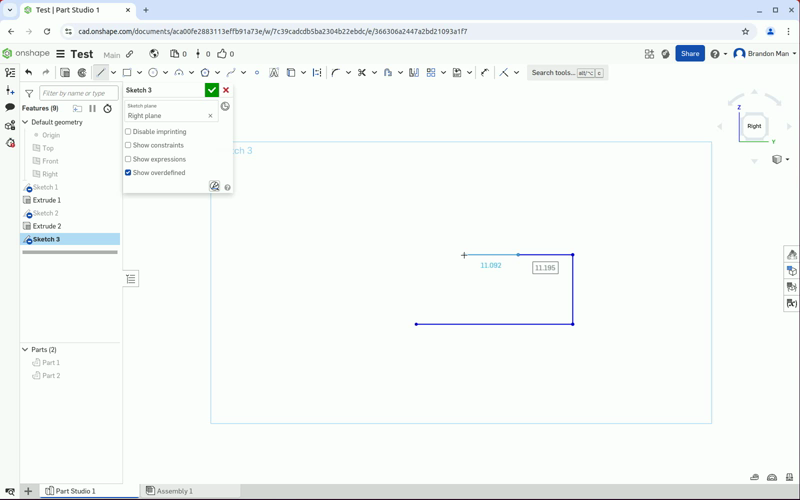
key_down(shift)
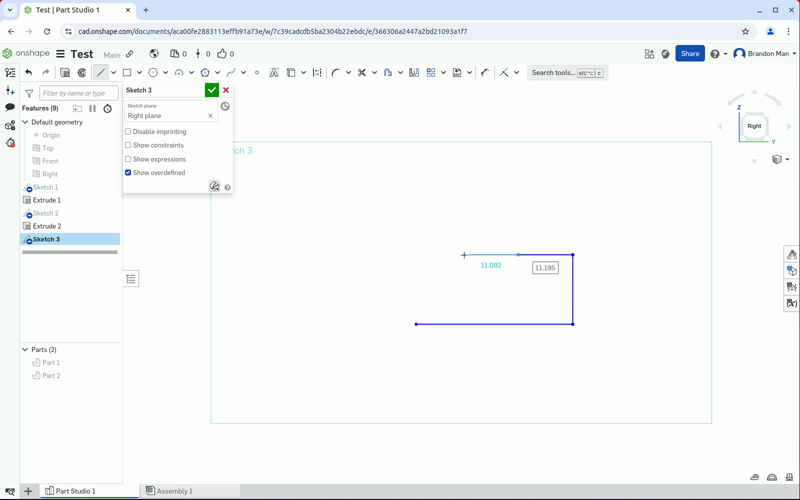
mouse_move(494, 254)
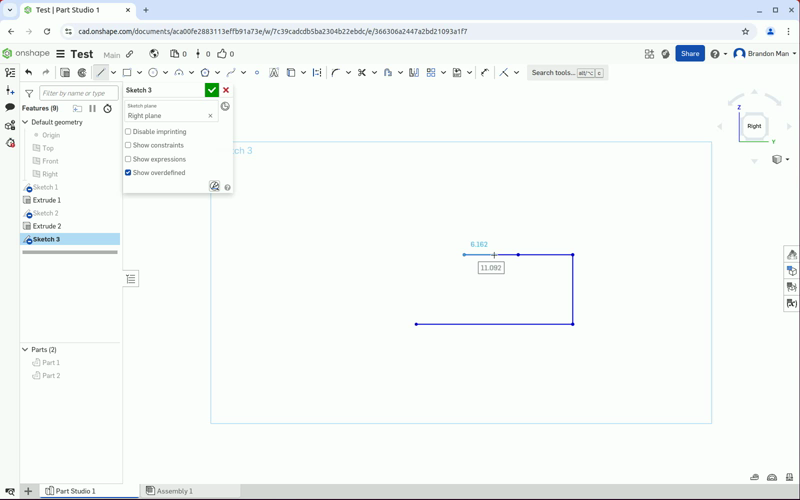
mouse_move(416, 254)
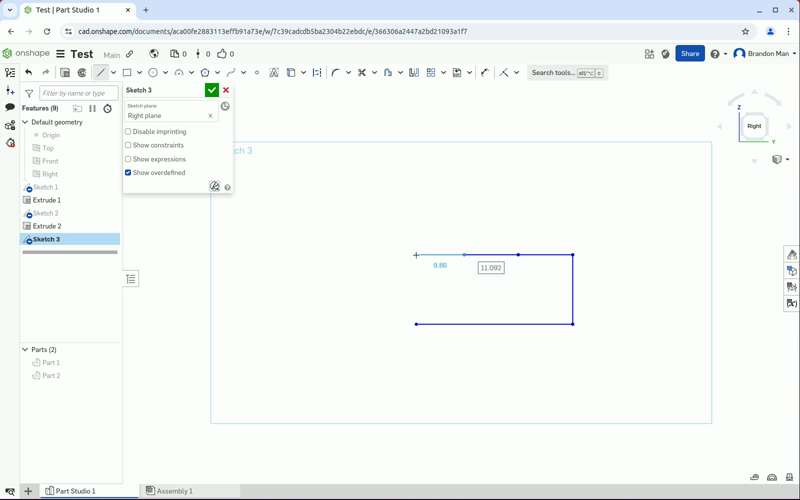
click(416, 254)
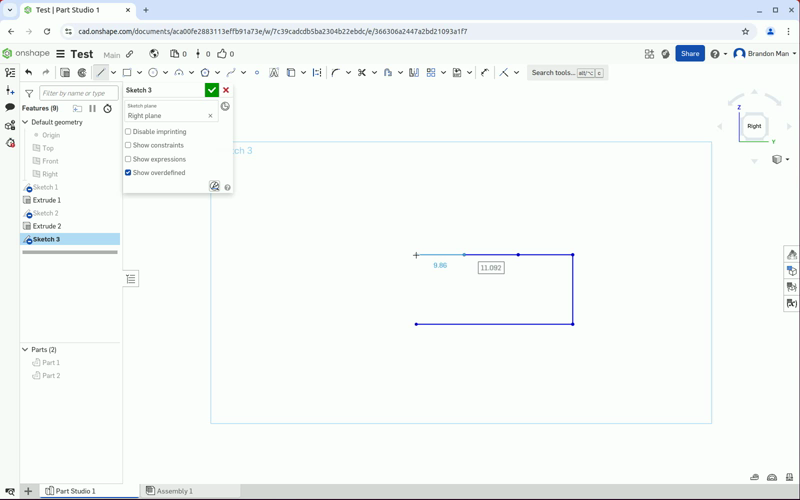
key_up(shift)
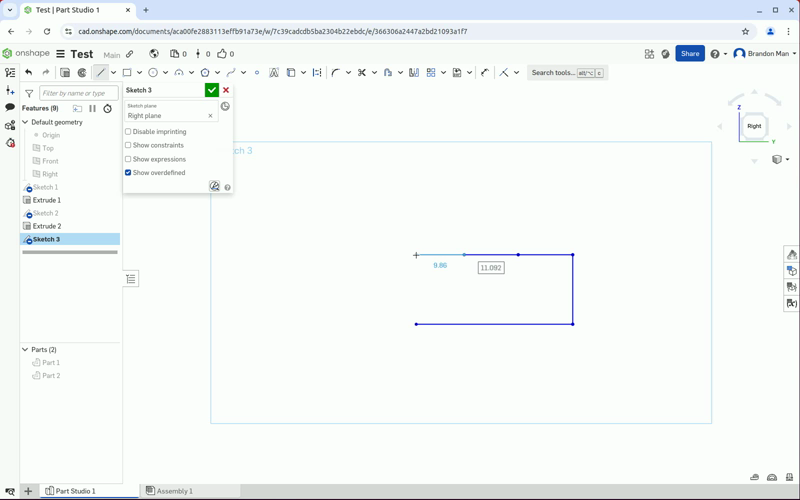
key_down(shift)
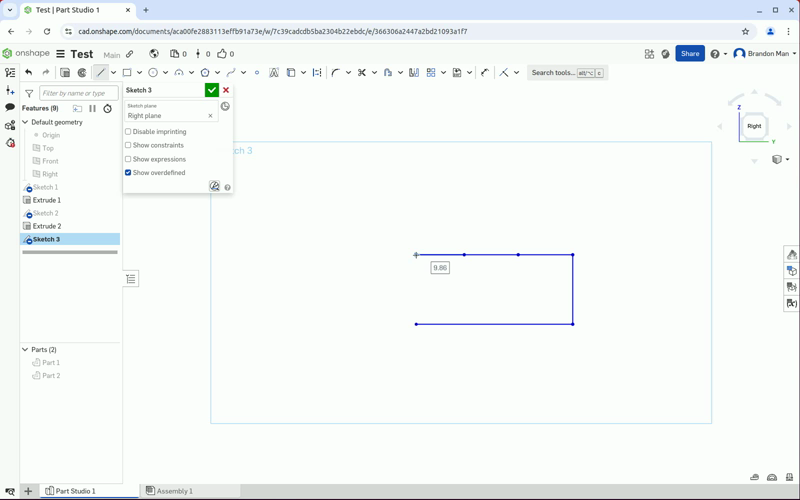
mouse_move(416, 324)
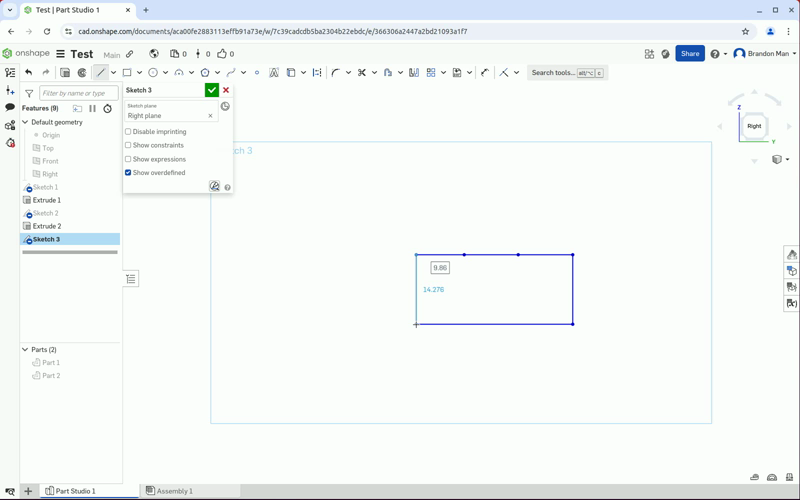
key_up(shift)
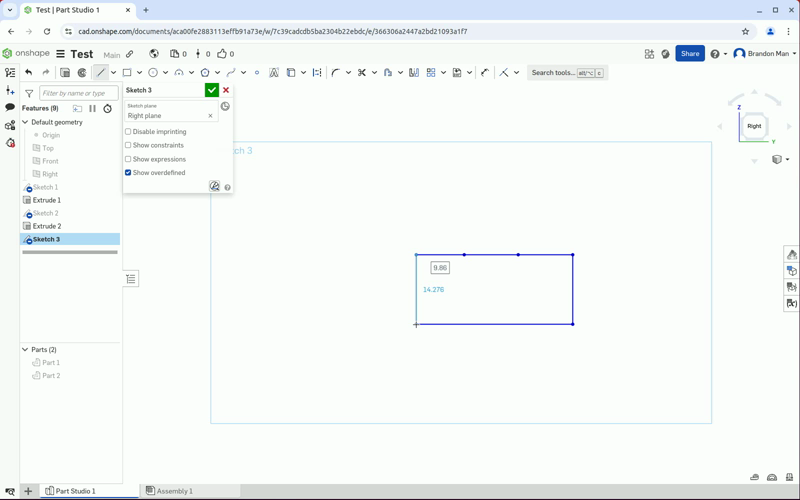
click(416, 324)
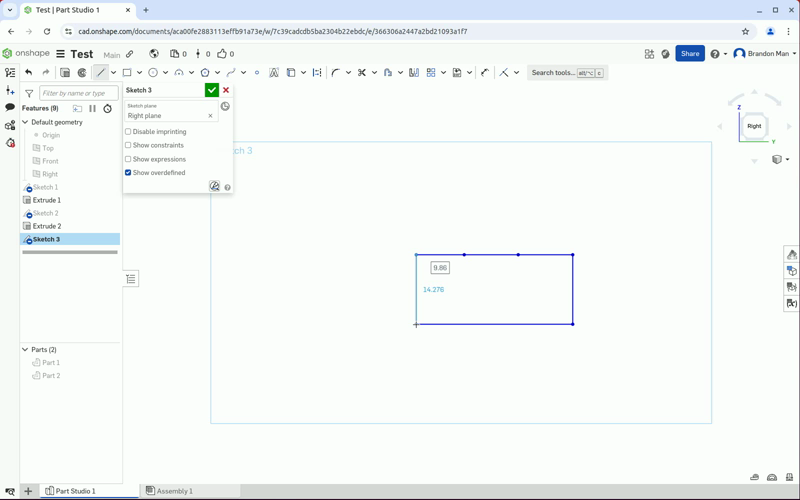
key(esc)
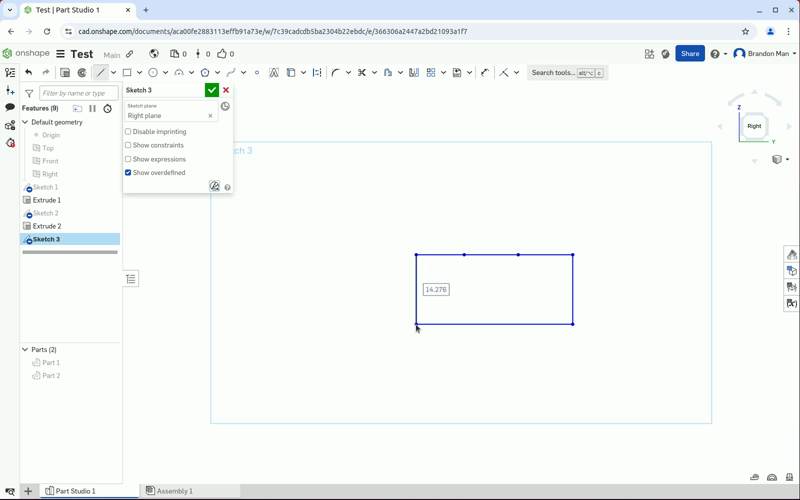
mouse_move(443, 293)
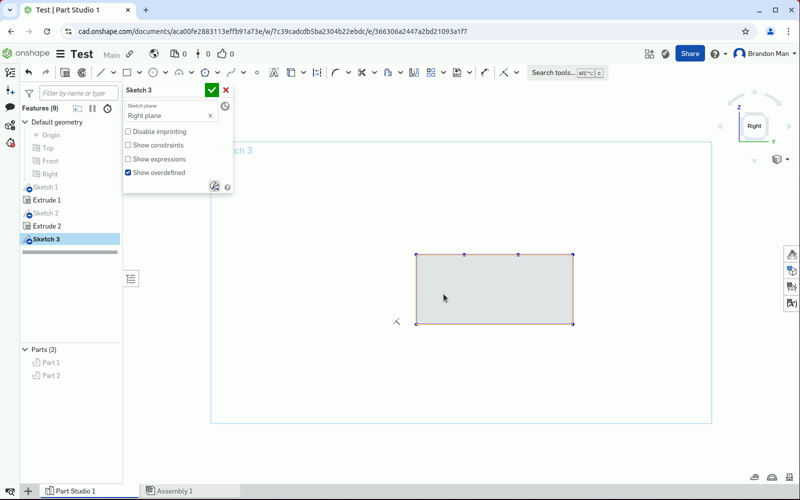
click(443, 293)
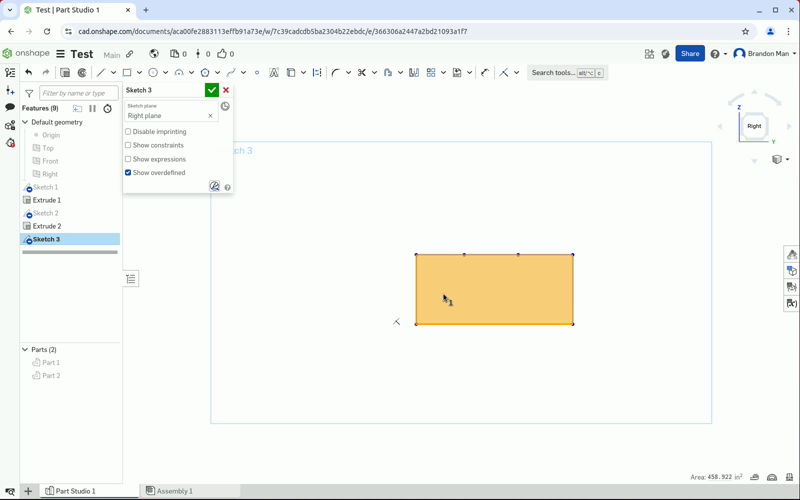
mouse_move(73, 352)
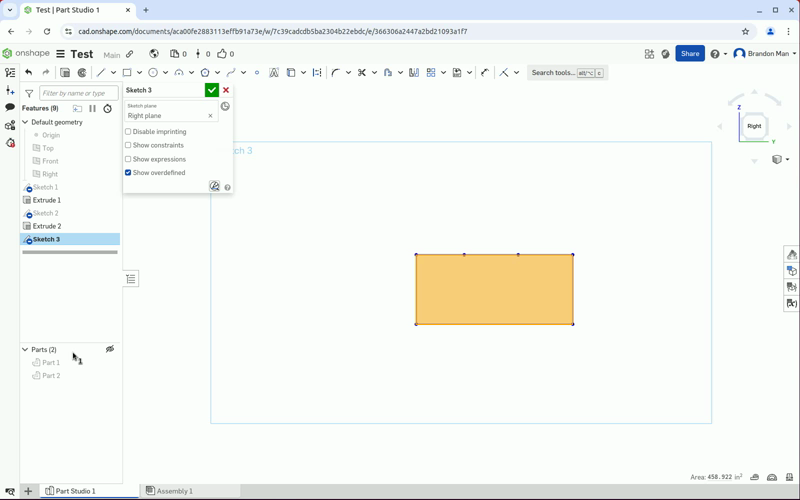
key(shift+y)
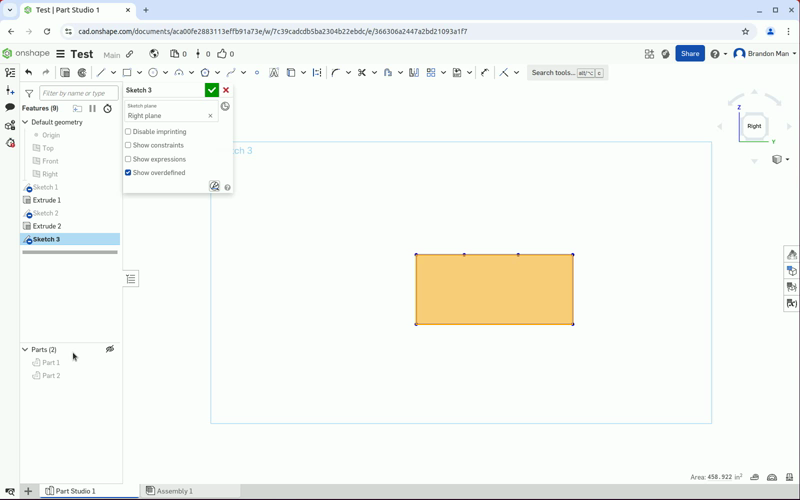
key(shift+e)
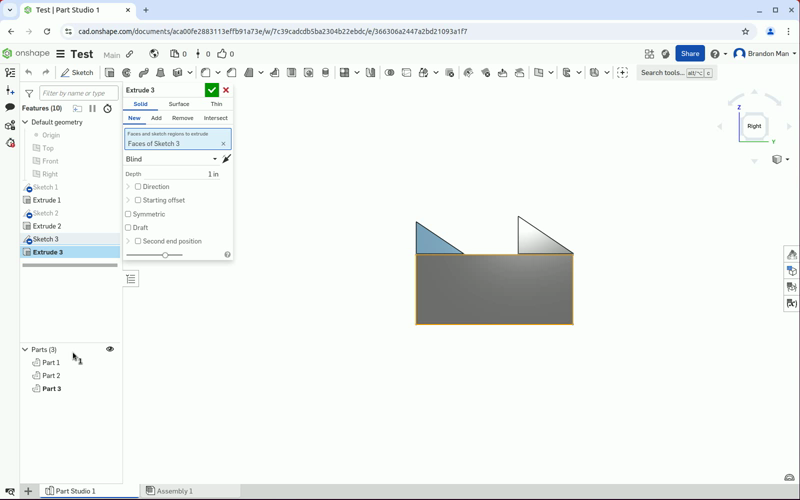
mouse_move(143, 106)
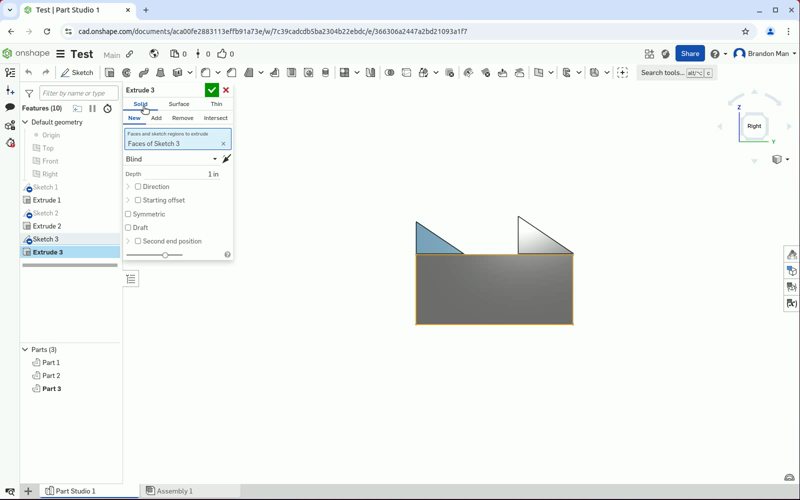
click(143, 106)
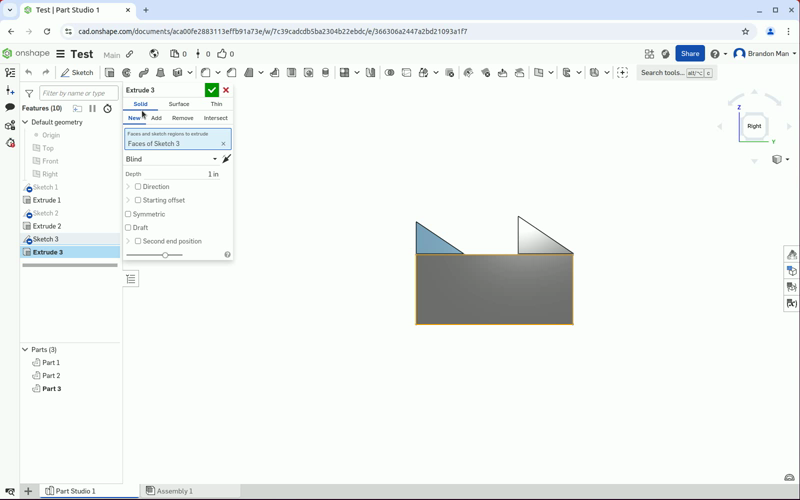
mouse_move(137, 120)
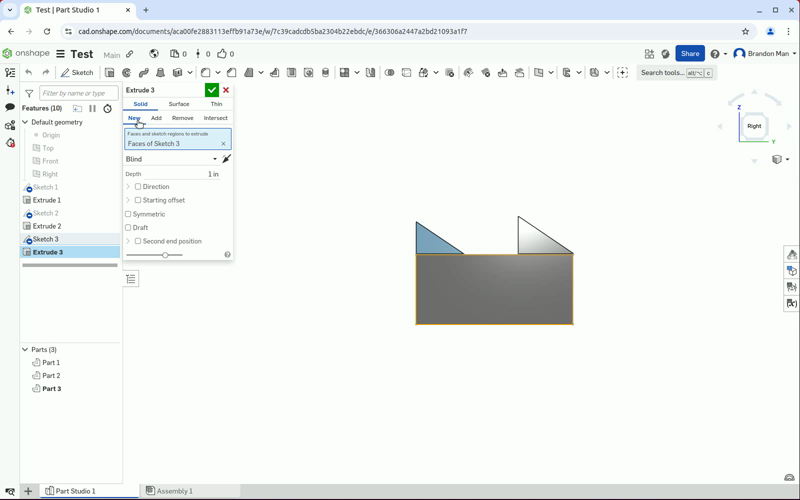
click(137, 120)
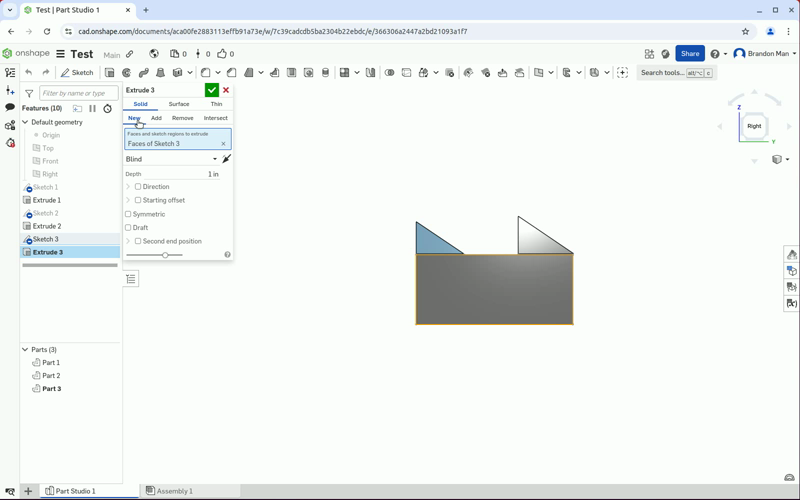
key(tab, 4)
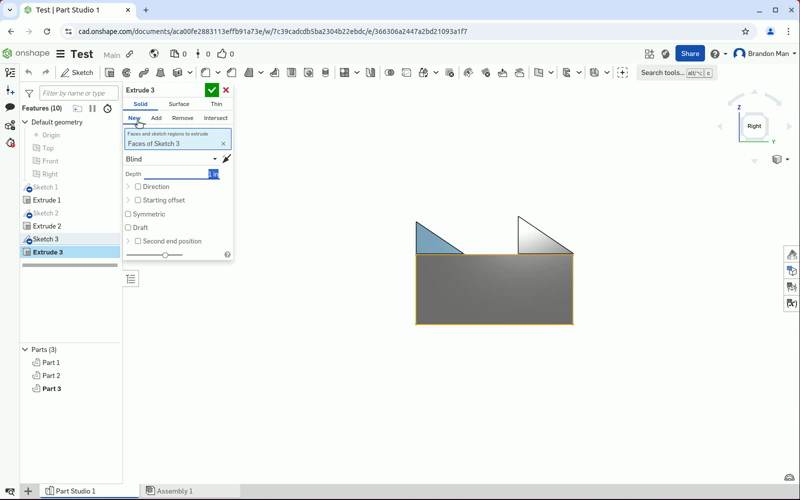
text(14.442)
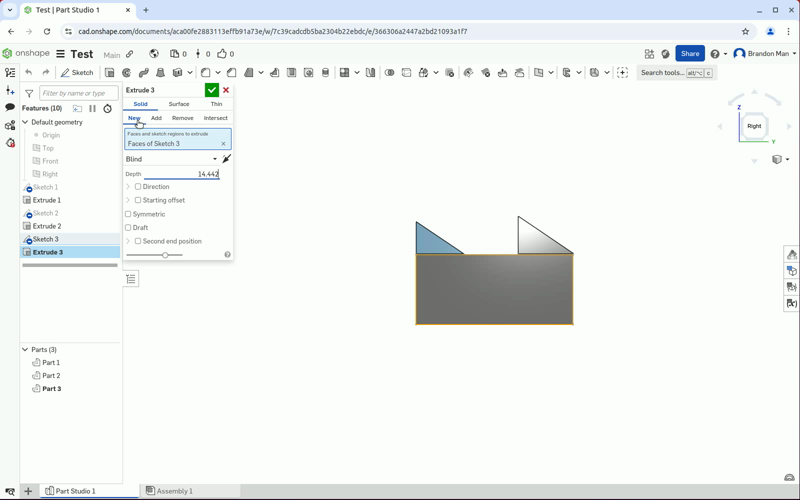
key(tab, 3)
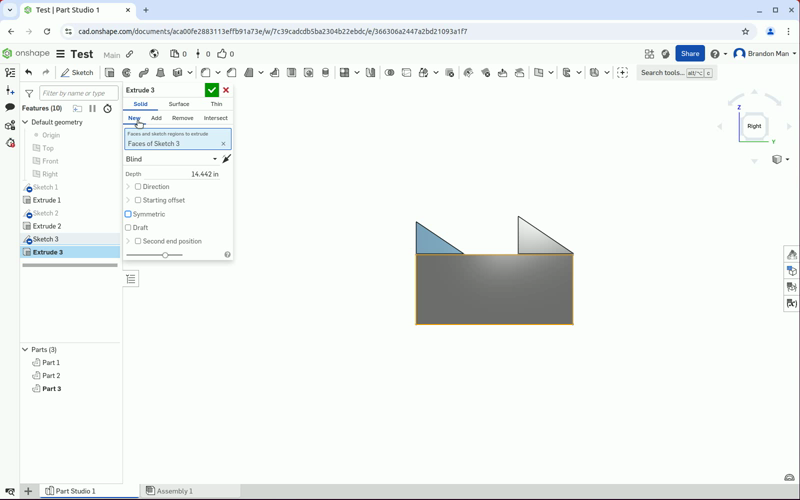
key(space)
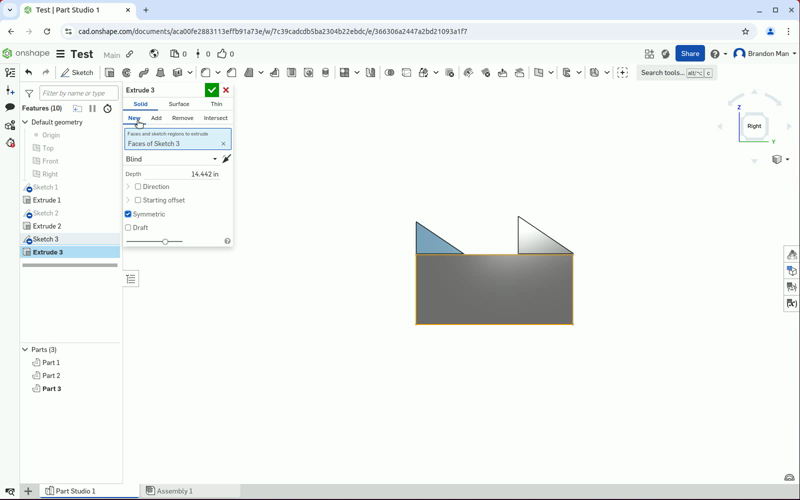
key(enter)
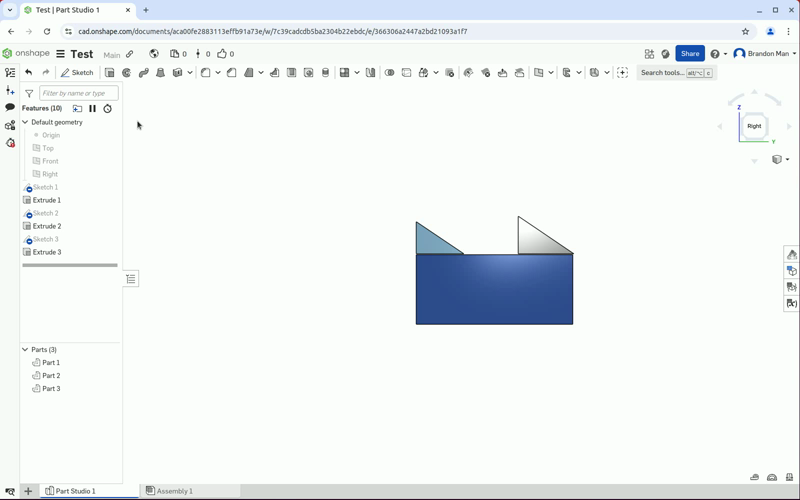
key(shift+h)
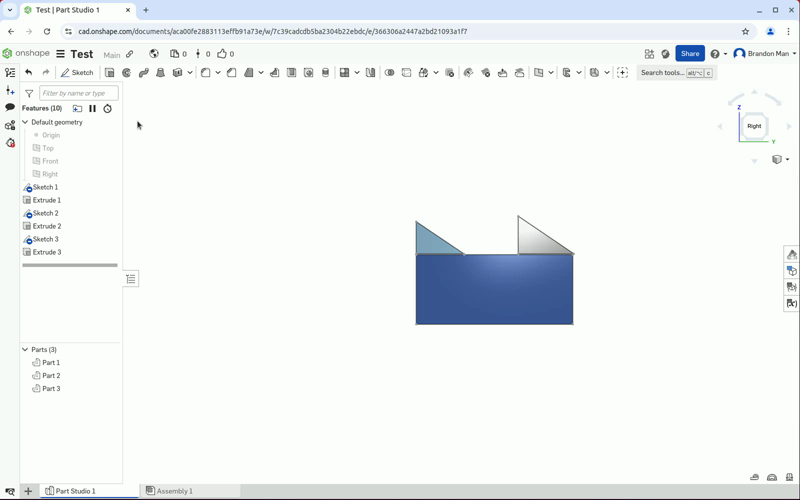
key(shift+h)
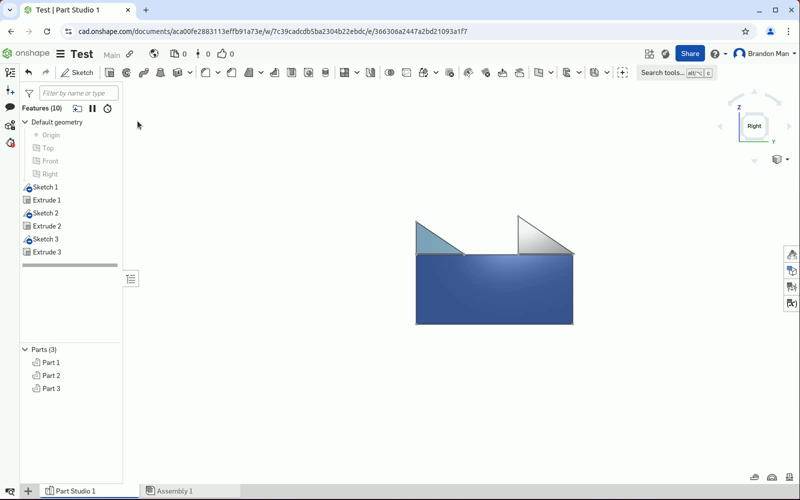
key(shift+7)
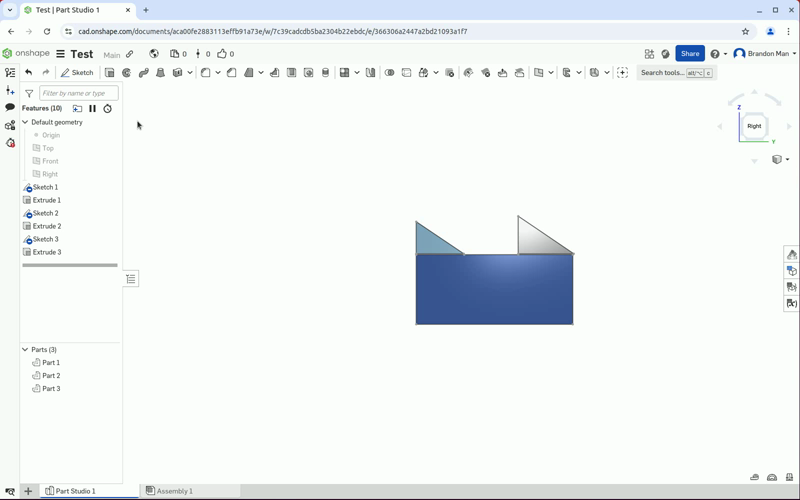
key(right, 2)
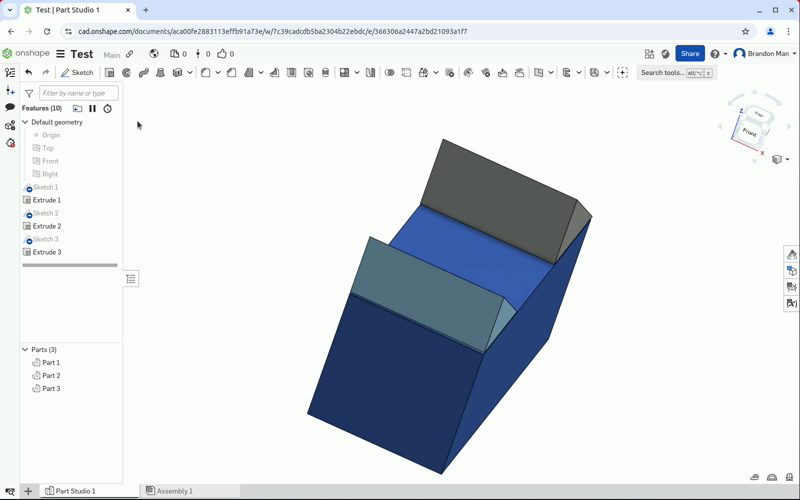
key(down, 2)
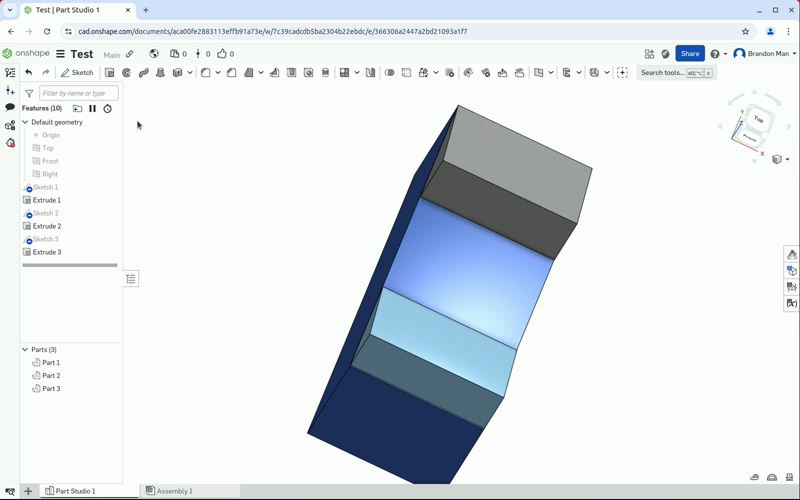
key(up, 2)
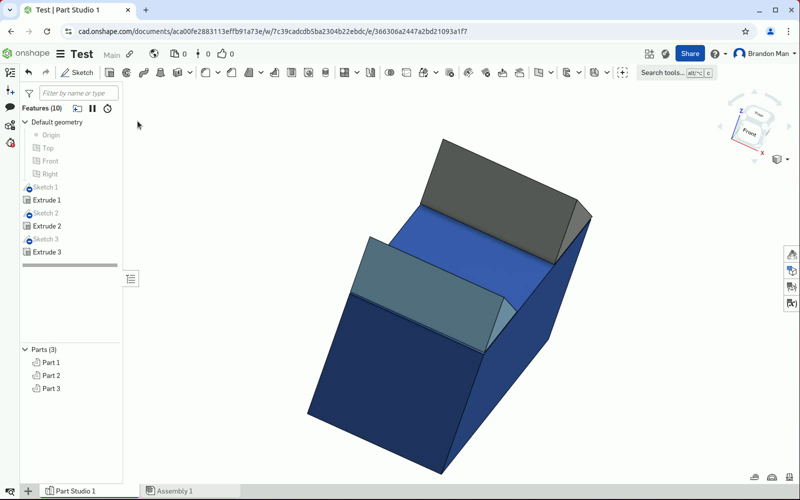
key(left, 2)
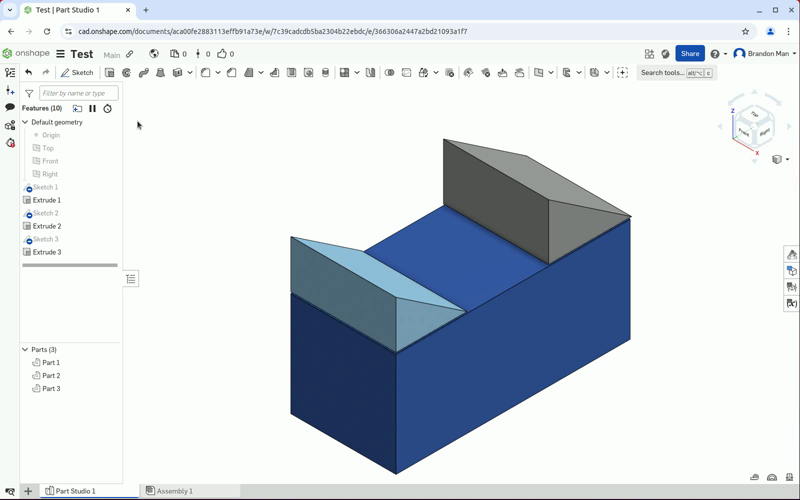
mouse_move(73, 189)
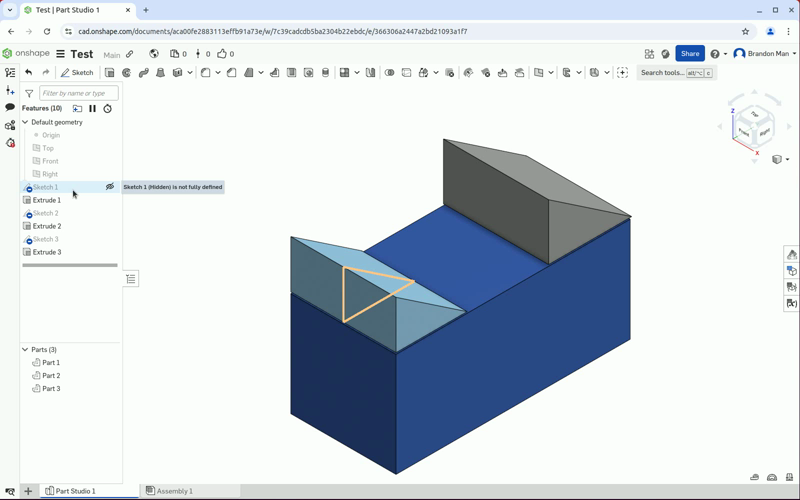
click(73, 189)